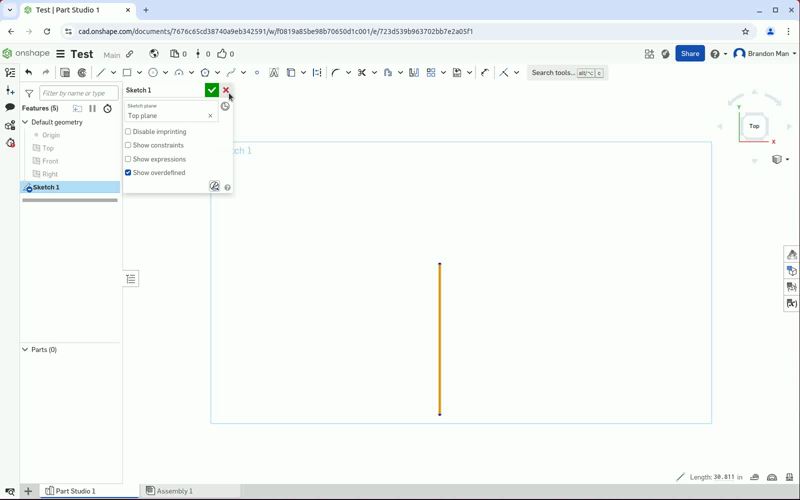
key(shift+h)
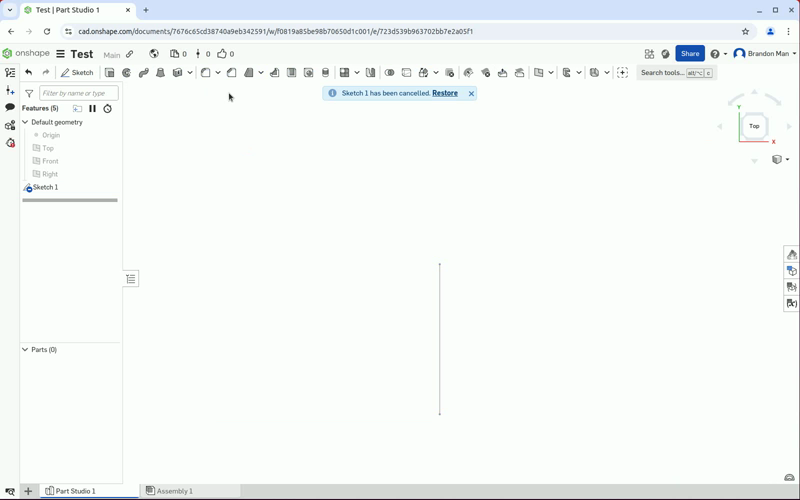
key(shift+s)
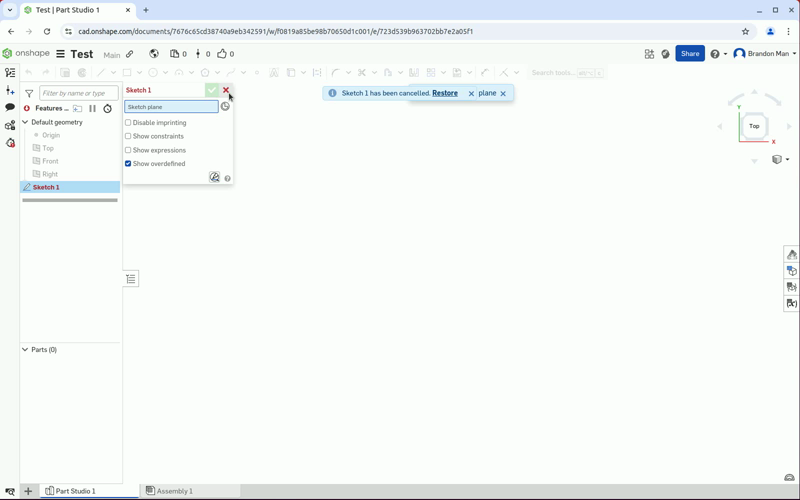
mouse_move(73, 150)
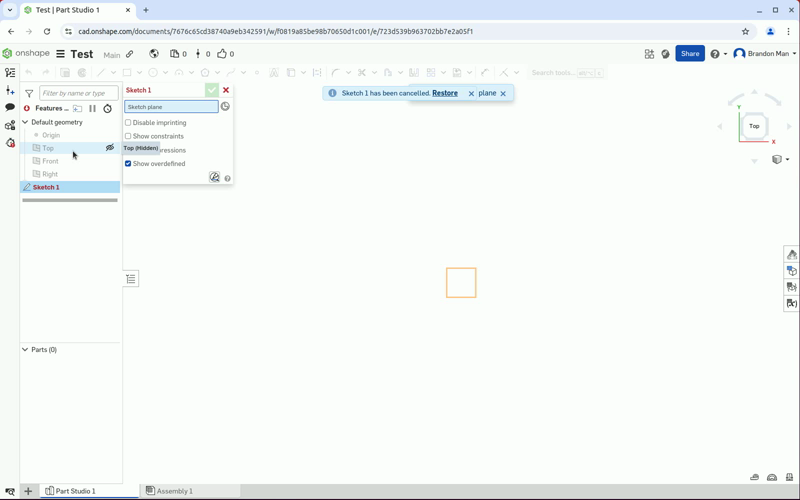
click(73, 150)
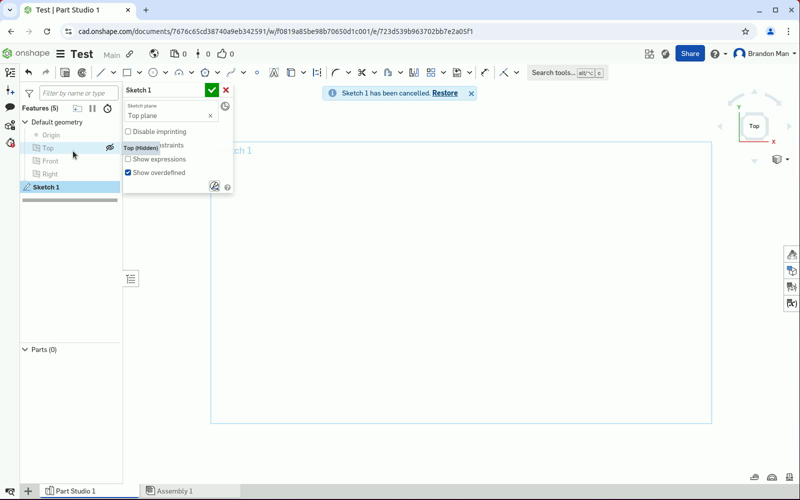
mouse_move(73, 352)
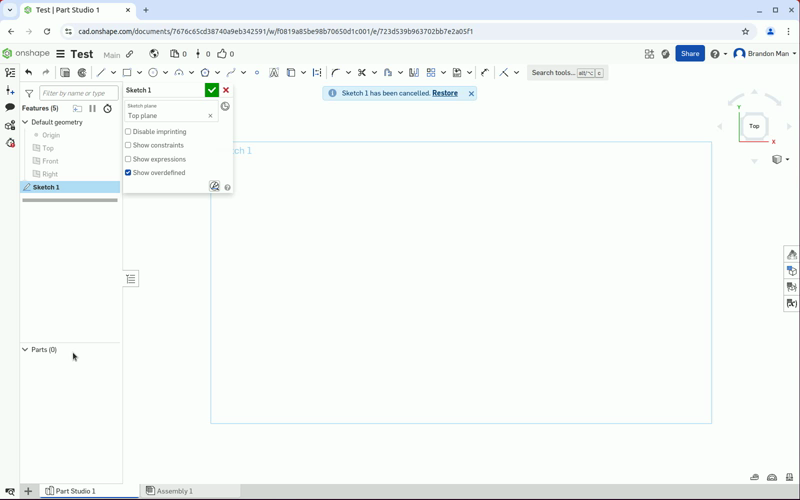
key(y)
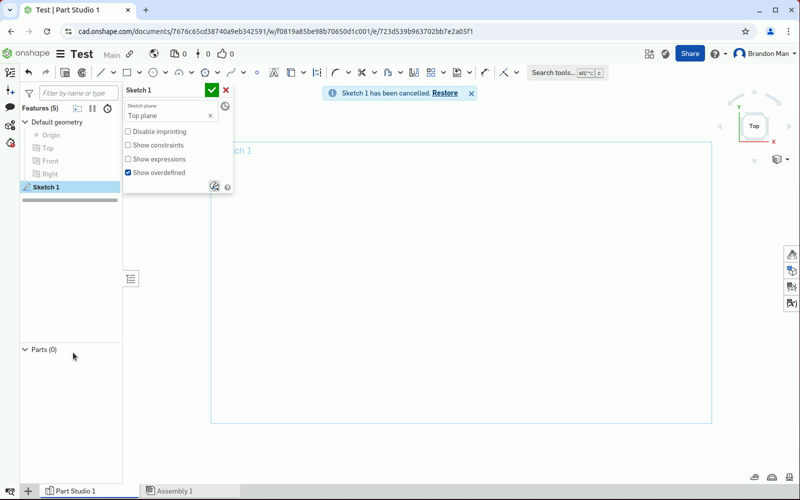
key(l)
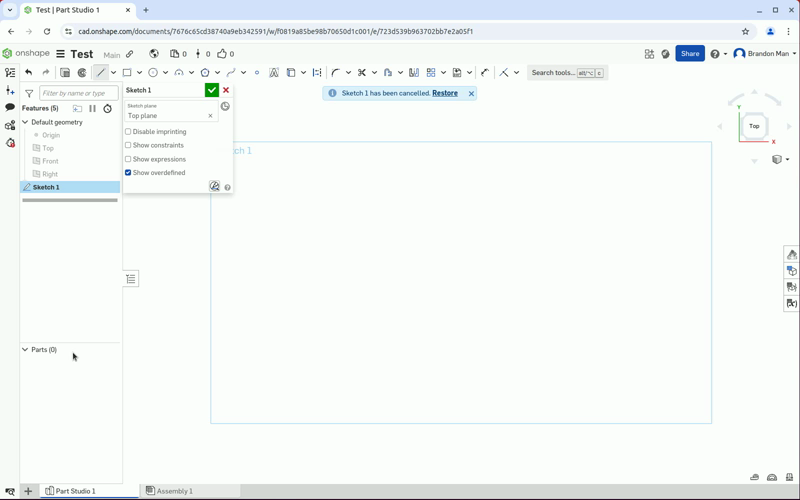
key_down(shift)
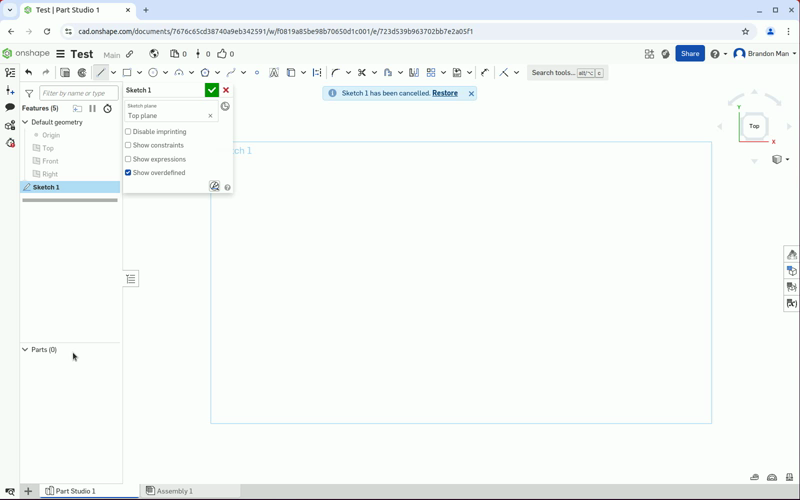
mouse_move(460, 267)
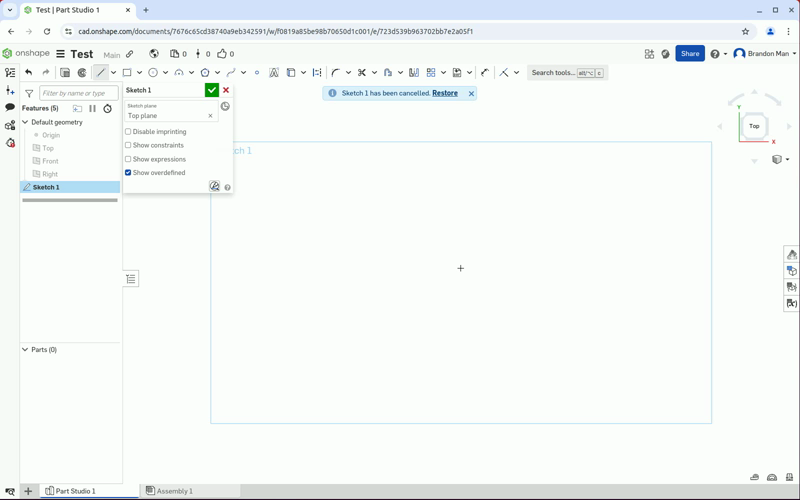
click(460, 267)
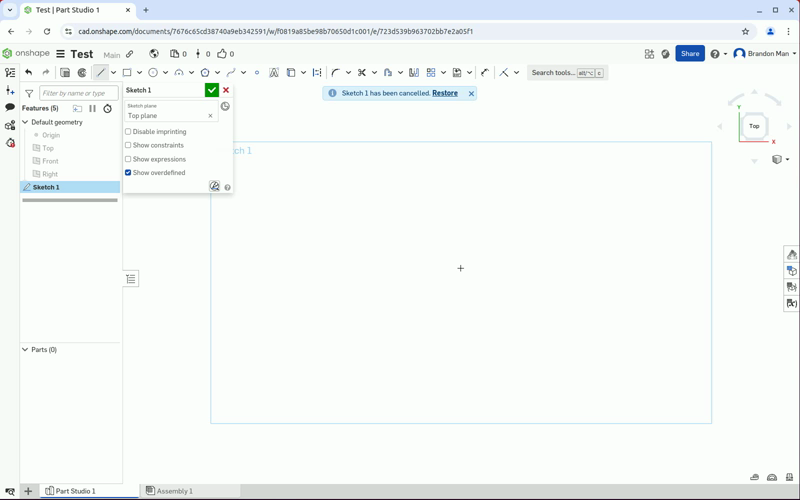
key_up(shift)
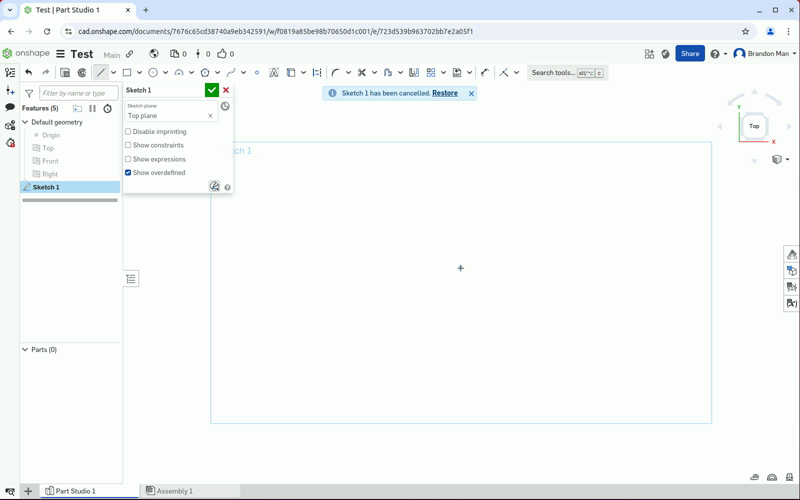
key_down(shift)
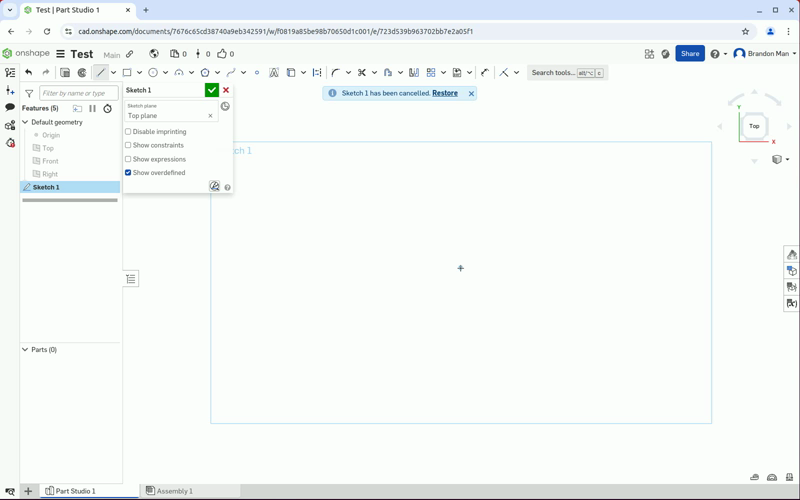
mouse_move(573, 267)
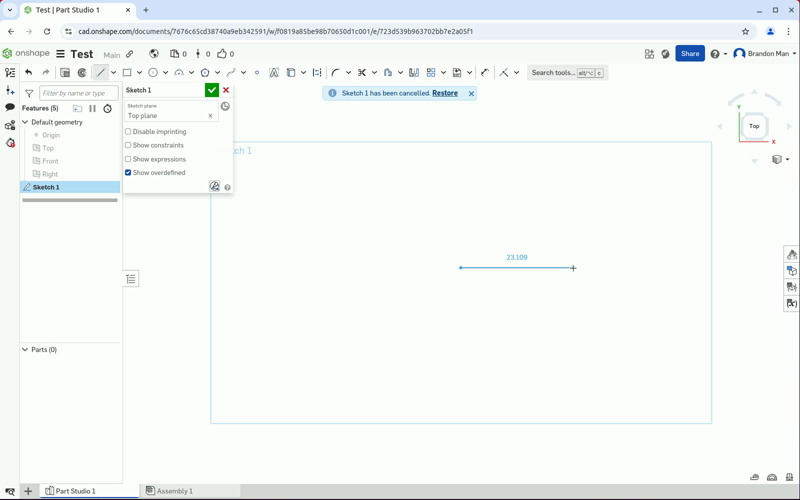
click(573, 267)
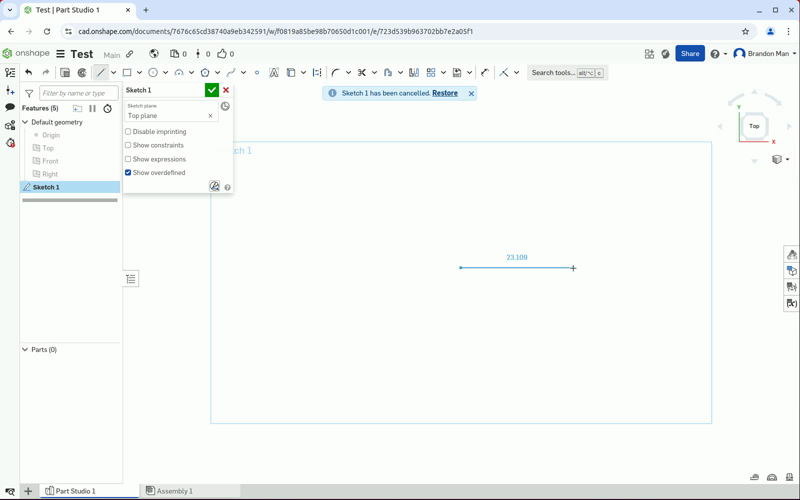
key_up(shift)
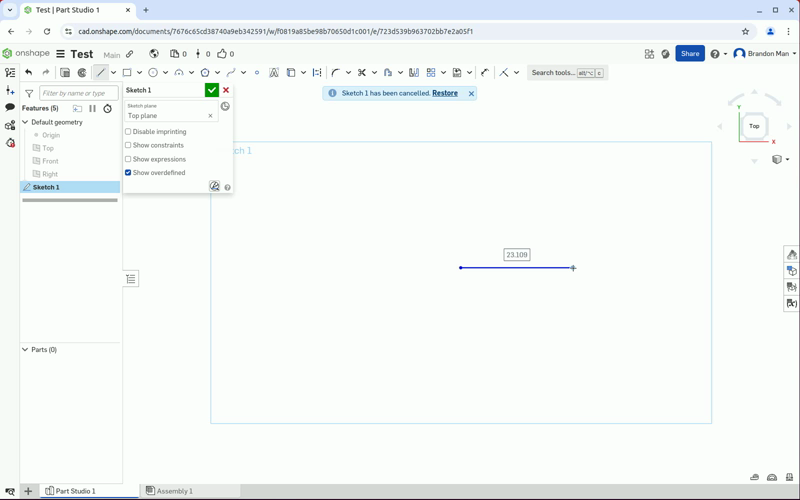
key_down(shift)
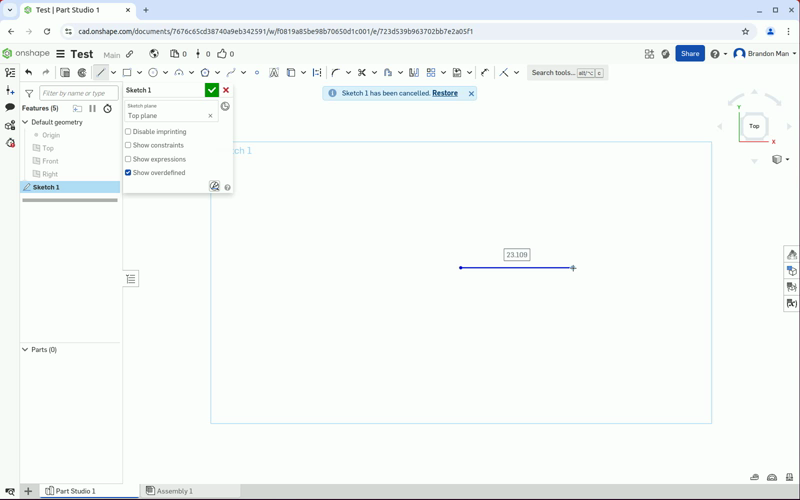
mouse_move(589, 267)
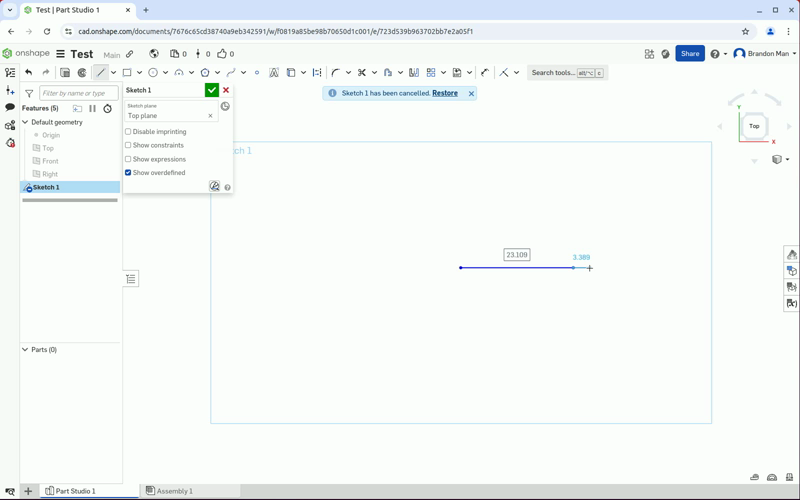
mouse_move(573, 252)
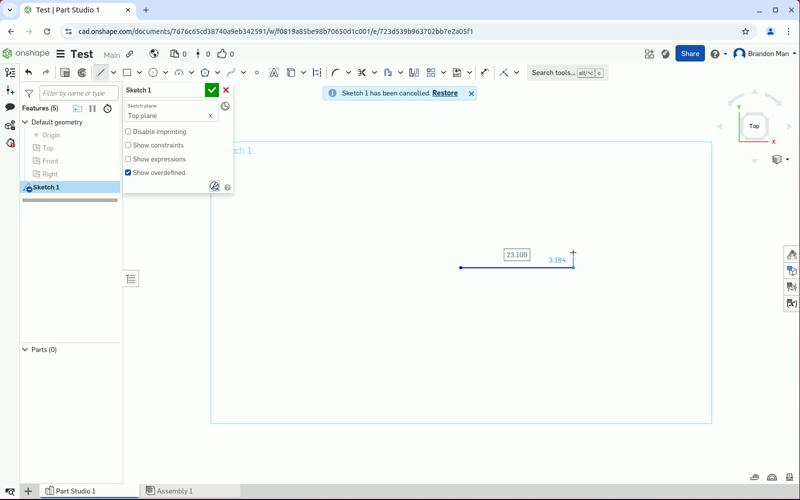
click(573, 252)
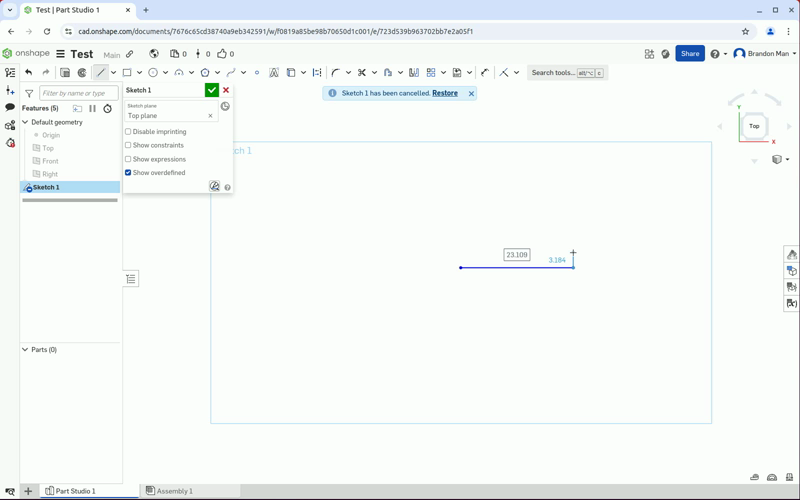
key_up(shift)
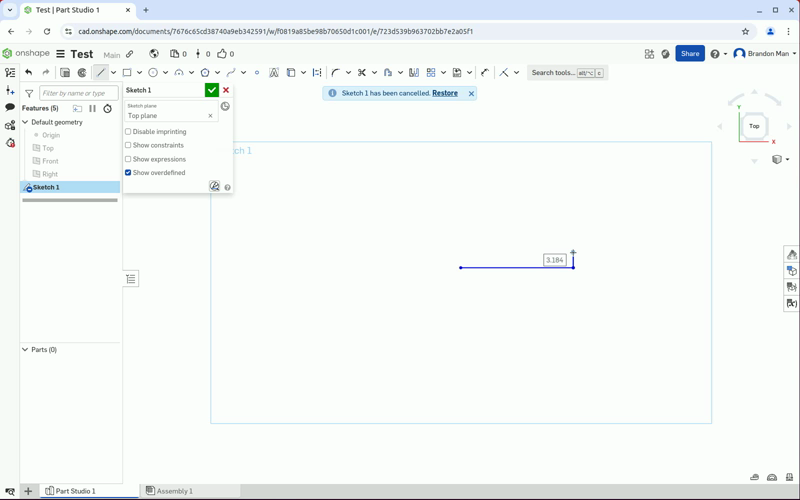
key_down(shift)
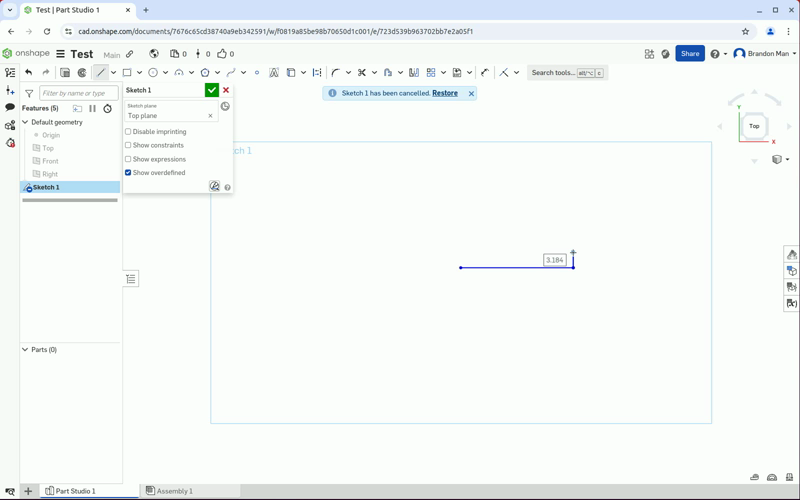
mouse_move(460, 252)
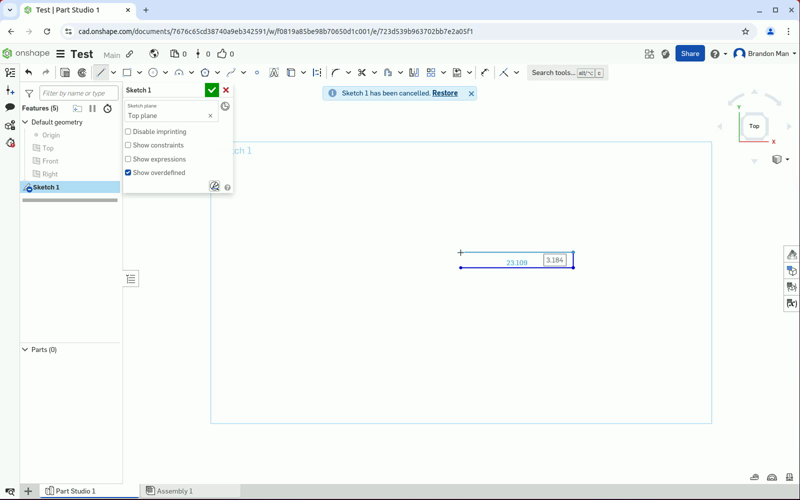
click(460, 252)
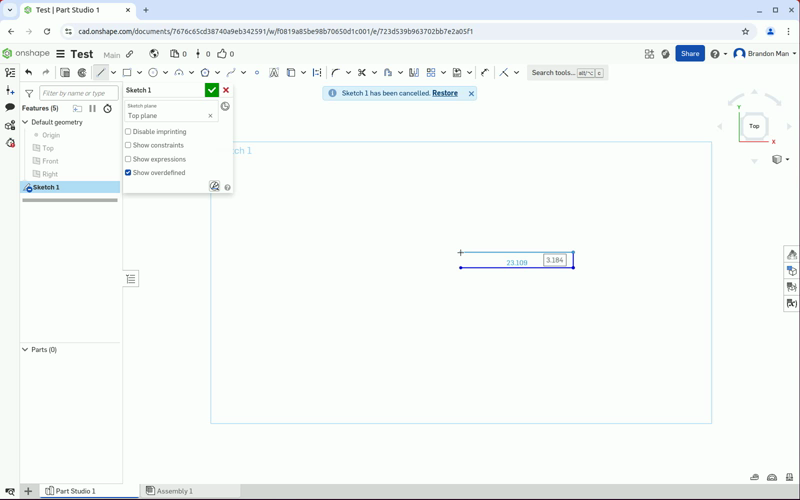
key_up(shift)
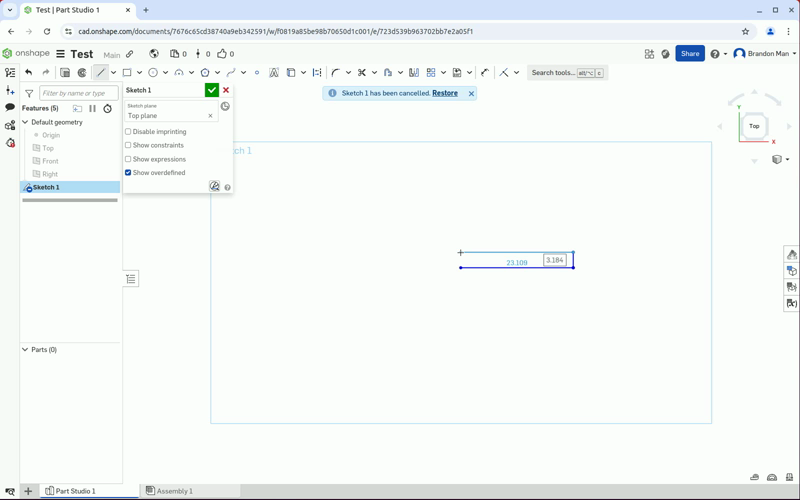
mouse_move(490, 252)
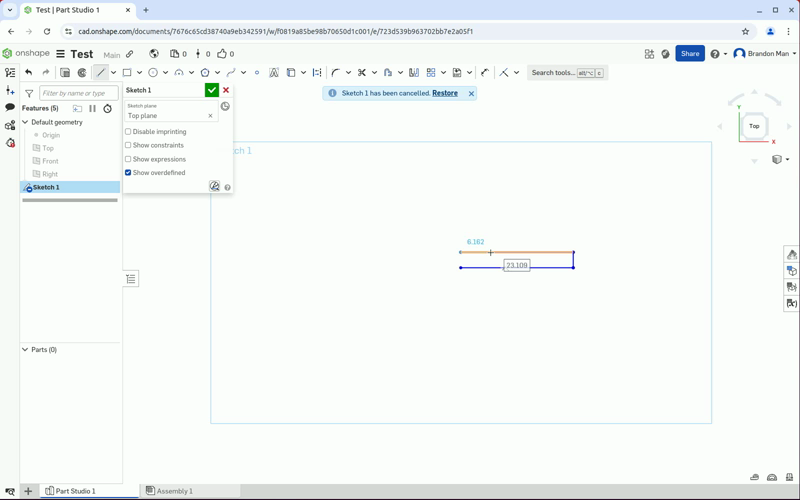
key_down(shift)
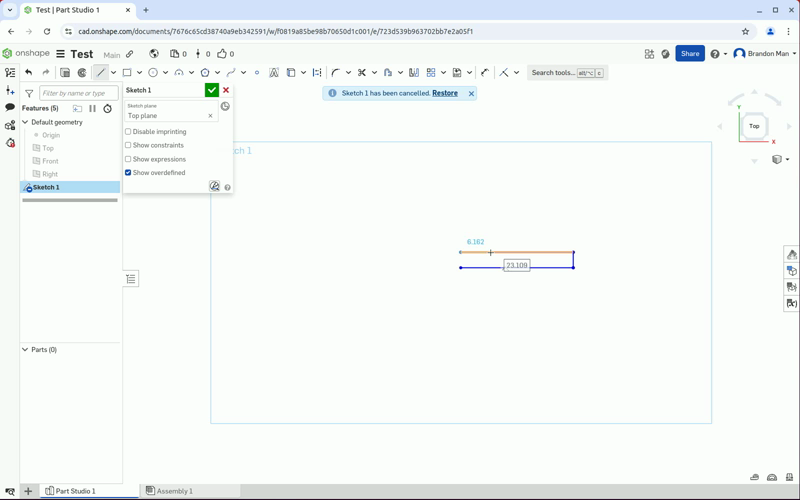
mouse_move(460, 267)
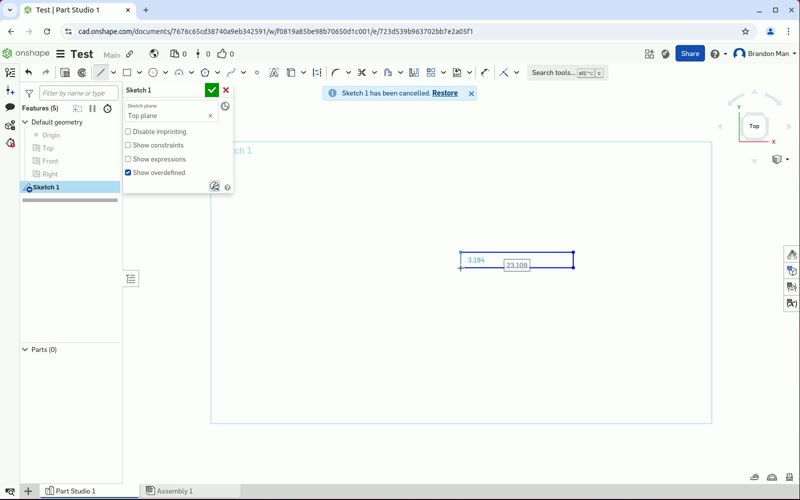
key_up(shift)
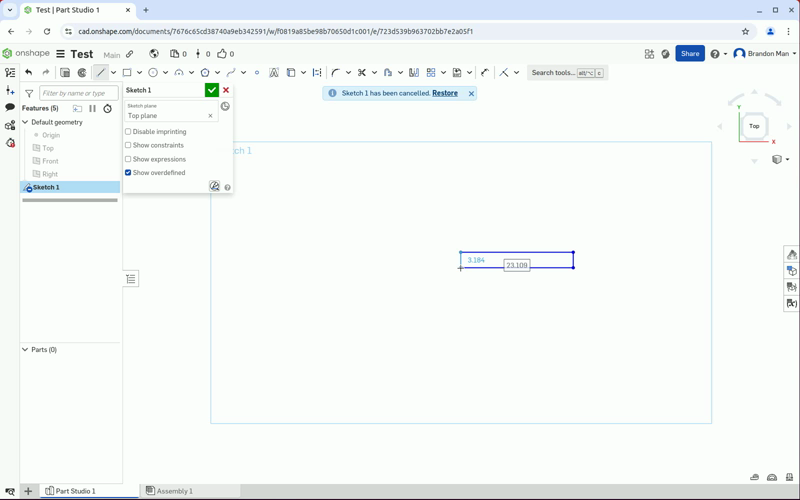
click(460, 267)
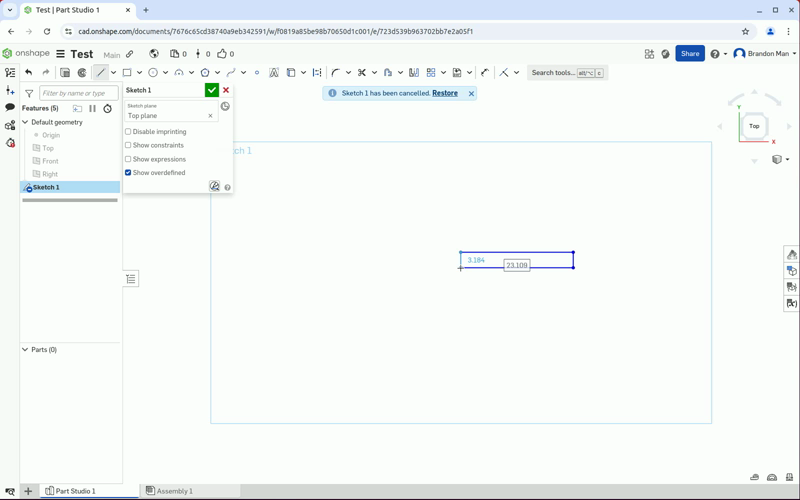
key(esc)
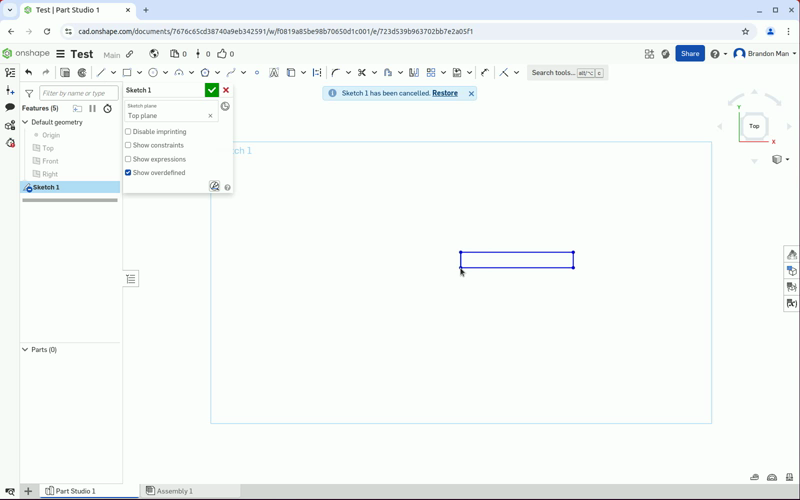
key(c)
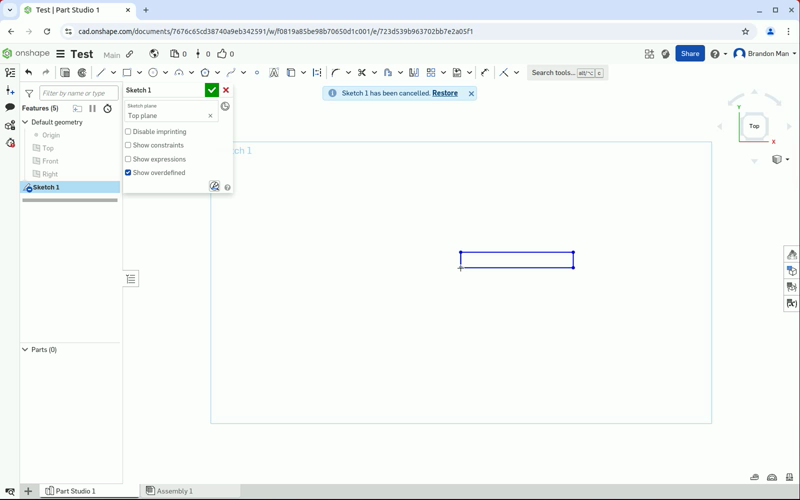
key_down(shift)
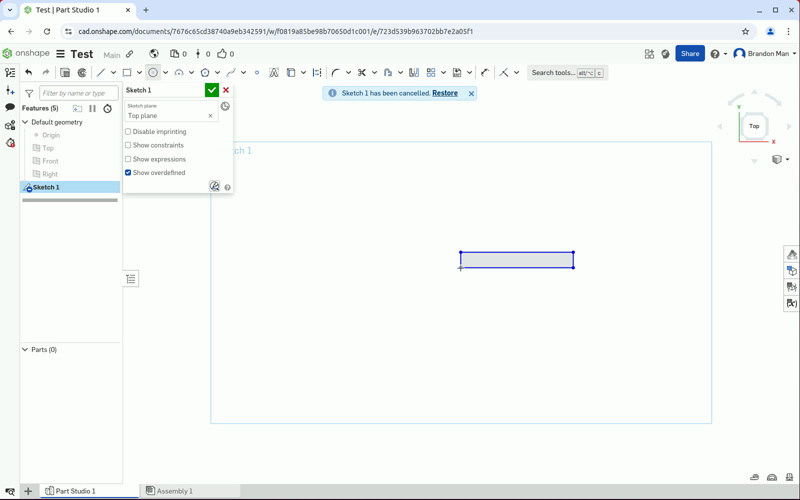
mouse_move(465, 262)
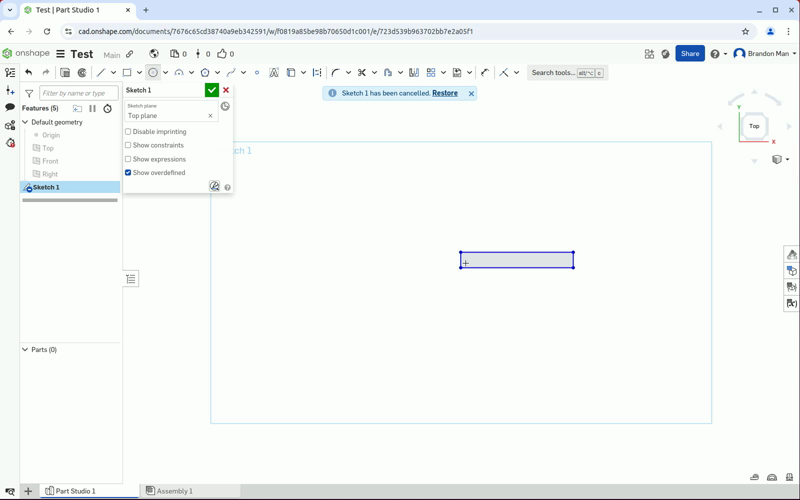
click(465, 262)
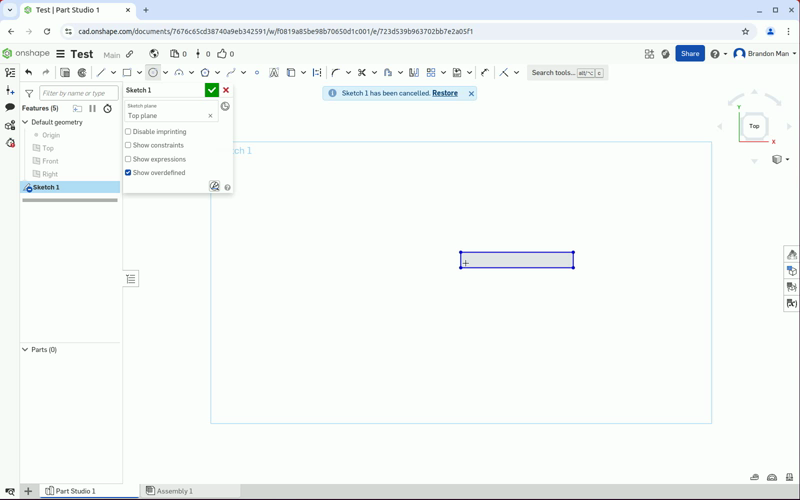
key_up(shift)
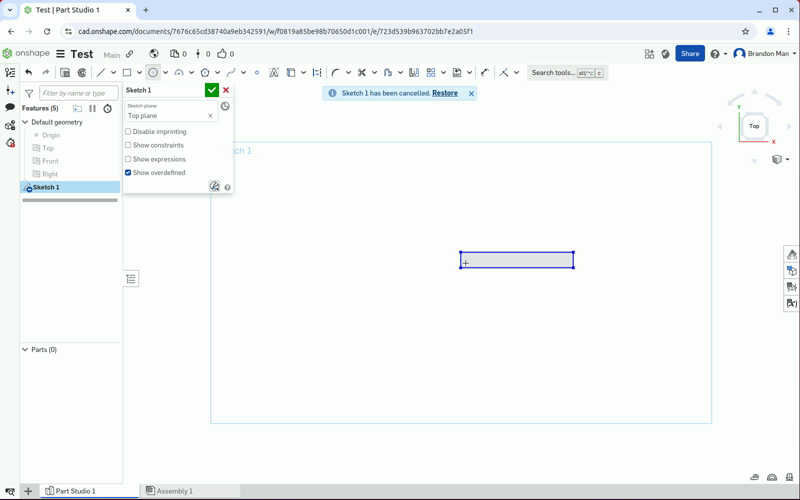
mouse_move(466, 262)
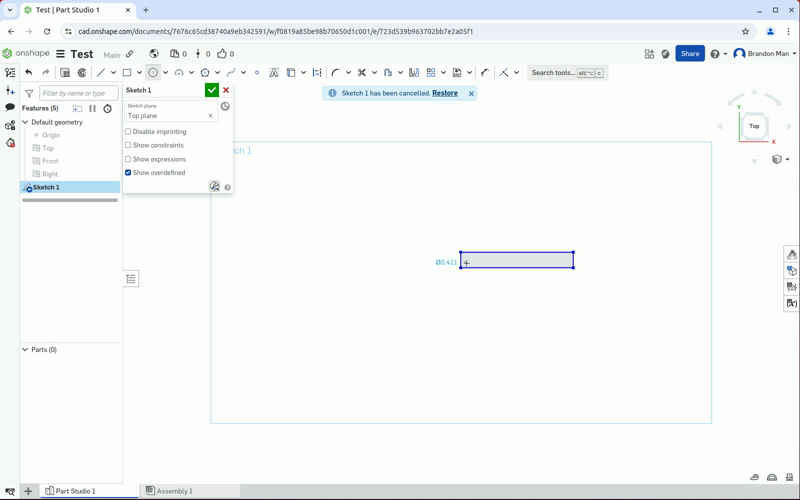
scroll(6)
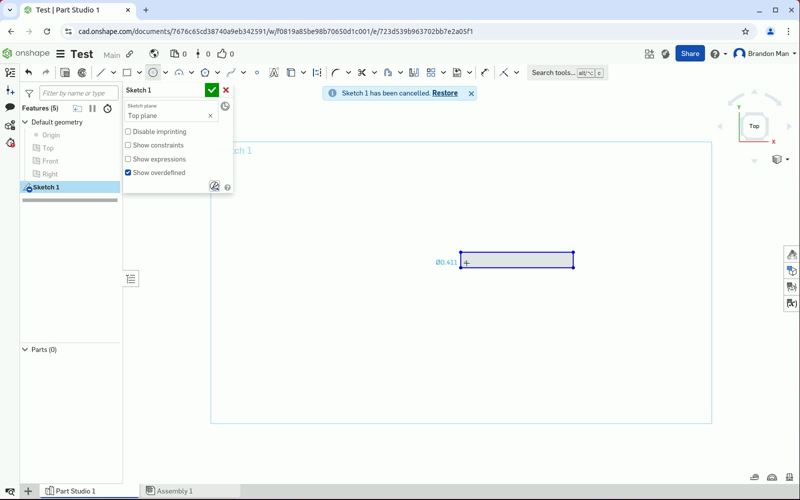
scroll(6)
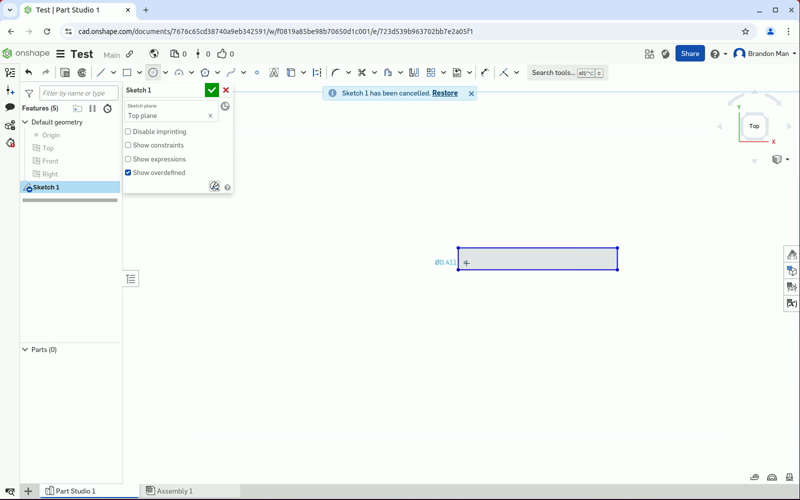
scroll(6)
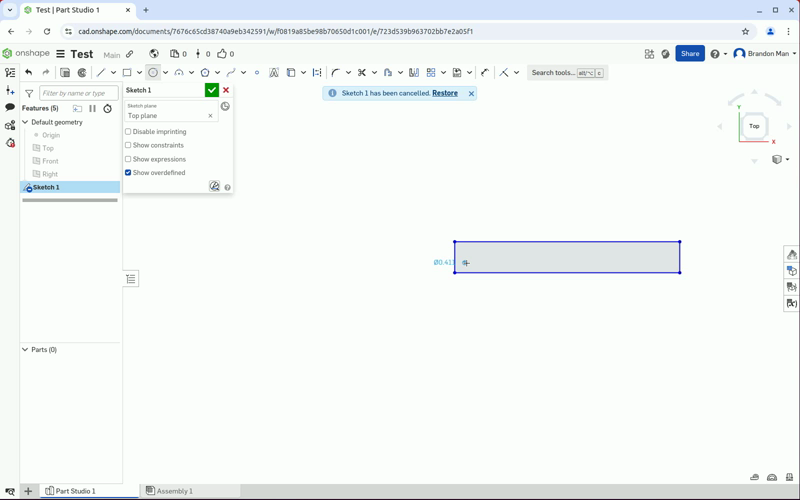
scroll(6)
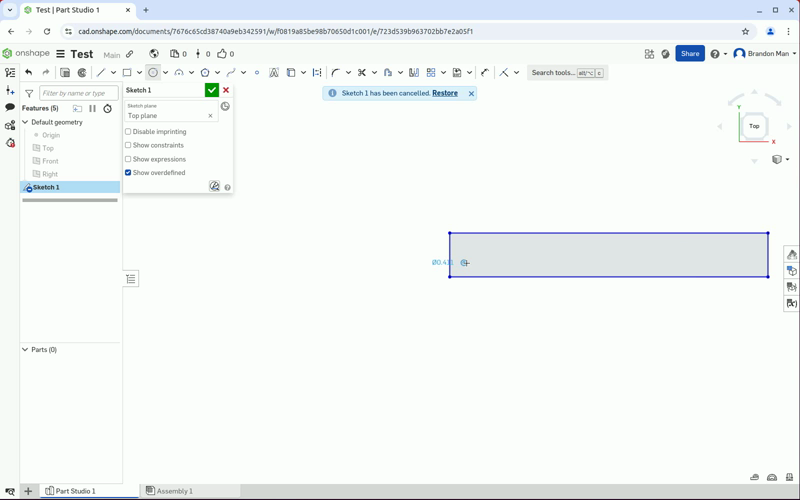
scroll(6)
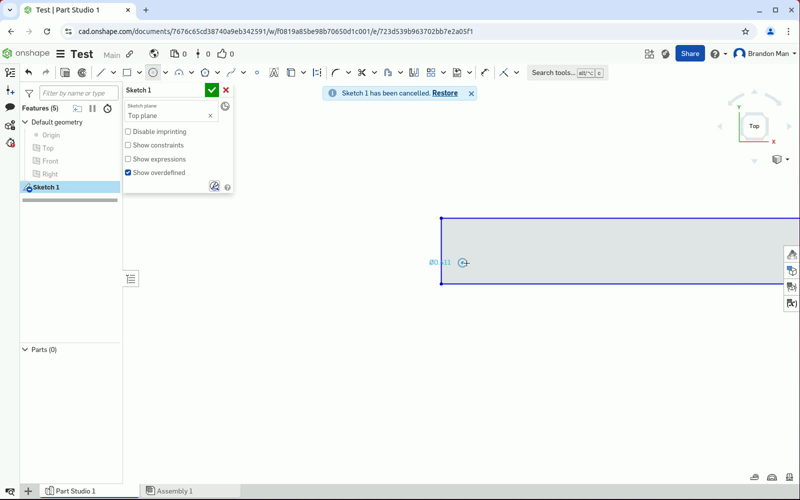
scroll(6)
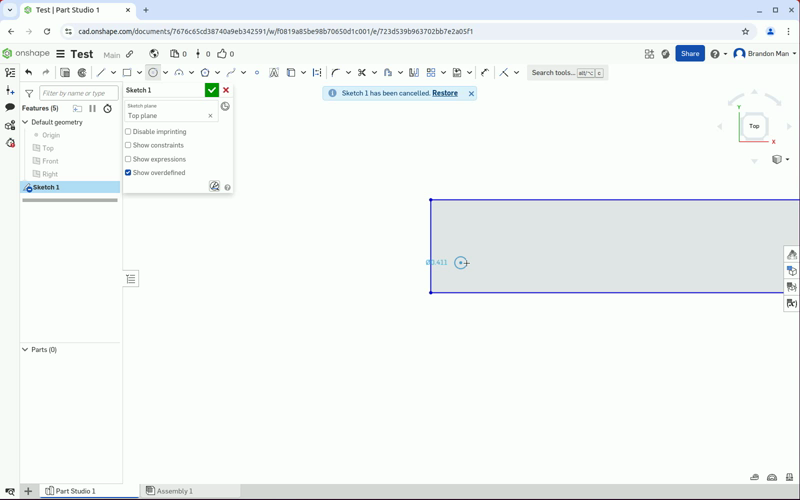
scroll(6)
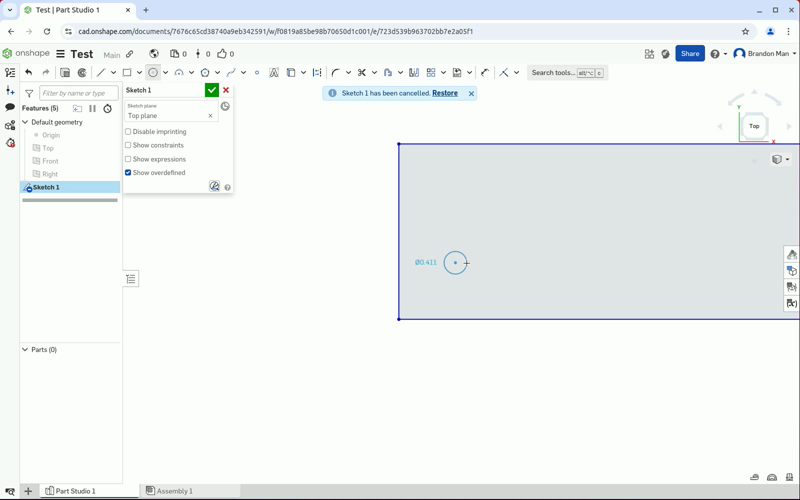
click(466, 262)
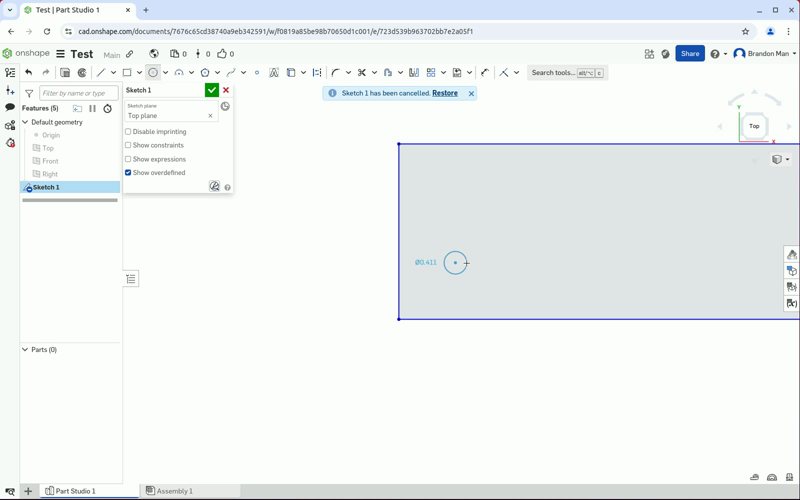
scroll(-6)
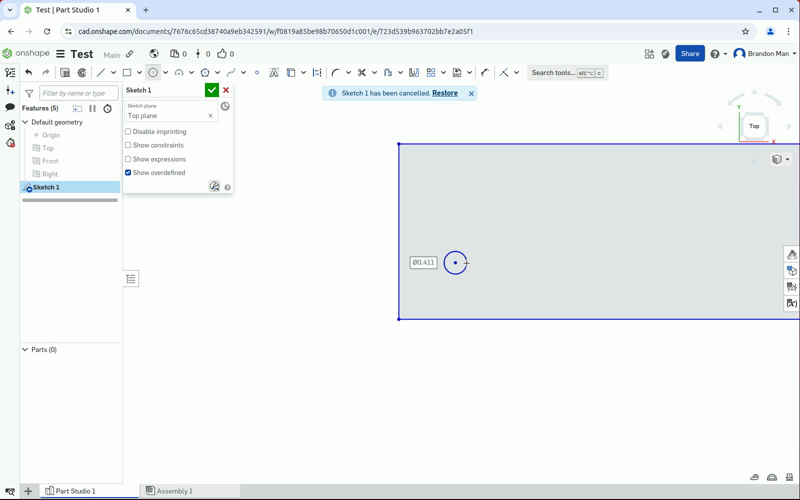
scroll(-6)
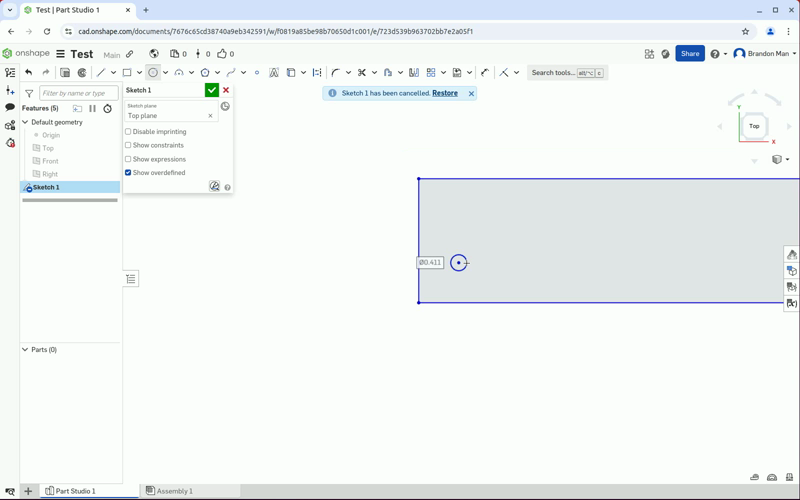
scroll(-6)
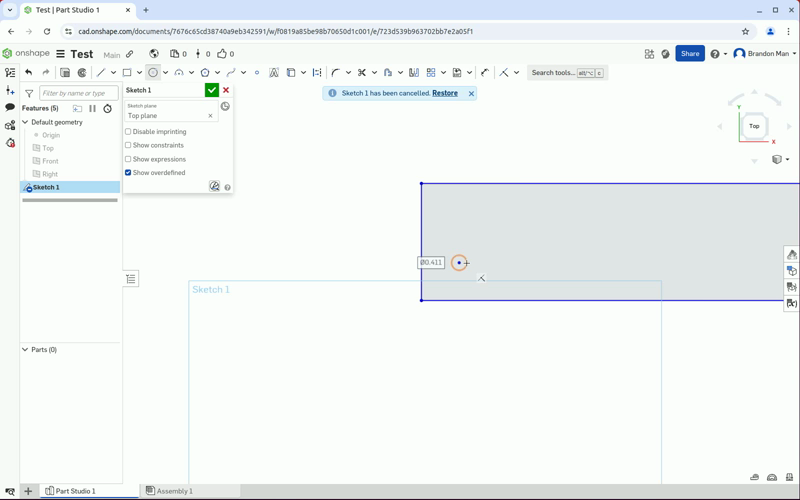
scroll(-6)
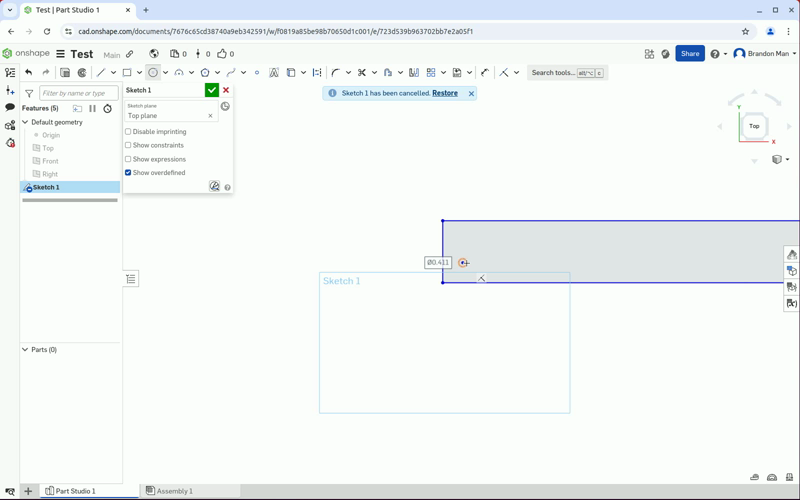
scroll(-6)
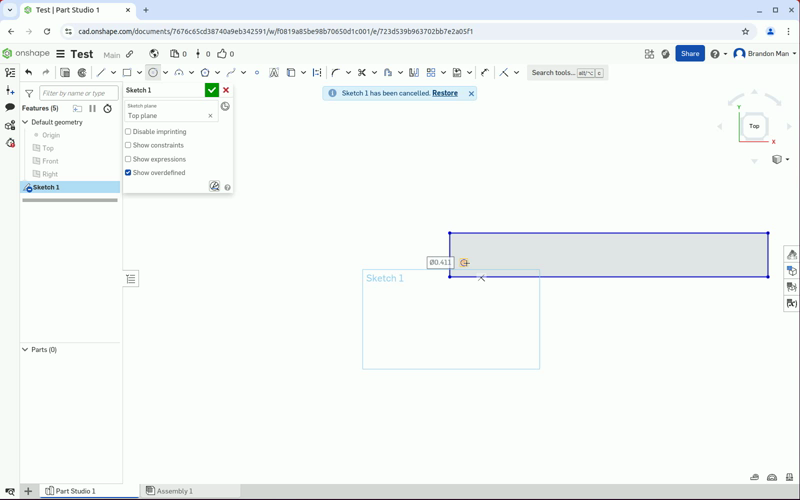
scroll(-6)
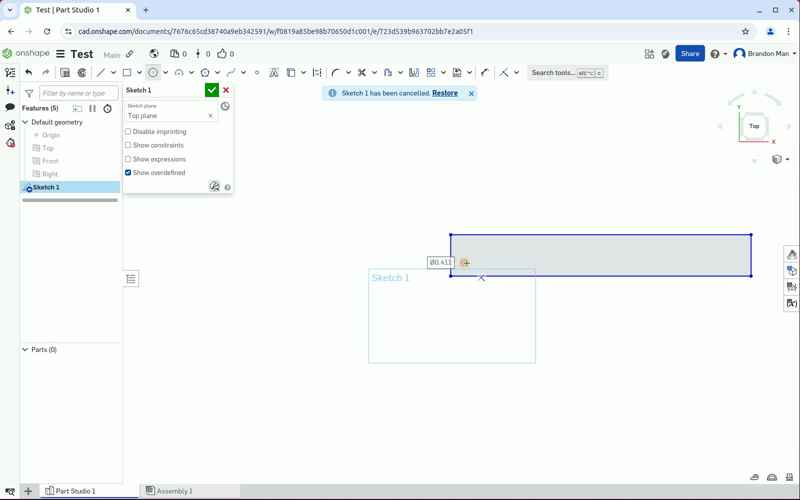
scroll(-6)
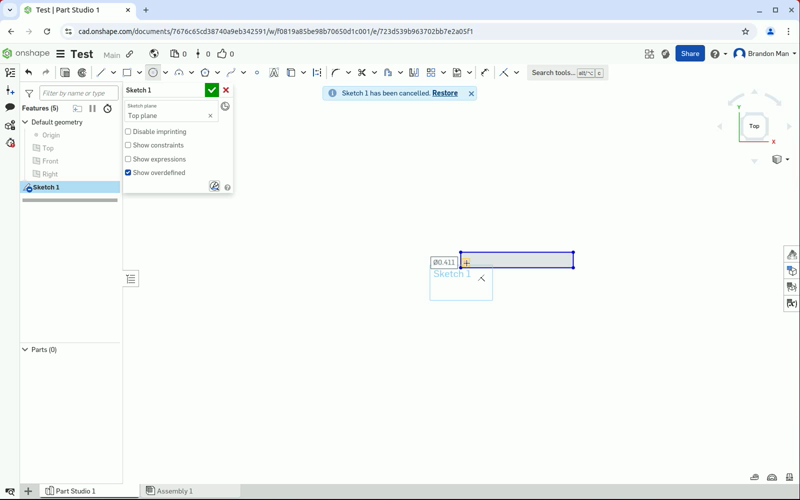
key(esc)
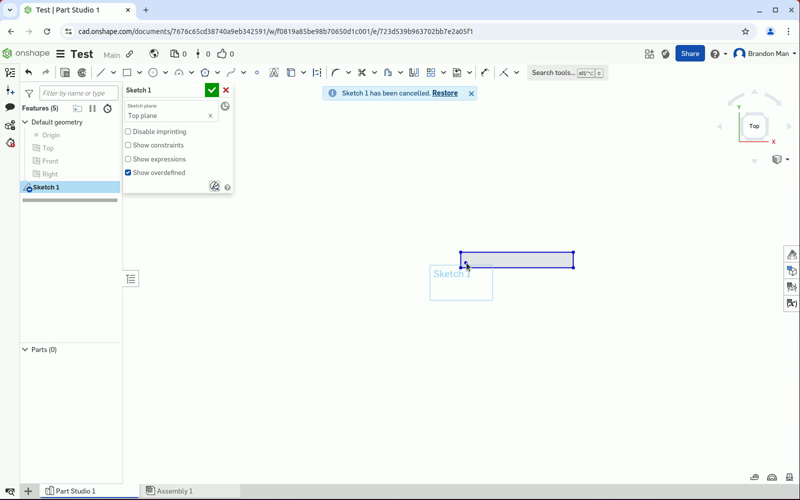
key(c)
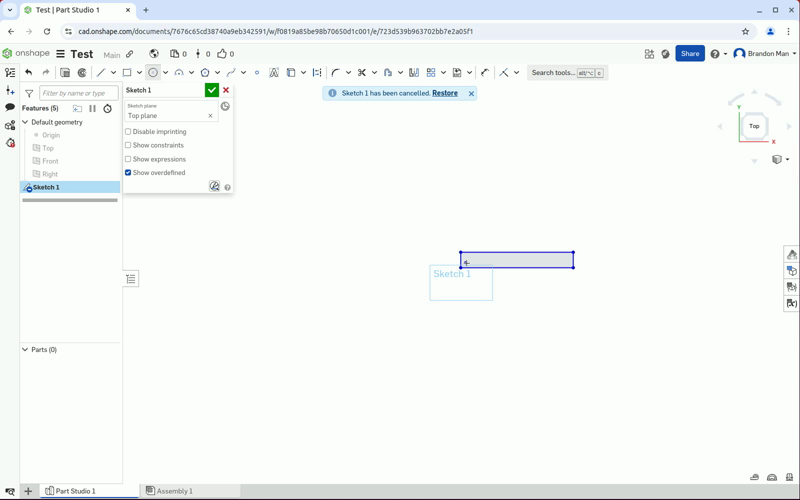
key_down(shift)
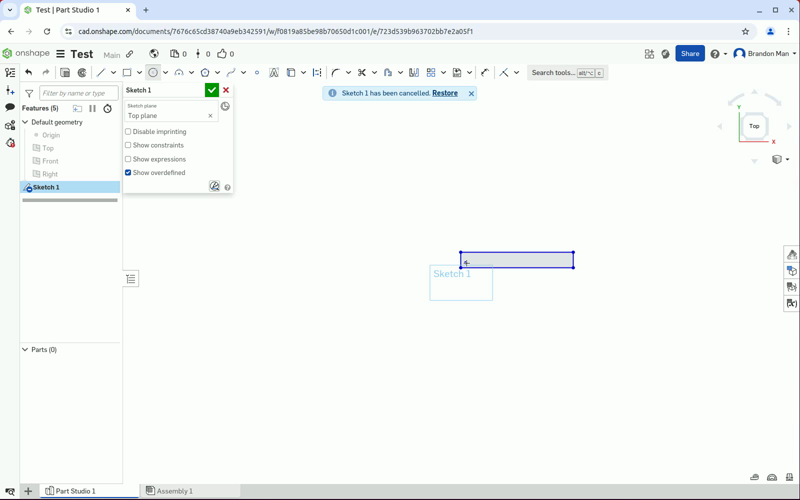
mouse_move(498, 262)
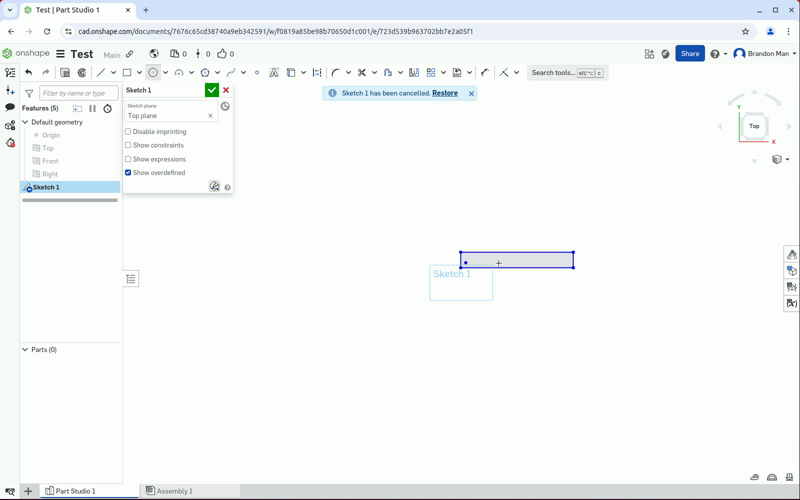
click(498, 262)
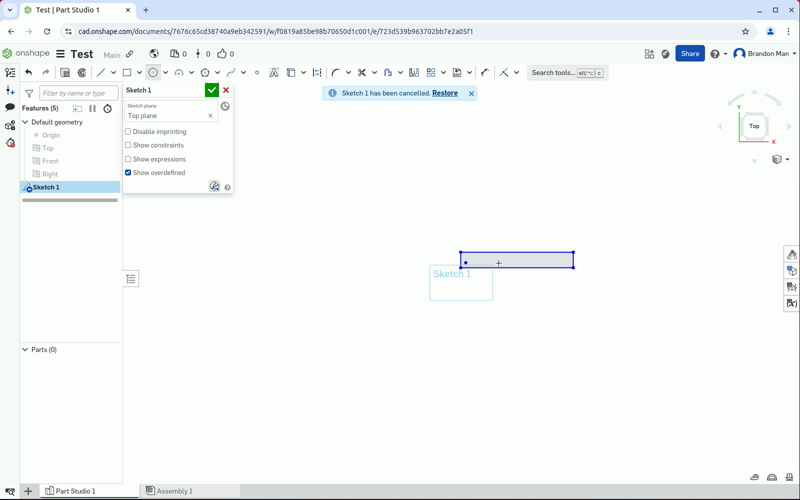
key_up(shift)
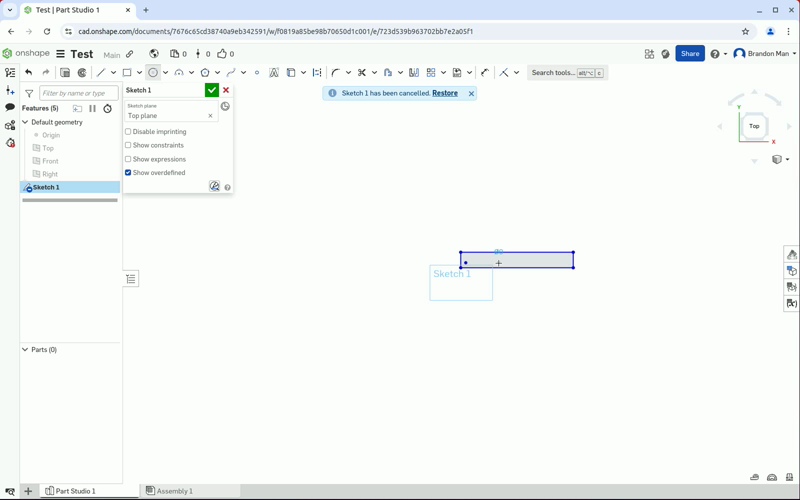
mouse_move(499, 262)
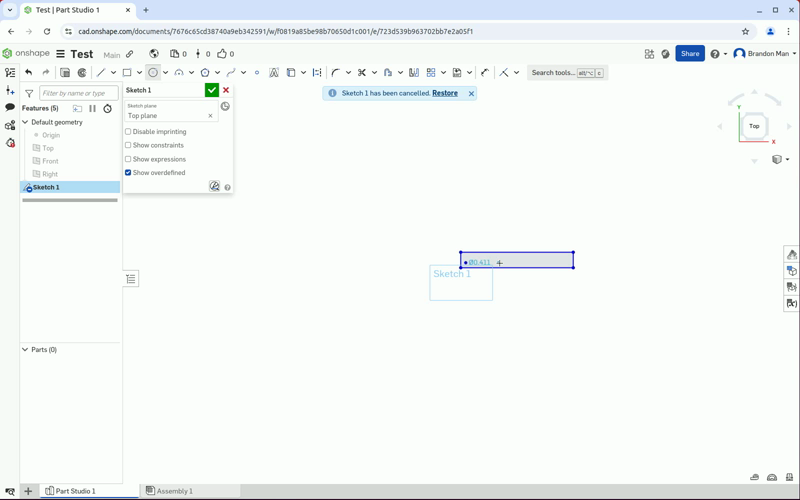
scroll(6)
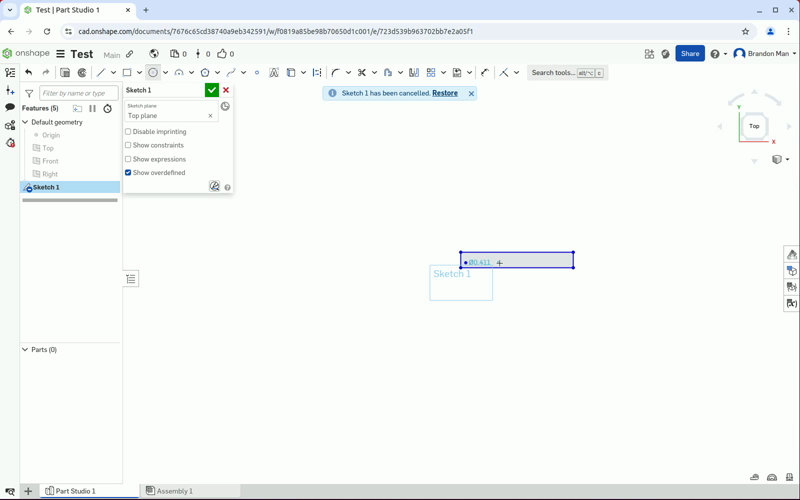
scroll(6)
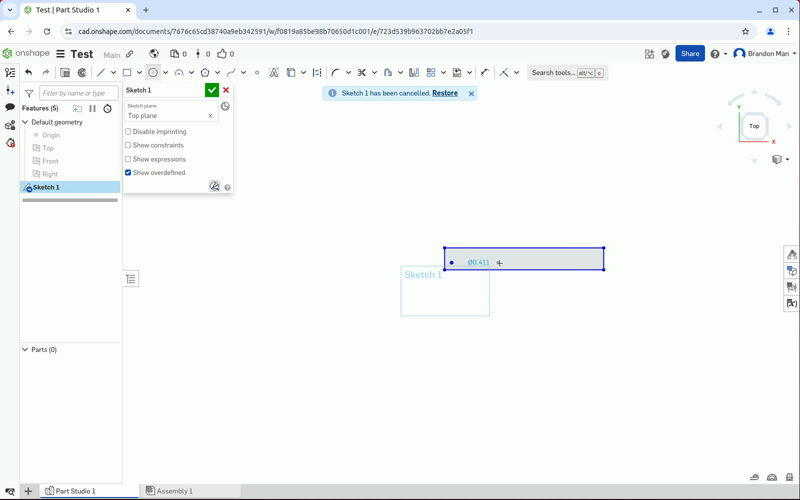
scroll(6)
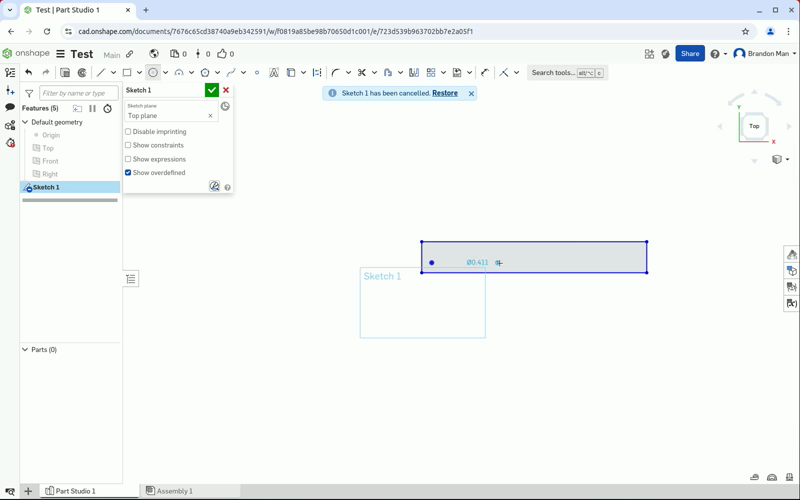
scroll(6)
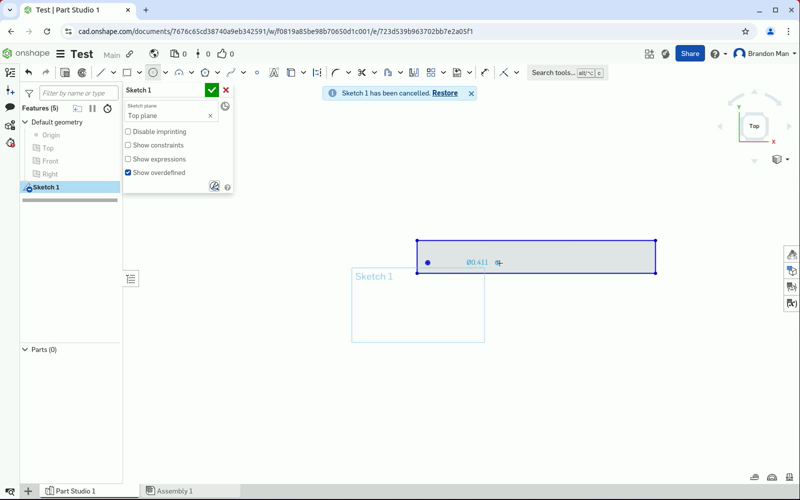
scroll(6)
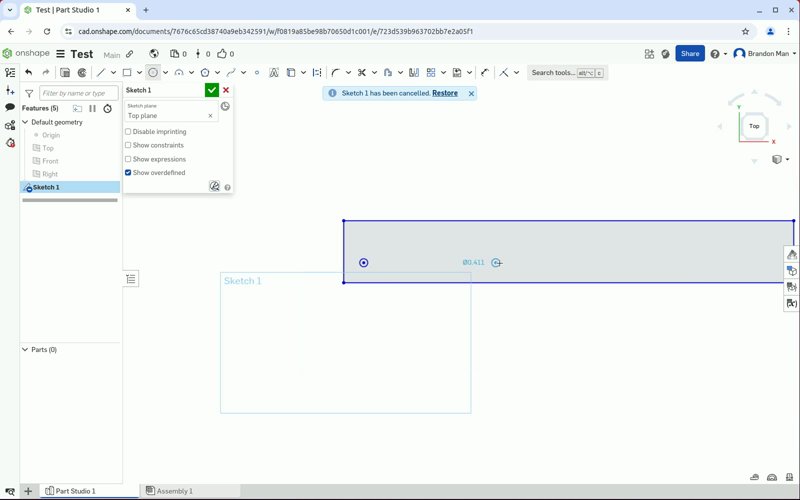
scroll(6)
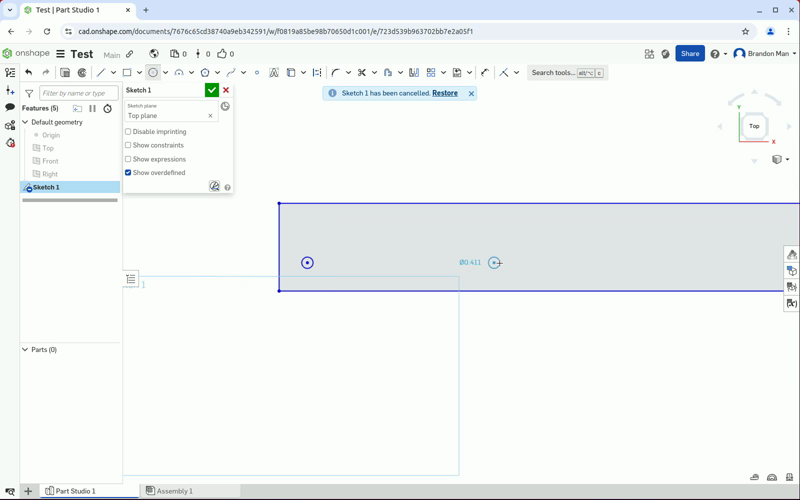
scroll(6)
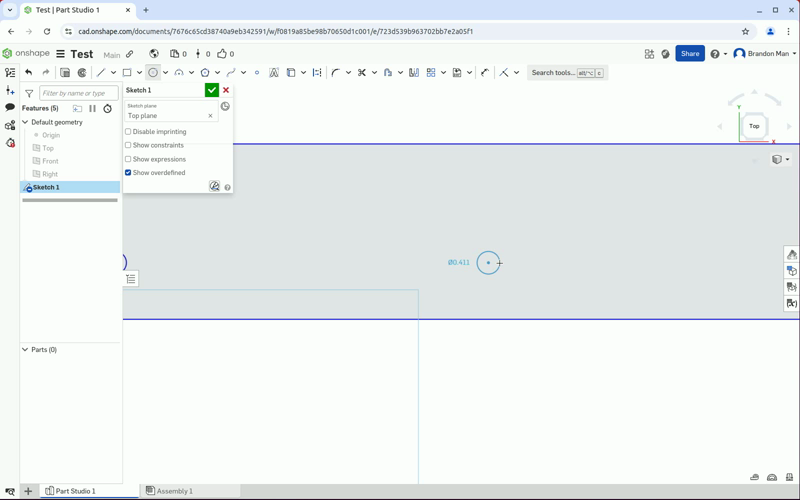
click(499, 262)
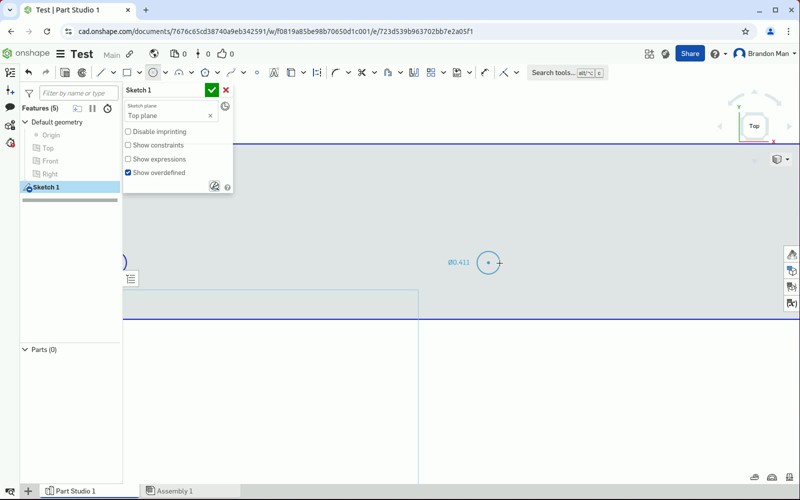
scroll(-6)
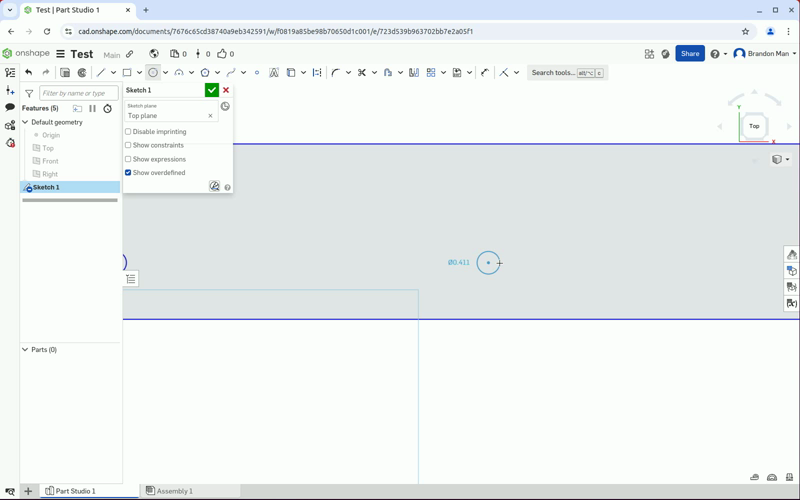
scroll(-6)
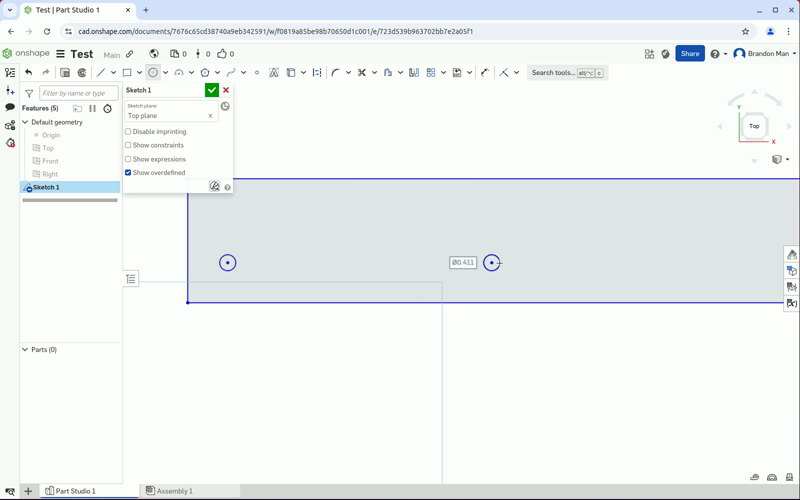
scroll(-6)
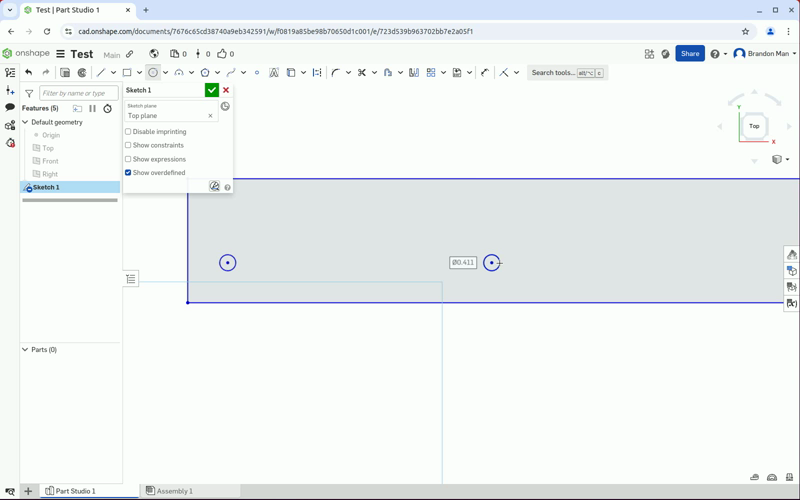
scroll(-6)
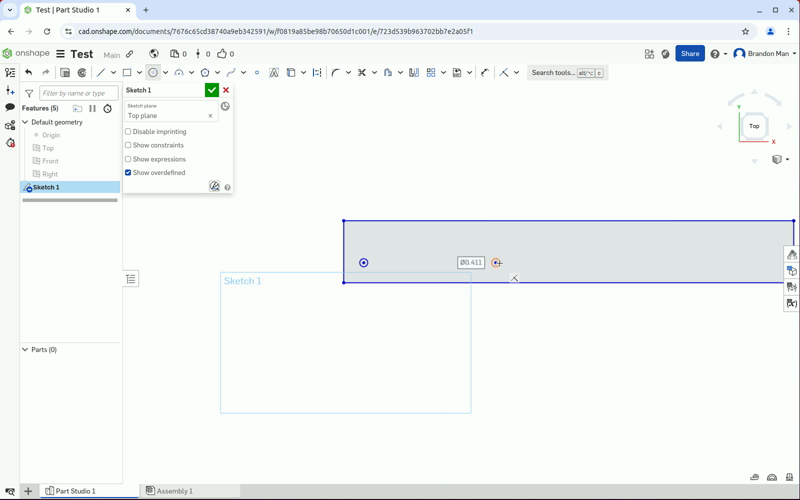
scroll(-6)
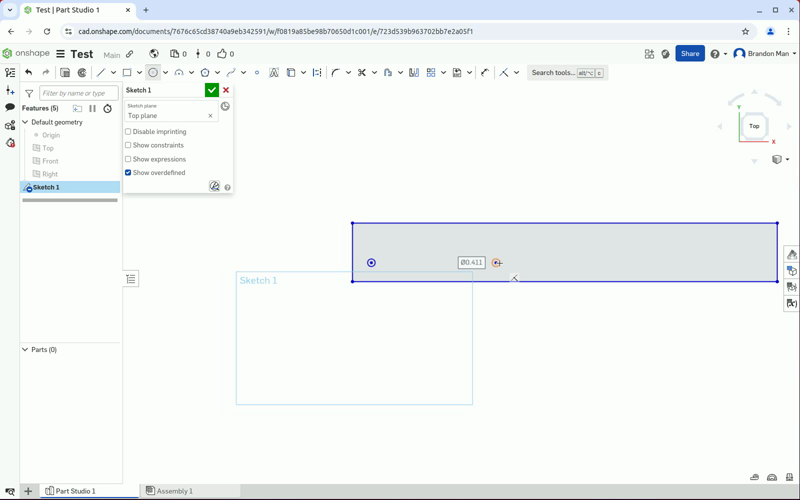
scroll(-6)
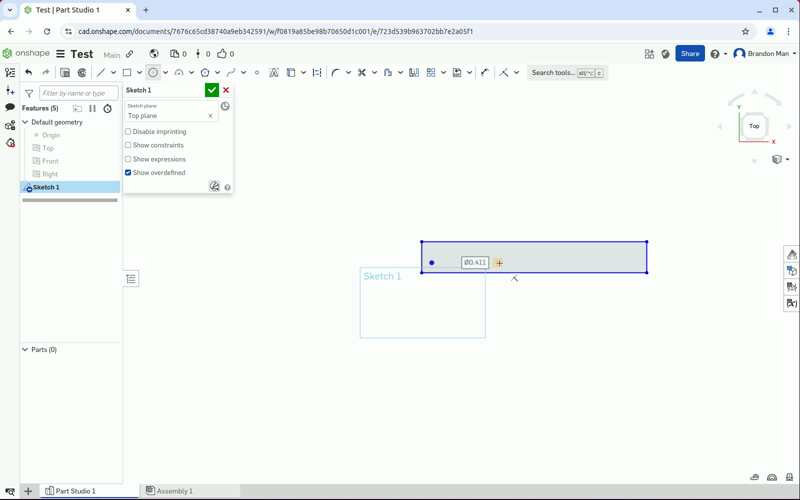
scroll(-6)
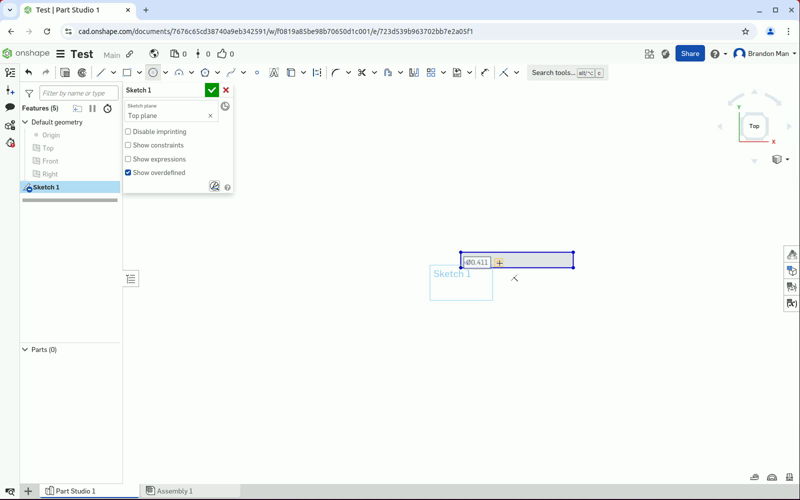
key(esc)
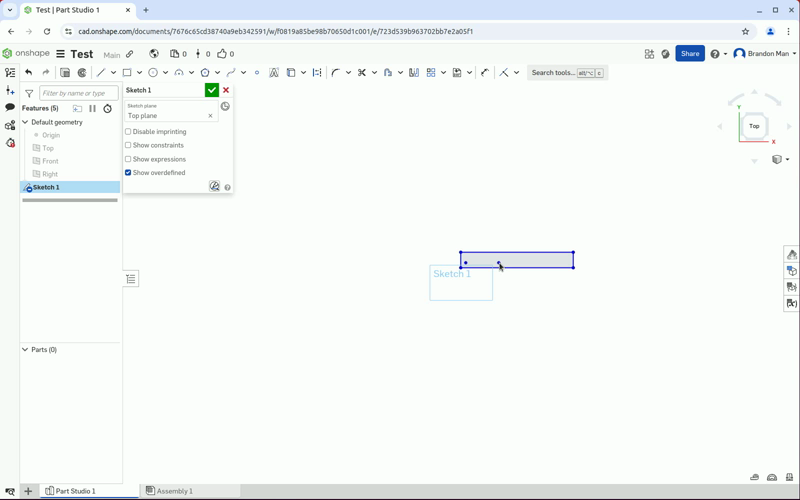
key(c)
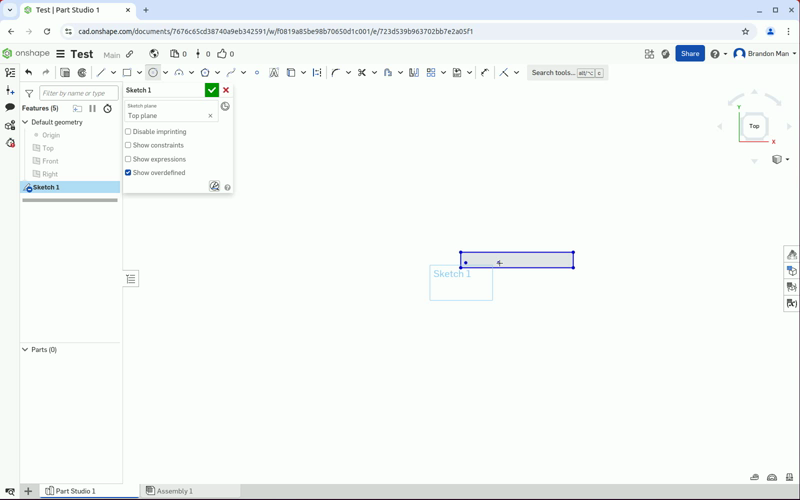
key_down(shift)
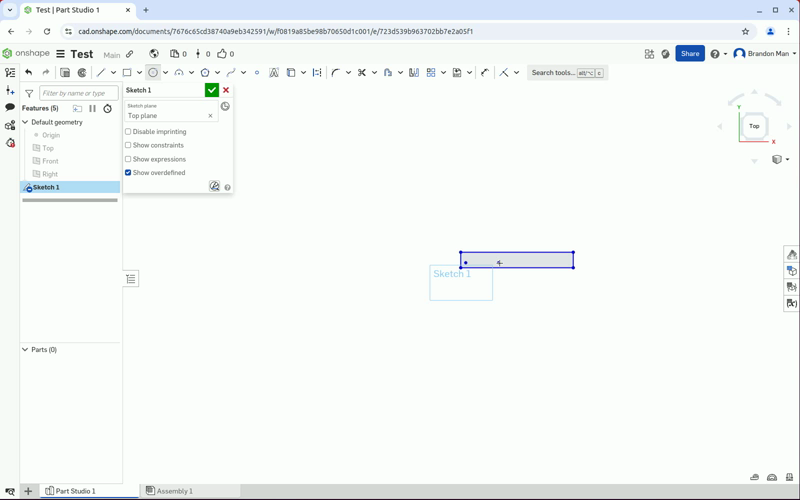
mouse_move(524, 262)
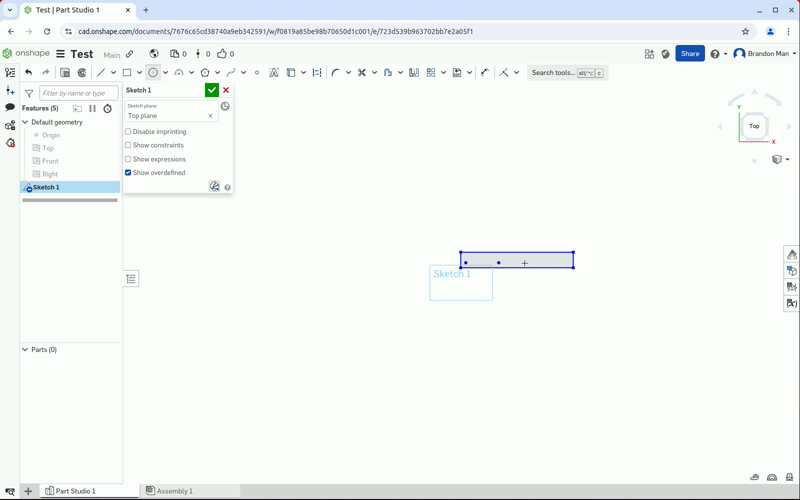
click(524, 262)
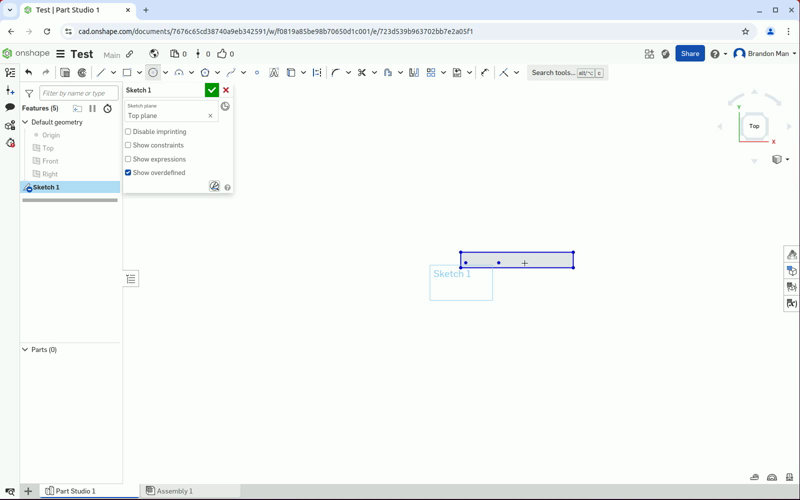
key_up(shift)
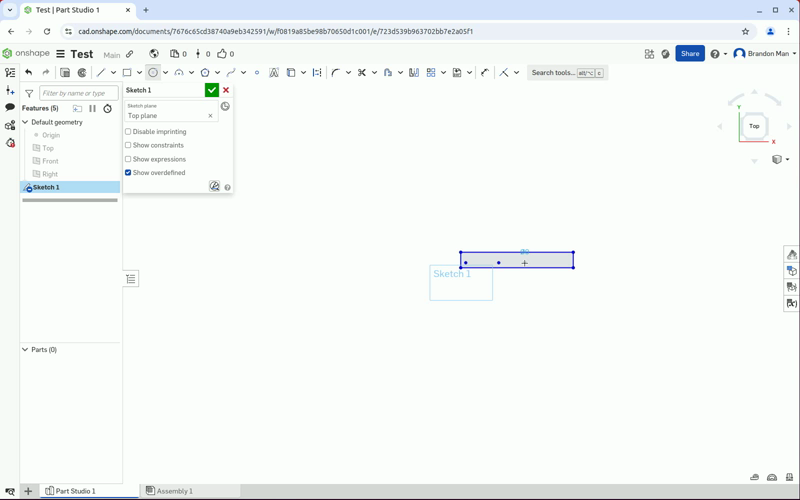
mouse_move(525, 262)
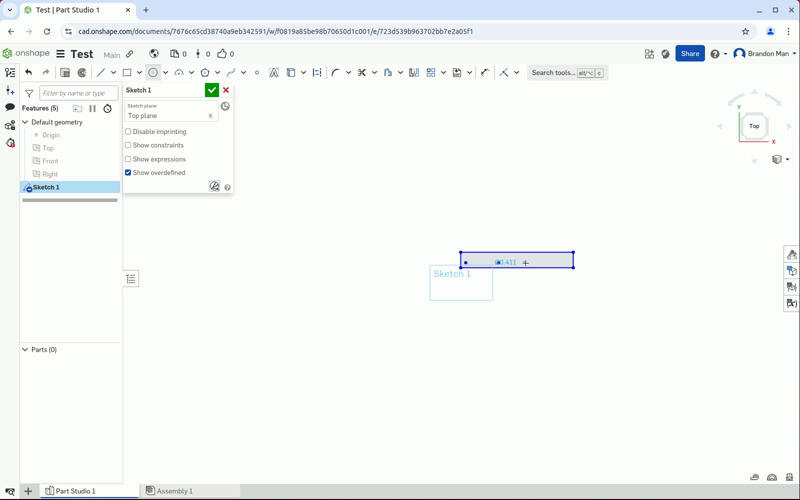
scroll(6)
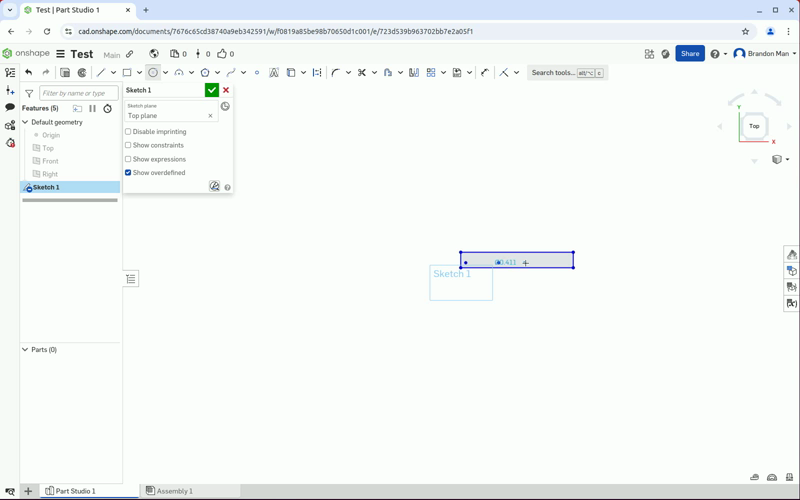
scroll(6)
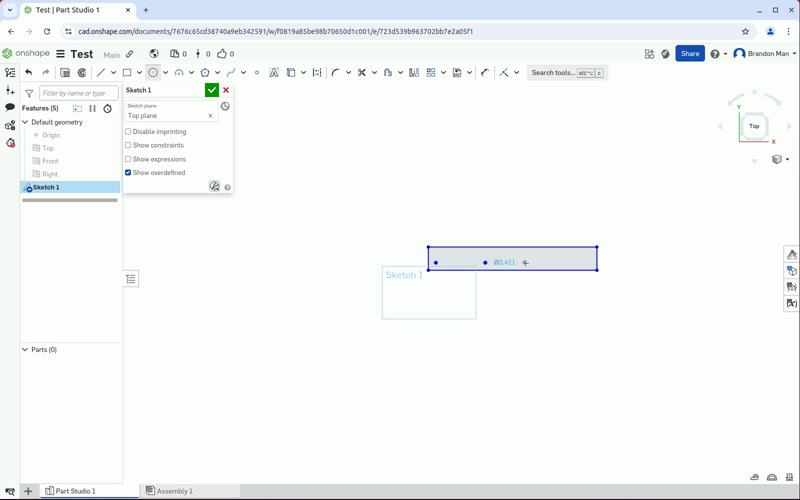
scroll(6)
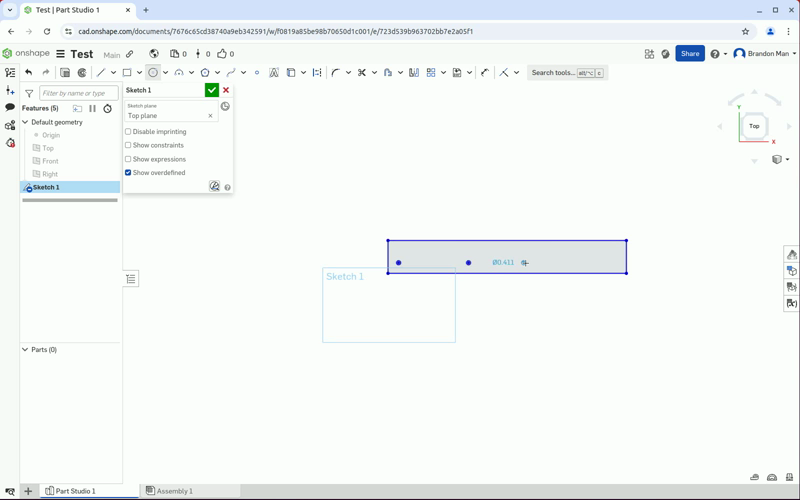
scroll(6)
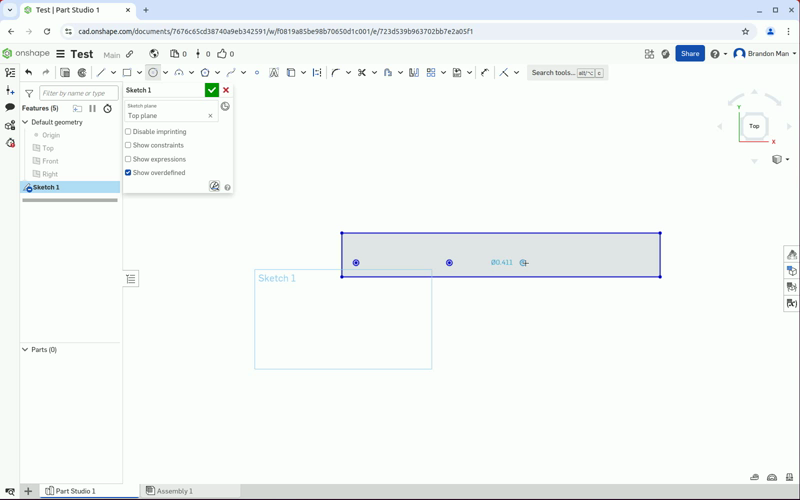
scroll(6)
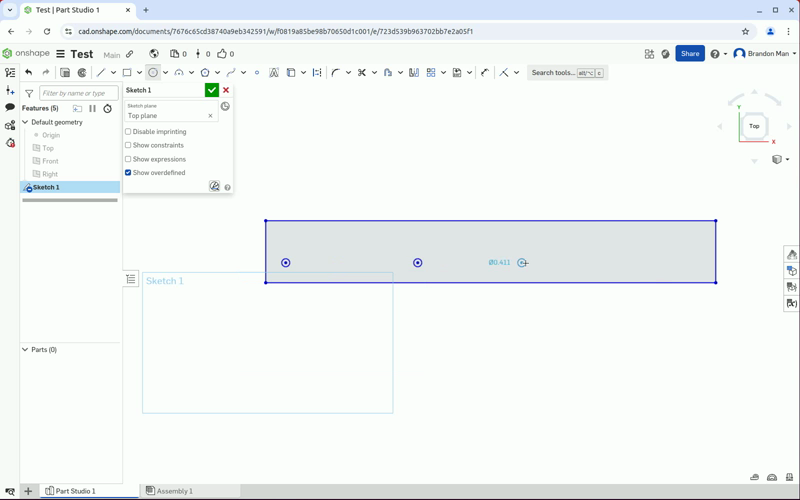
scroll(6)
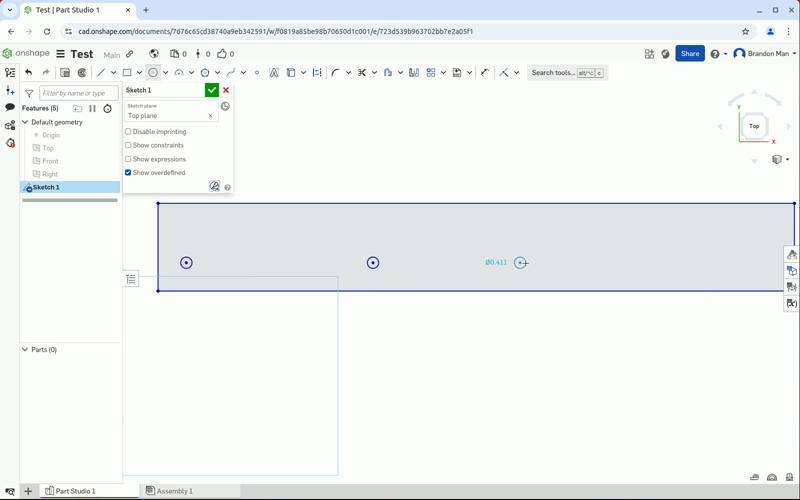
scroll(6)
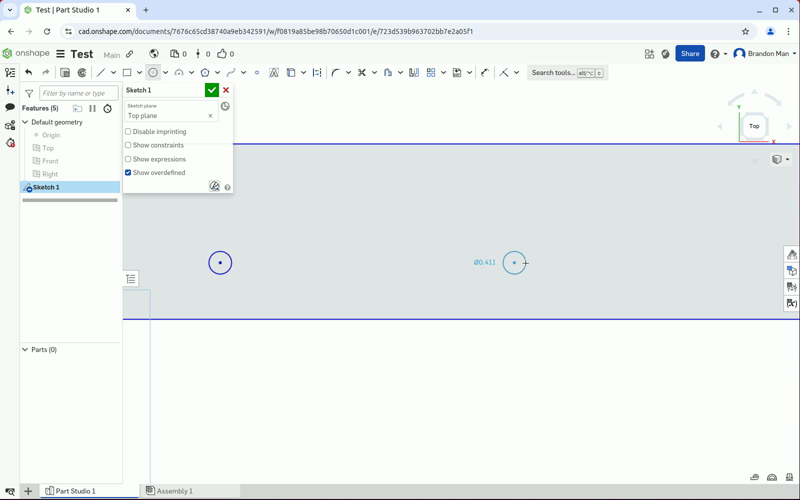
click(525, 262)
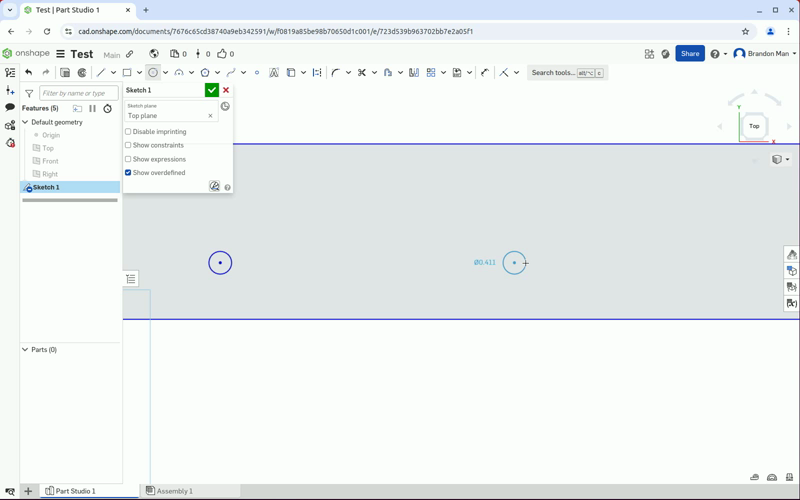
scroll(-6)
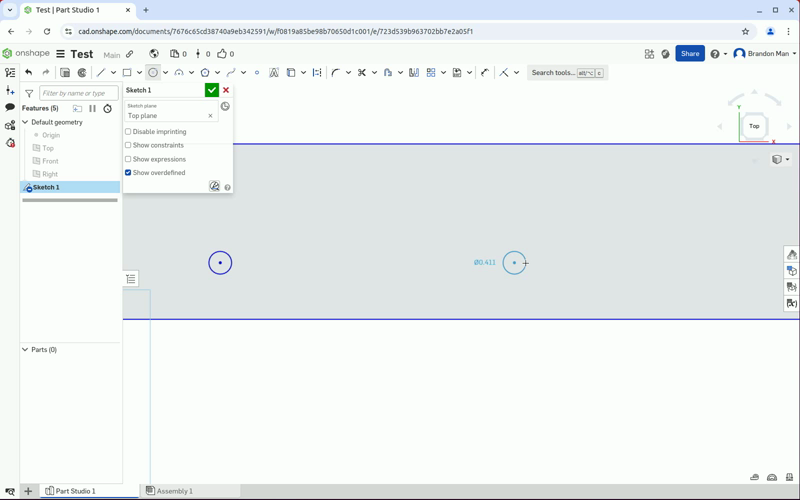
scroll(-6)
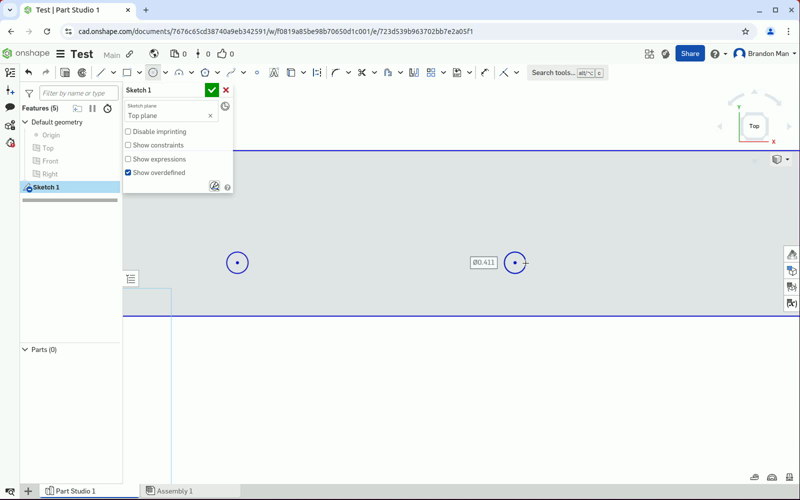
scroll(-6)
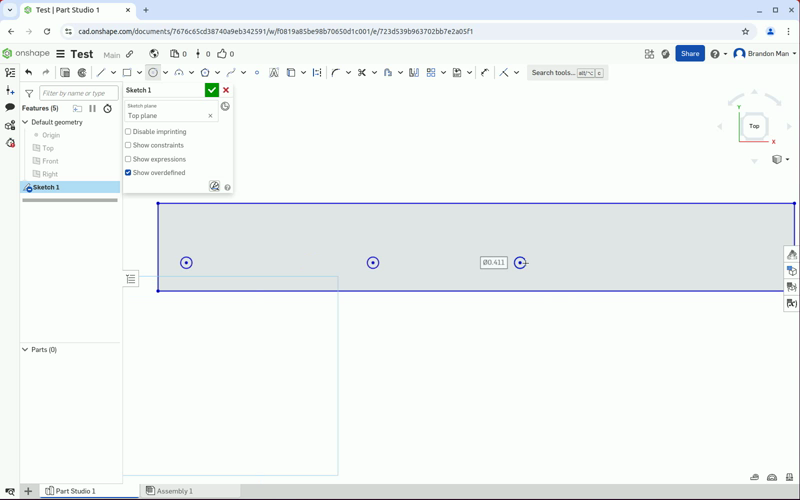
scroll(-6)
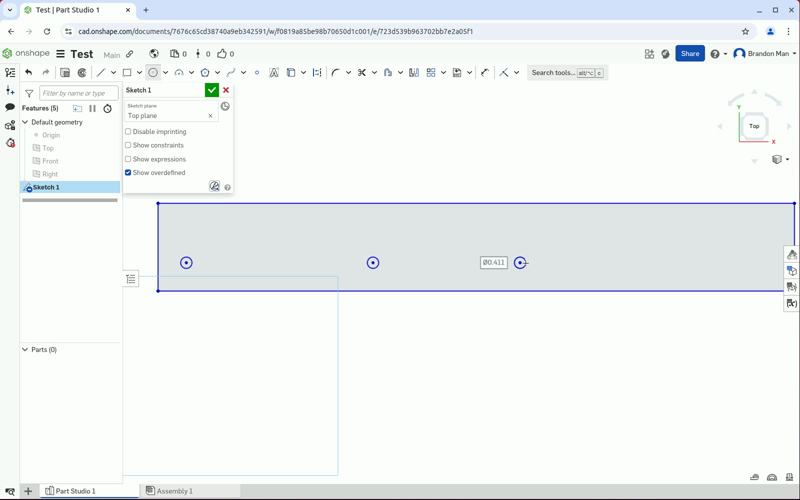
scroll(-6)
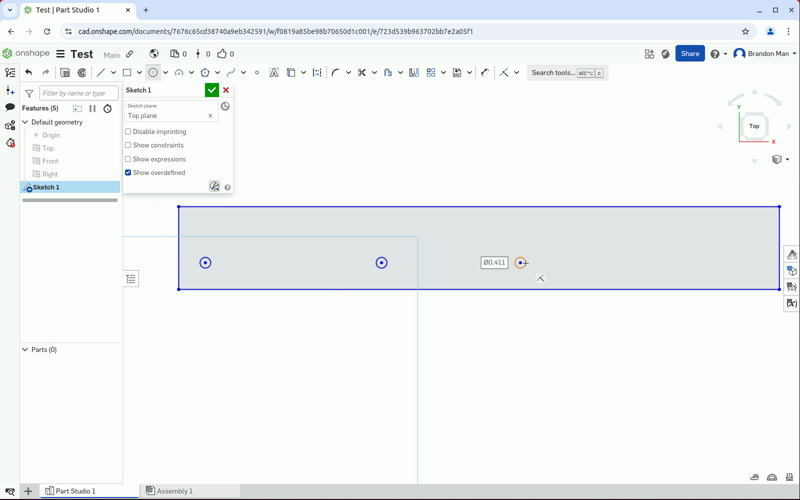
scroll(-6)
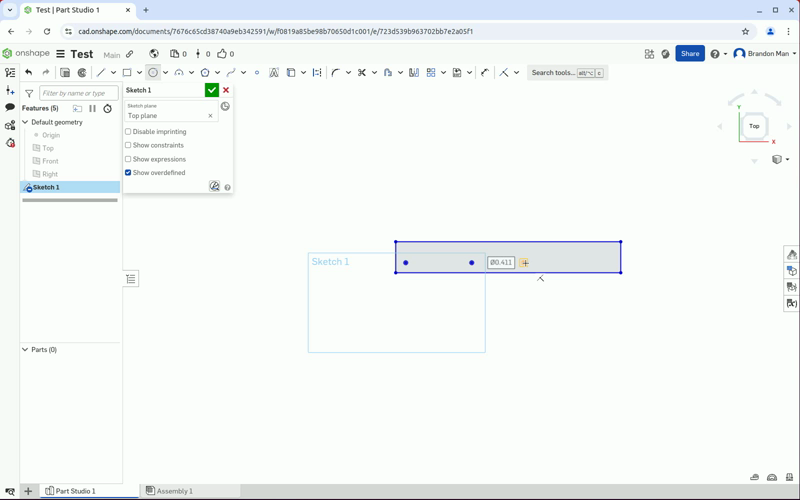
scroll(-6)
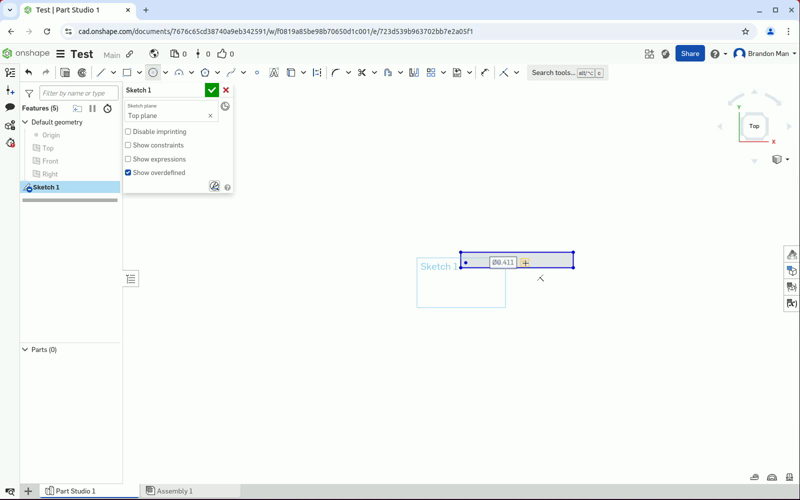
key(esc)
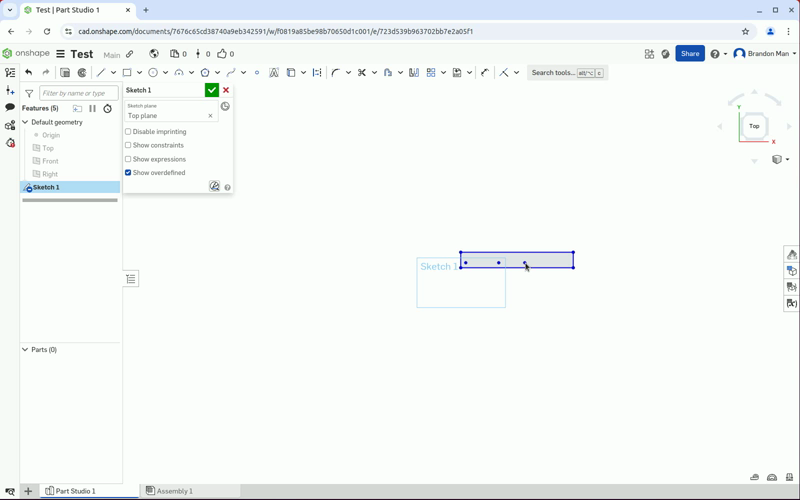
key(c)
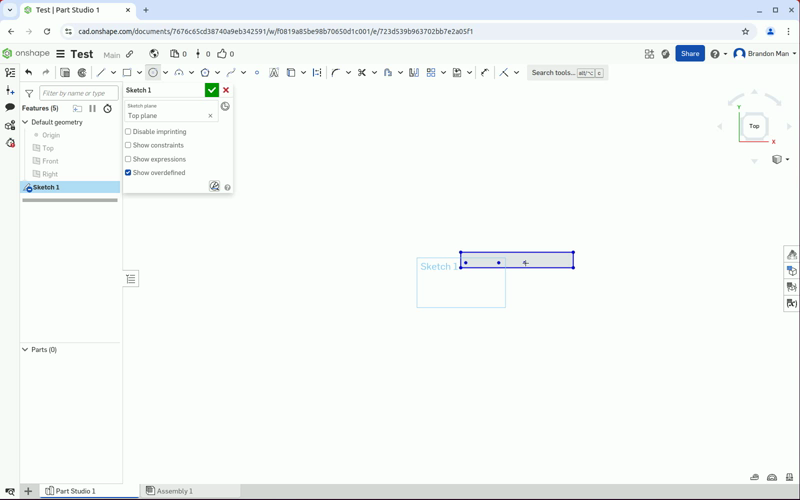
key_down(shift)
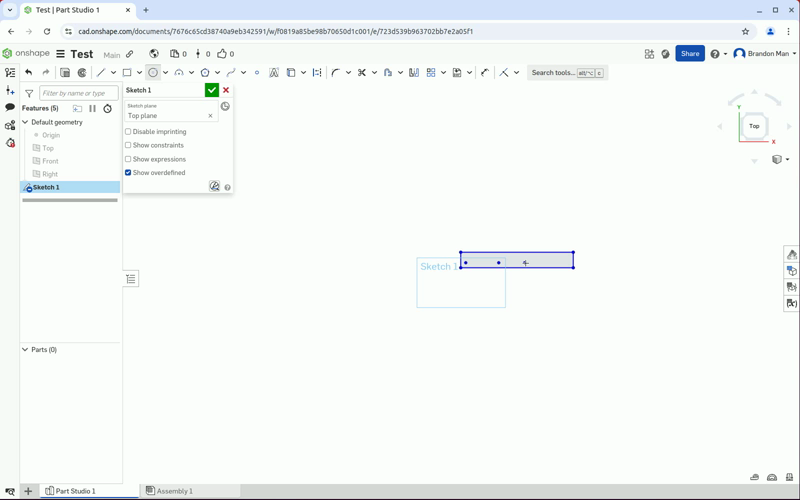
mouse_move(562, 262)
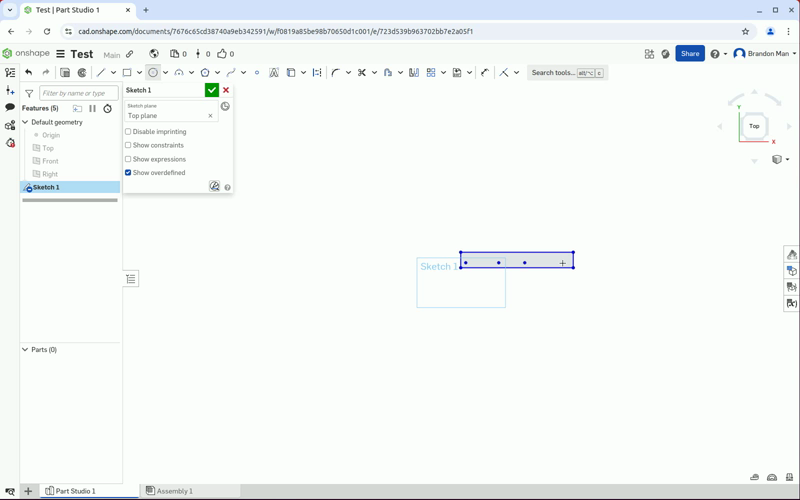
click(562, 262)
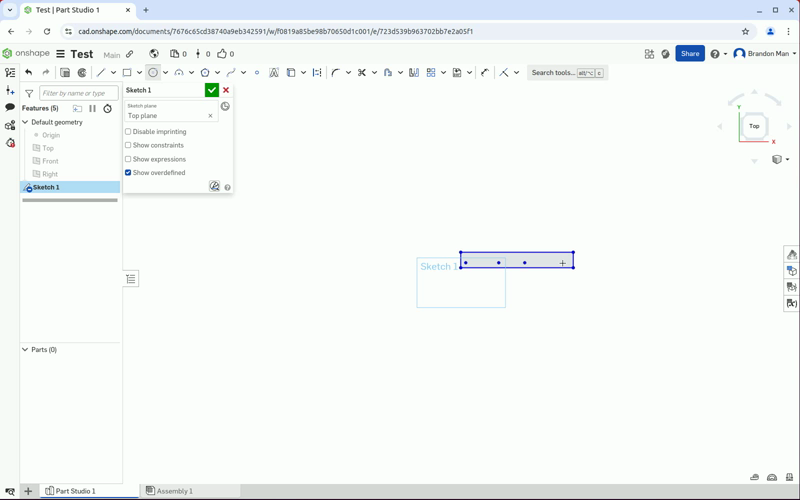
key_up(shift)
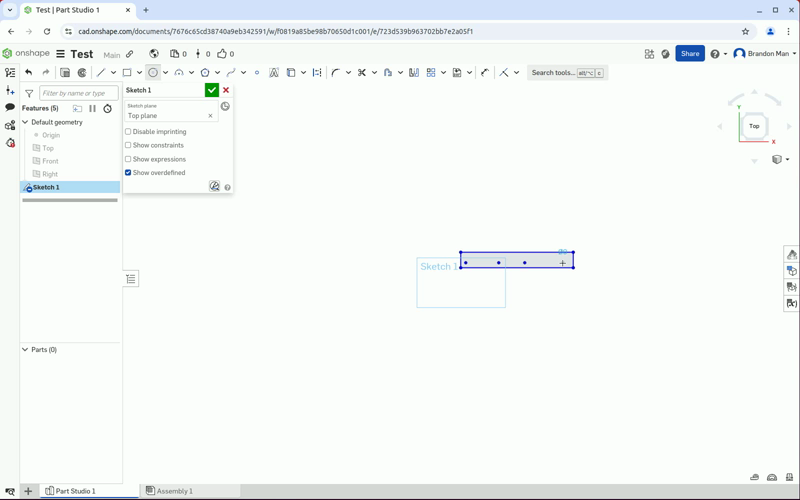
mouse_move(563, 262)
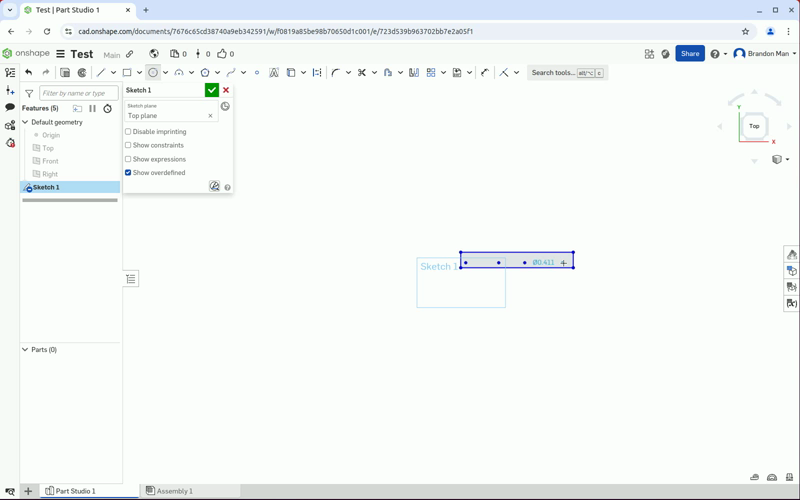
scroll(6)
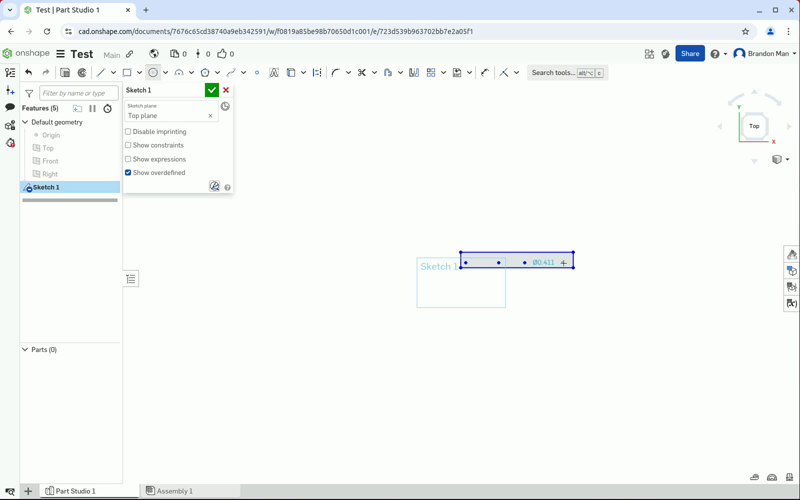
scroll(6)
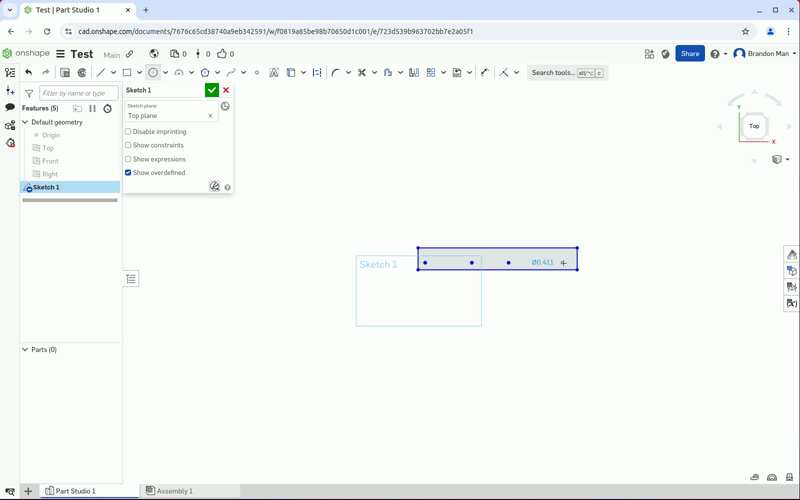
scroll(6)
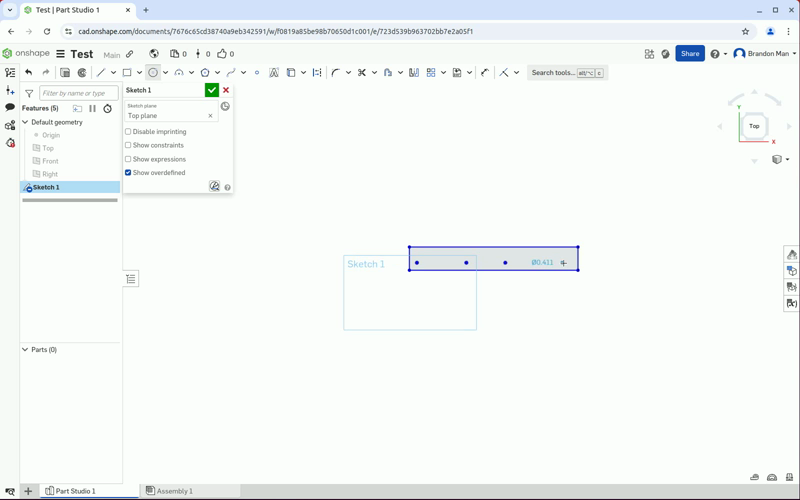
scroll(6)
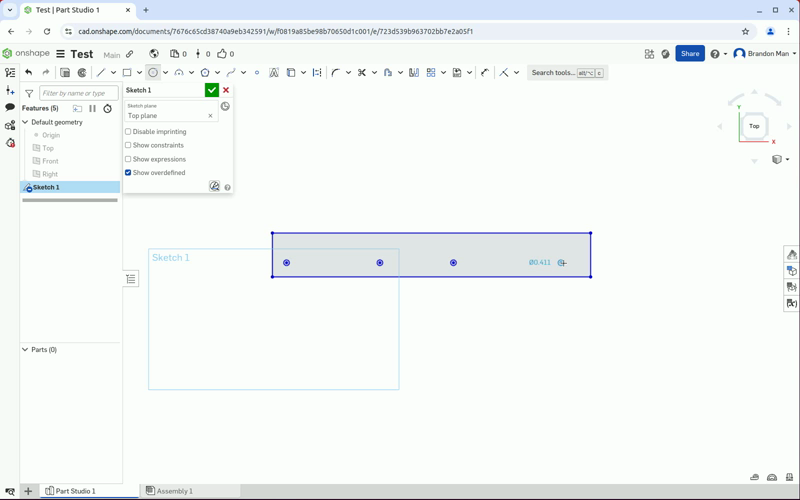
scroll(6)
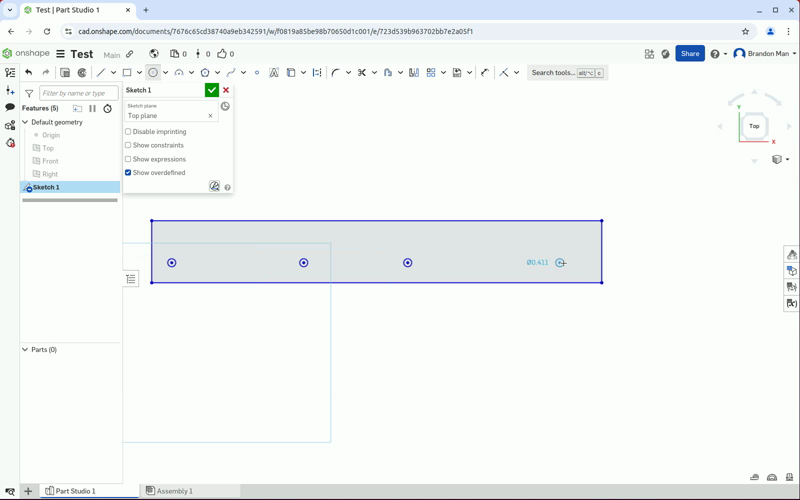
scroll(6)
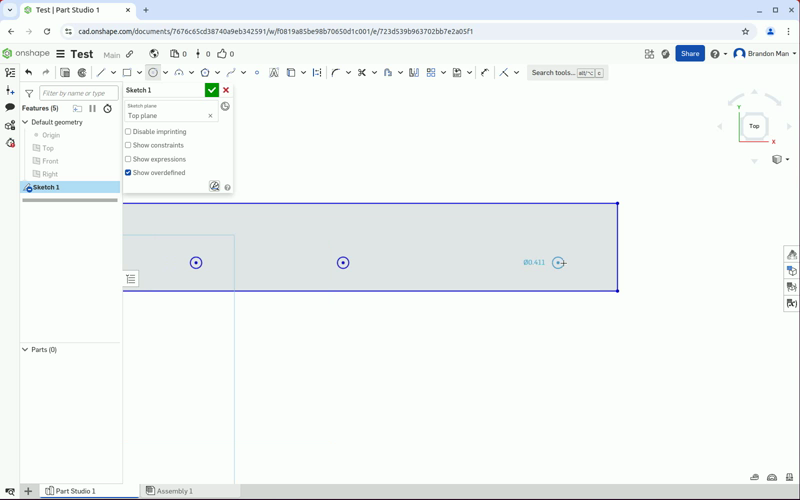
scroll(6)
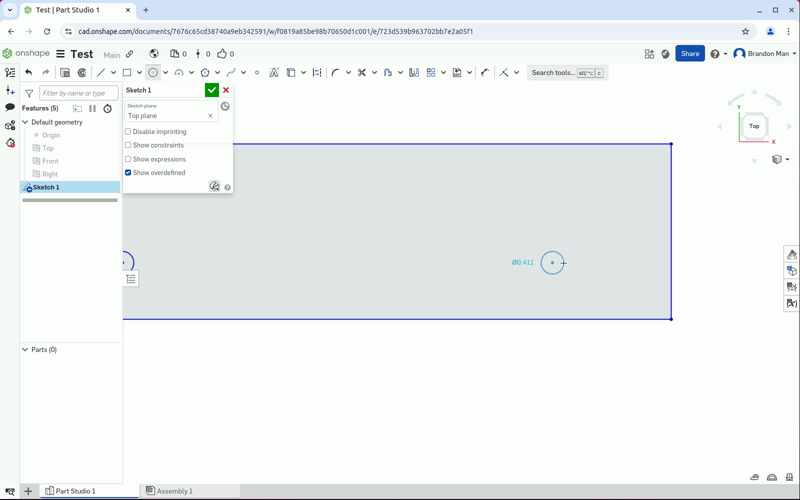
click(563, 262)
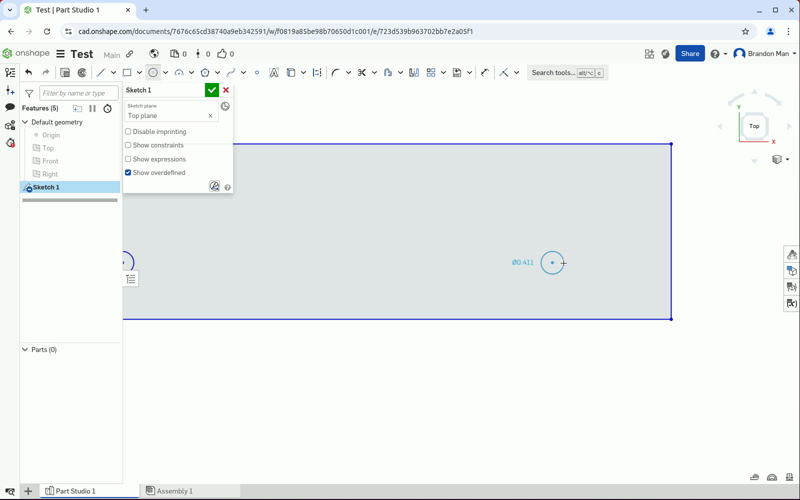
scroll(-6)
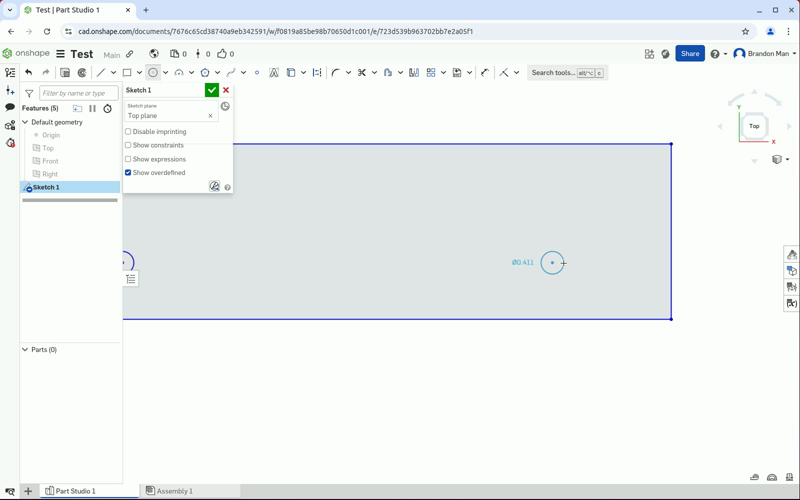
scroll(-6)
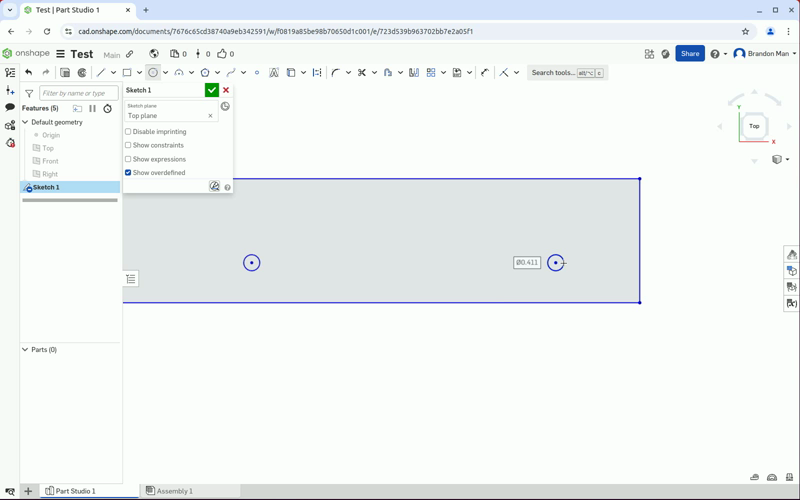
scroll(-6)
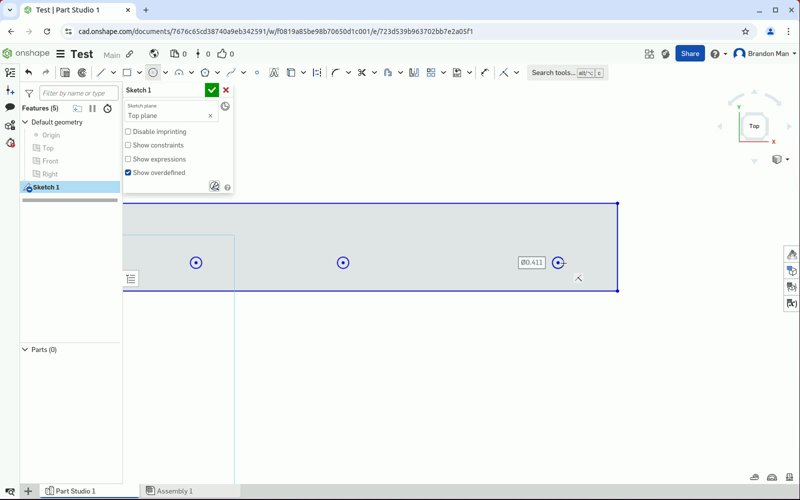
scroll(-6)
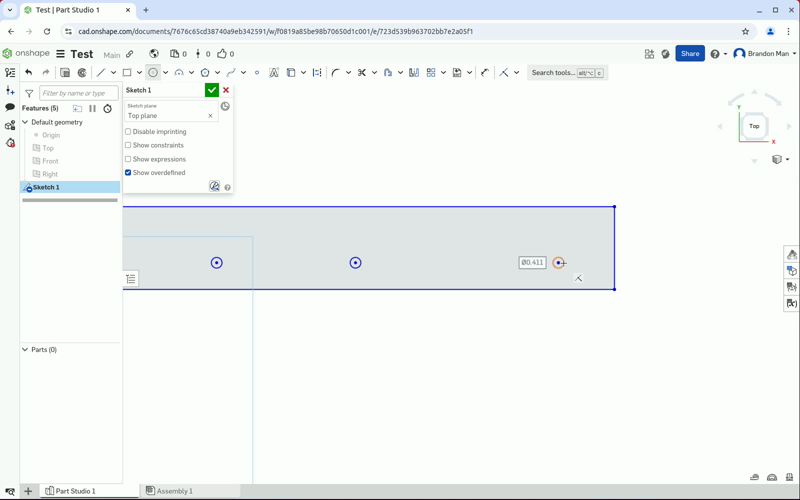
scroll(-6)
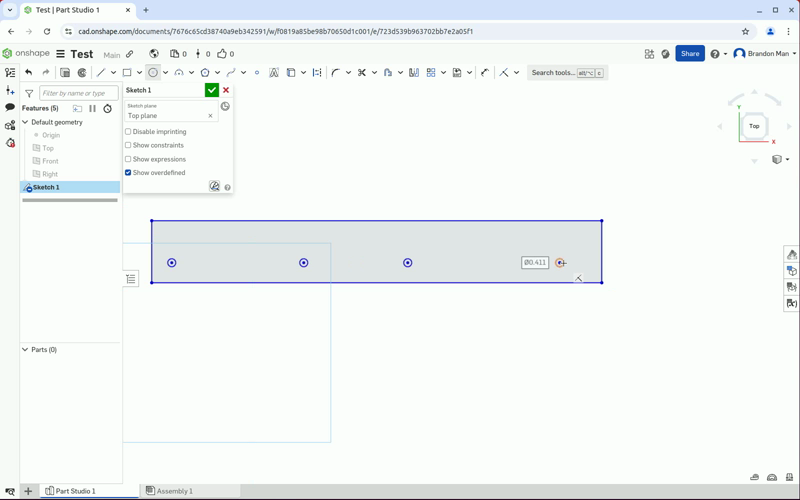
scroll(-6)
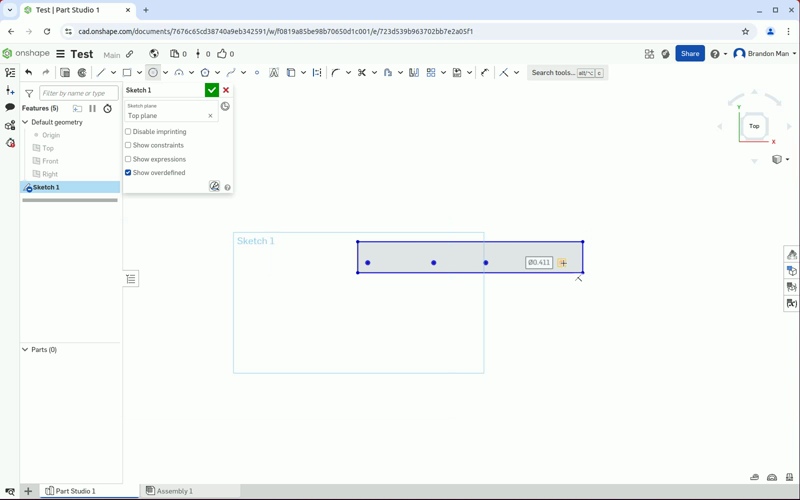
scroll(-6)
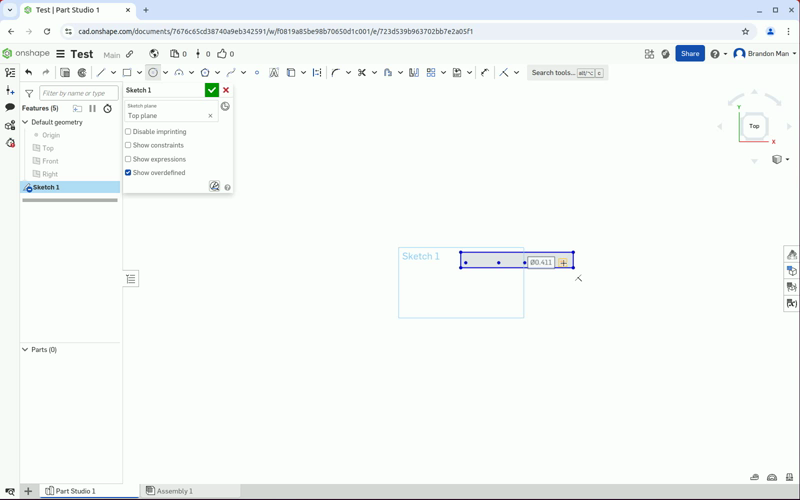
key(esc)
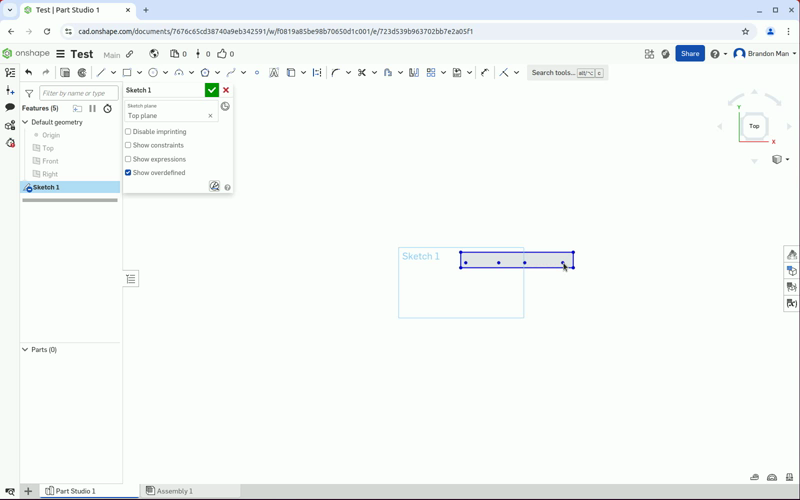
mouse_move(501, 263)
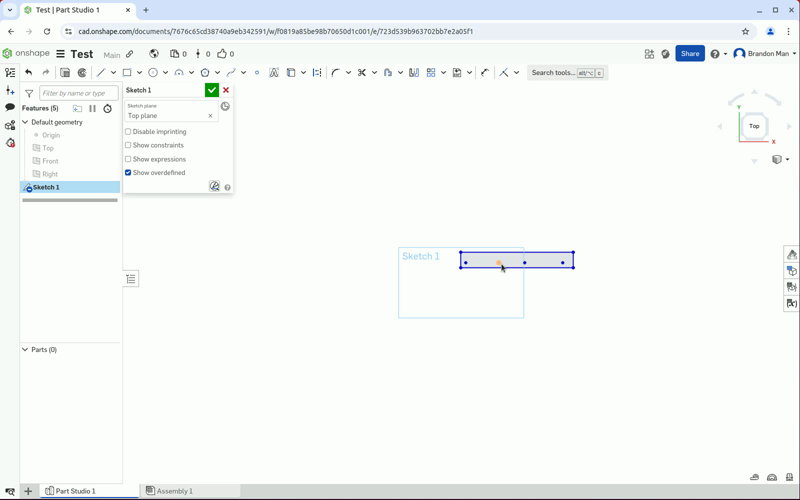
scroll(6)
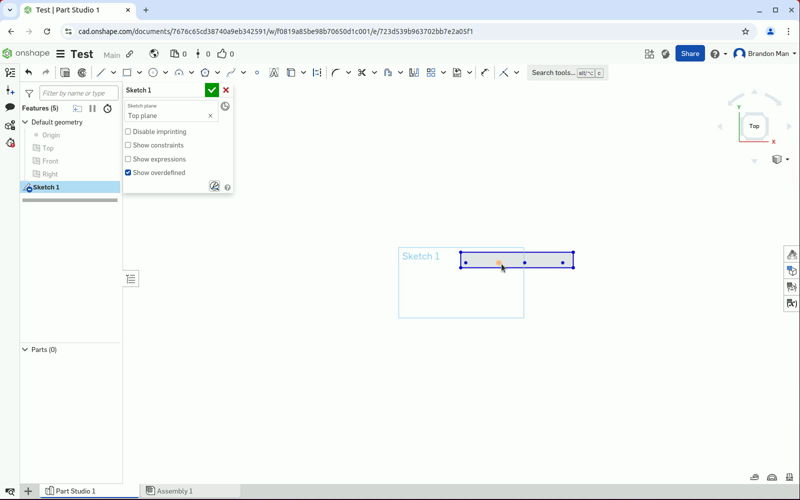
scroll(6)
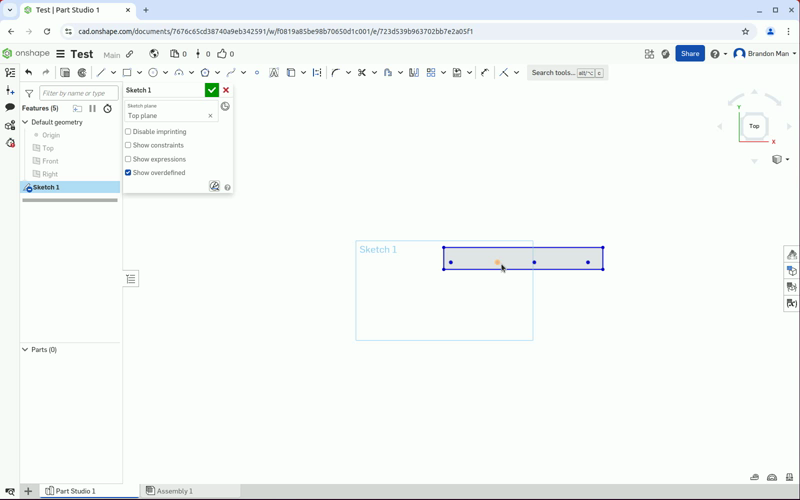
scroll(6)
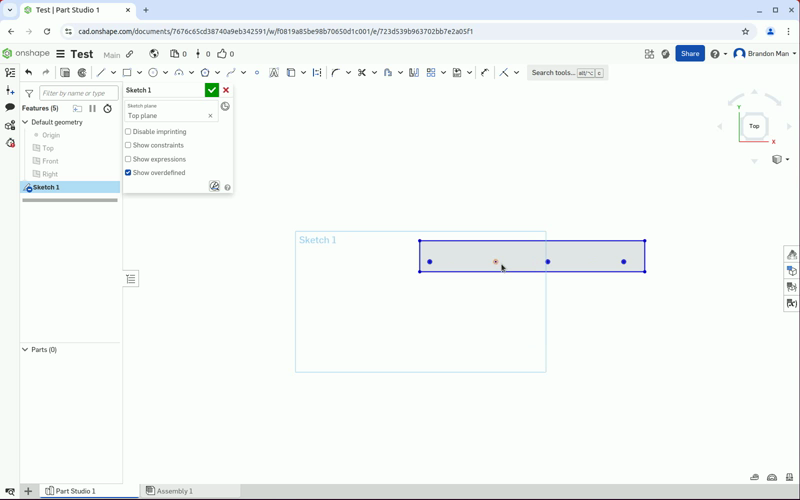
scroll(6)
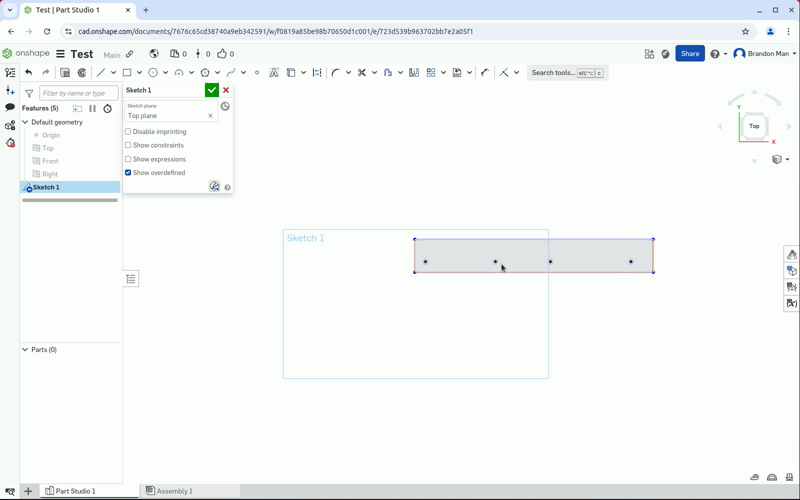
scroll(6)
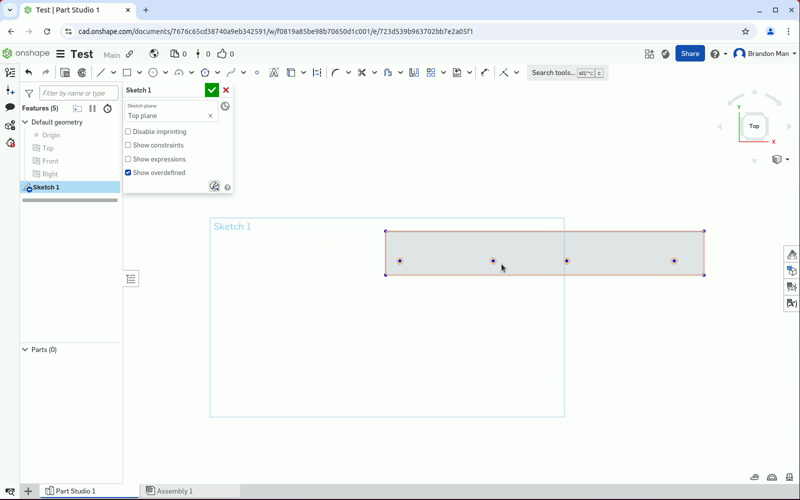
scroll(6)
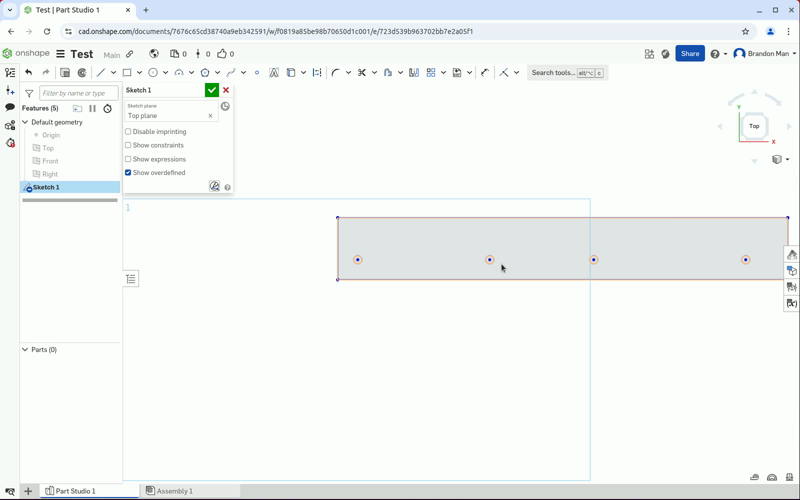
scroll(6)
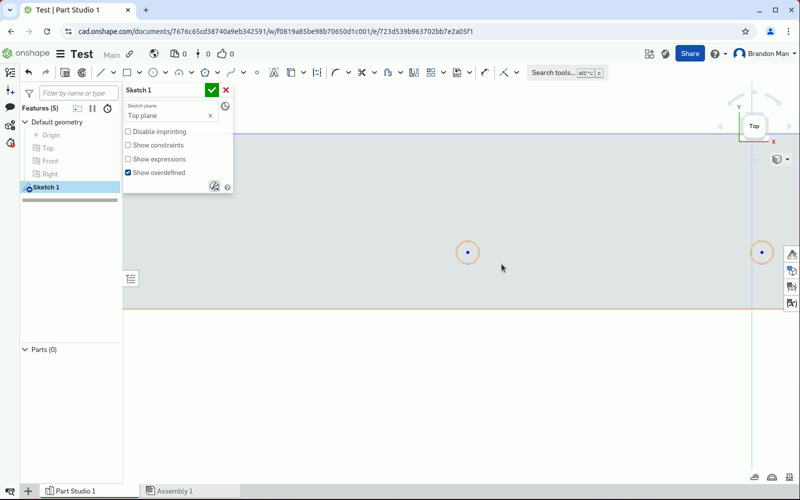
click(501, 263)
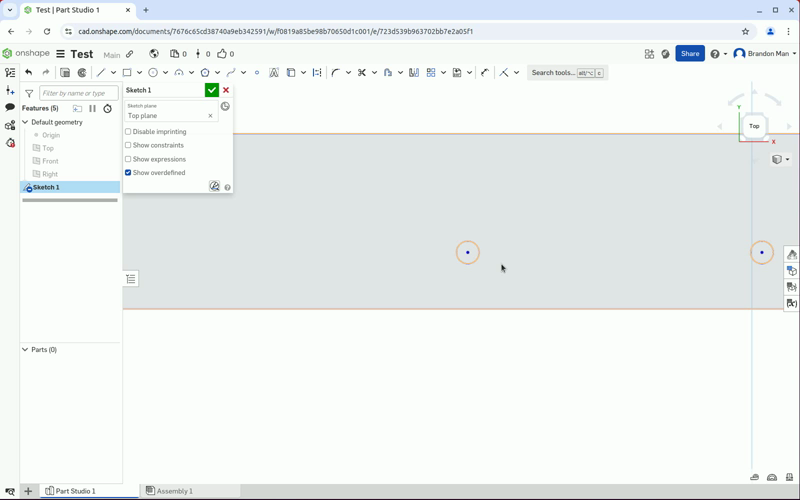
scroll(-6)
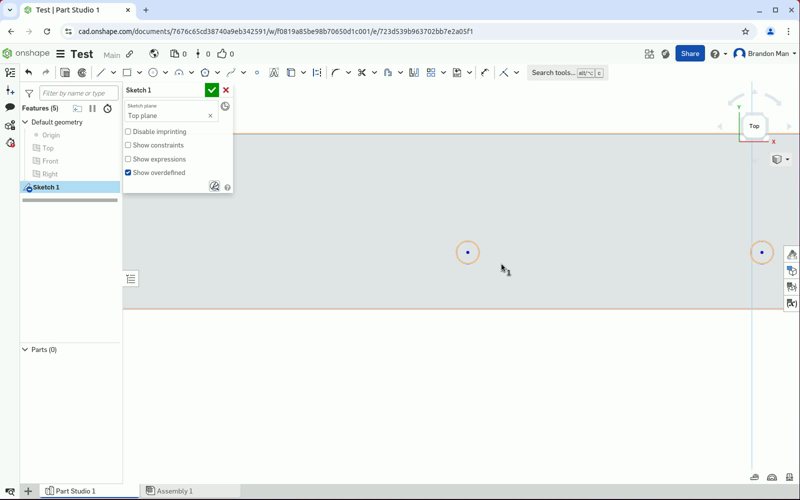
scroll(-6)
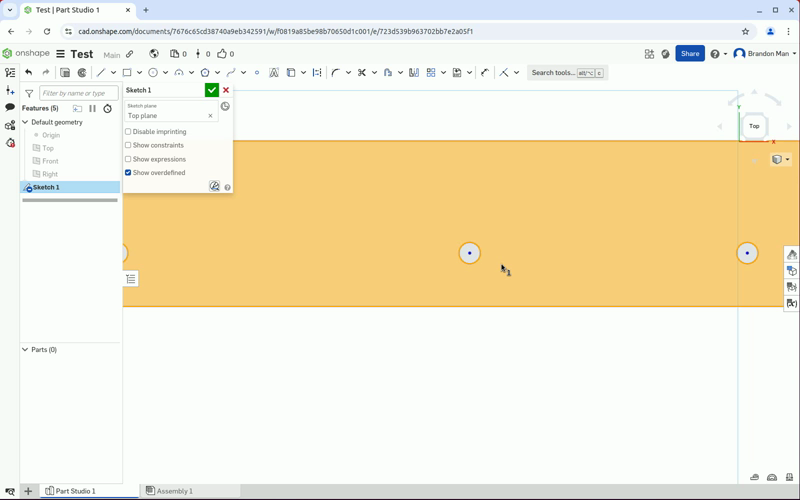
scroll(-6)
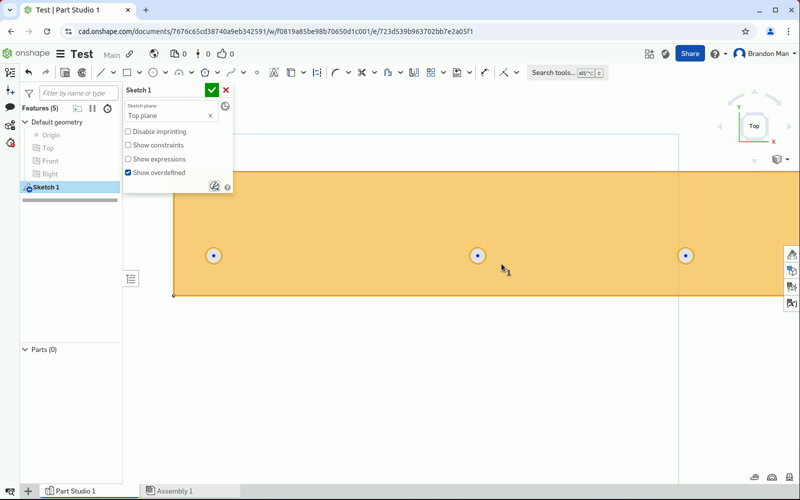
scroll(-6)
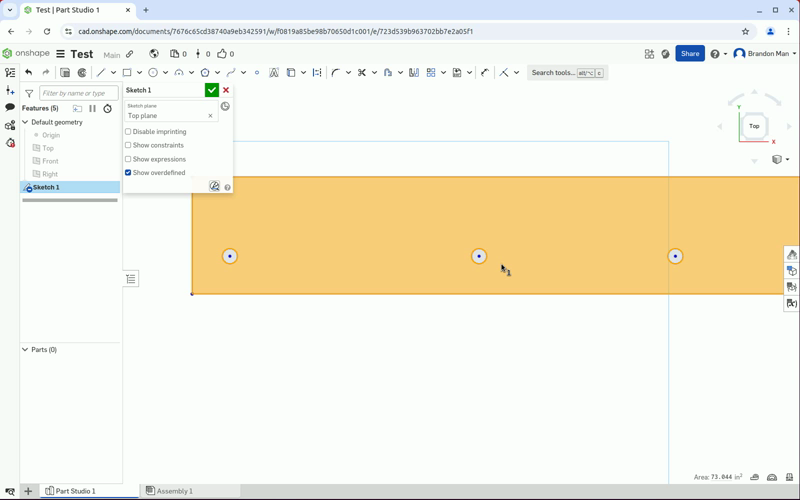
scroll(-6)
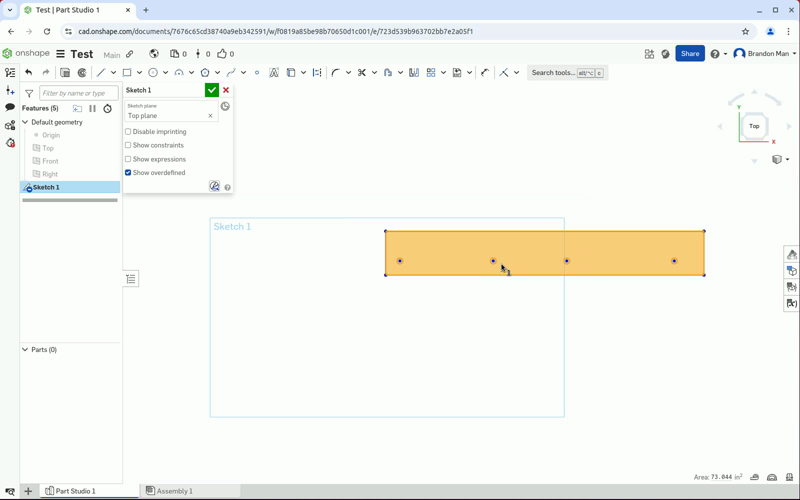
scroll(-6)
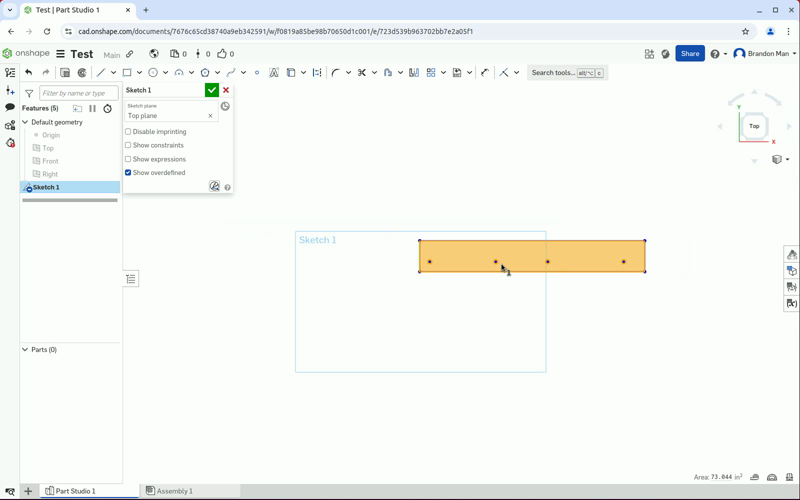
scroll(-6)
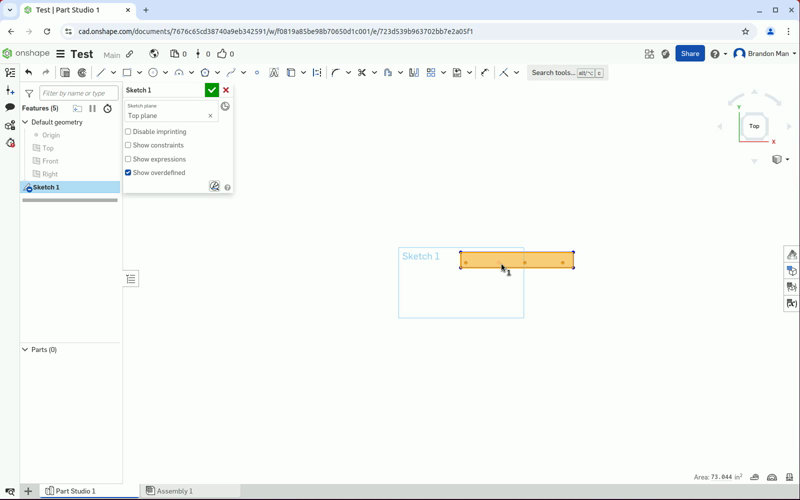
mouse_move(73, 352)
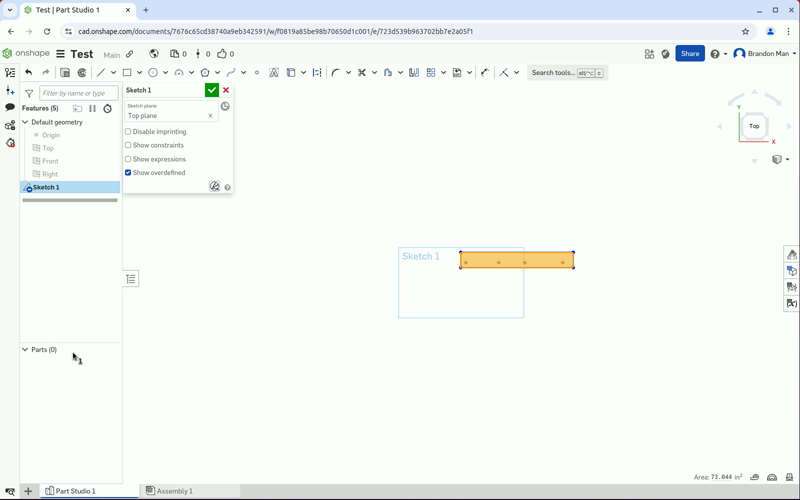
key(shift+y)
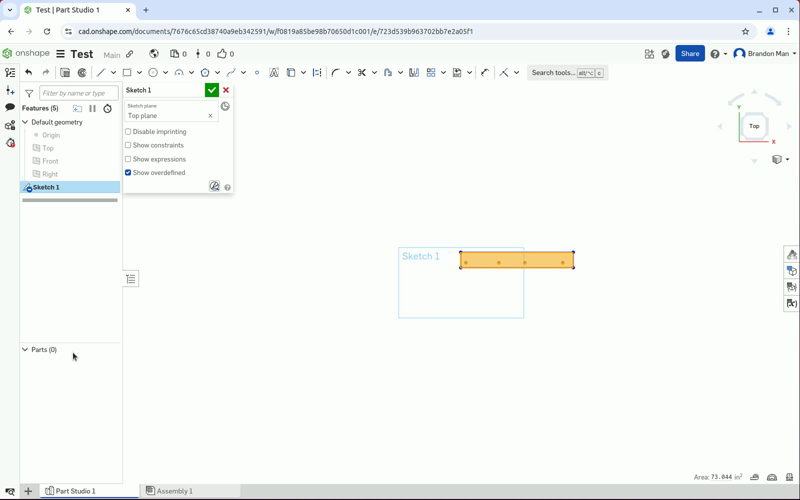
key(shift+e)
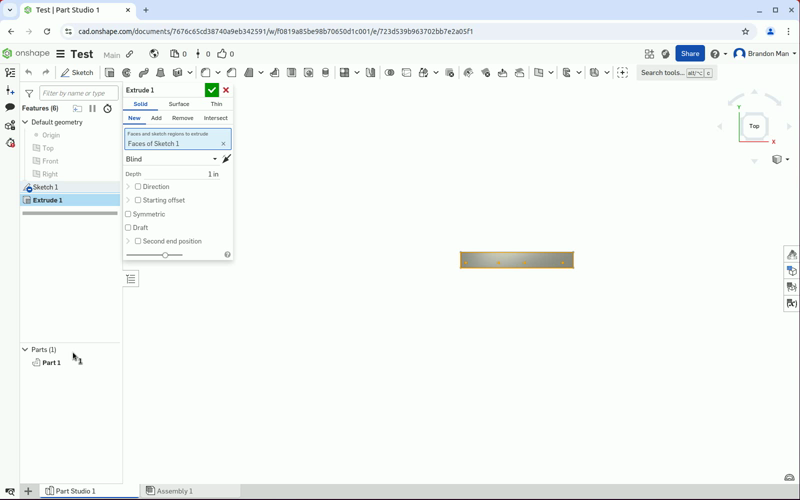
mouse_move(143, 106)
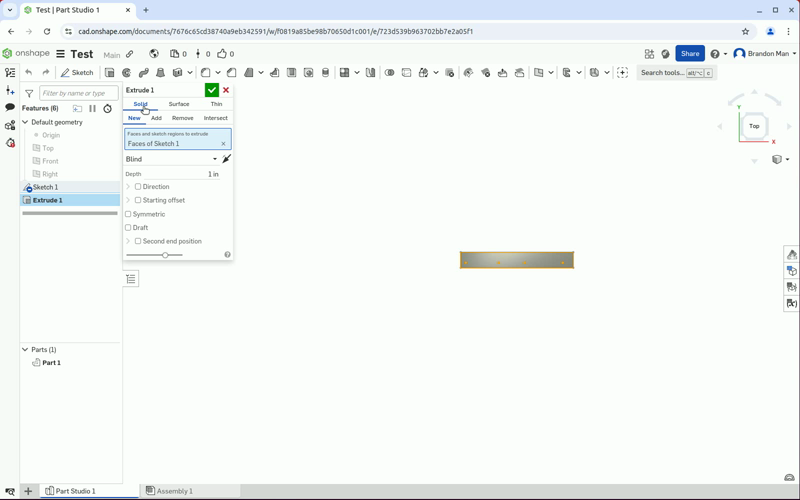
click(143, 106)
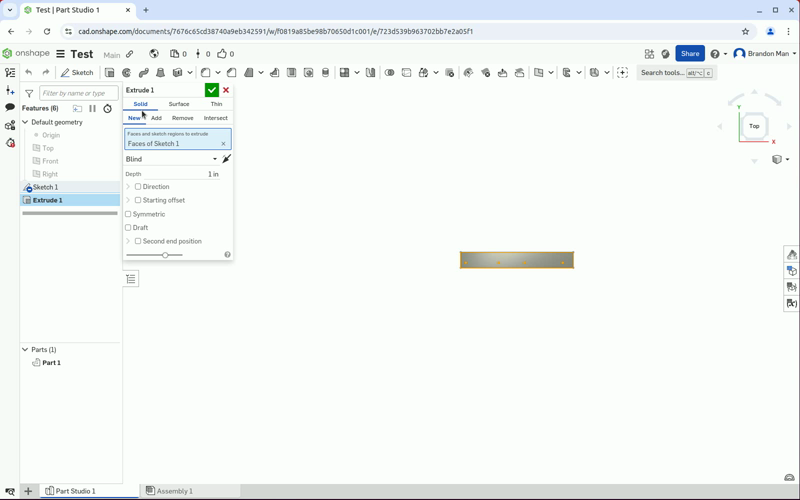
mouse_move(137, 120)
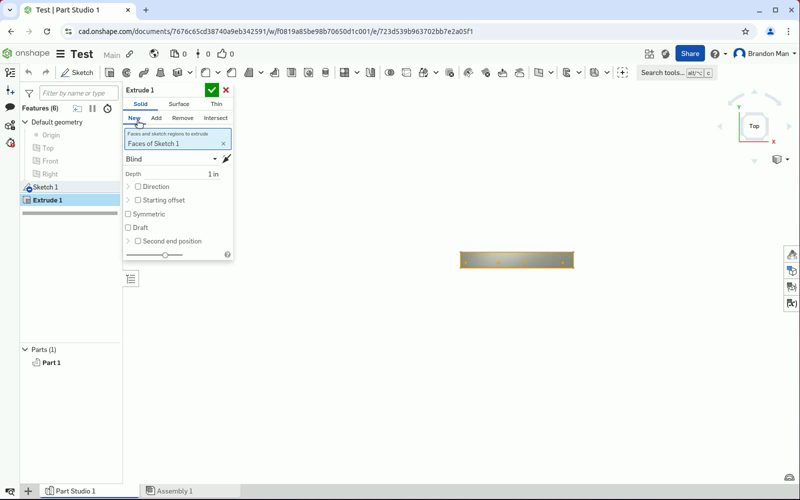
click(137, 120)
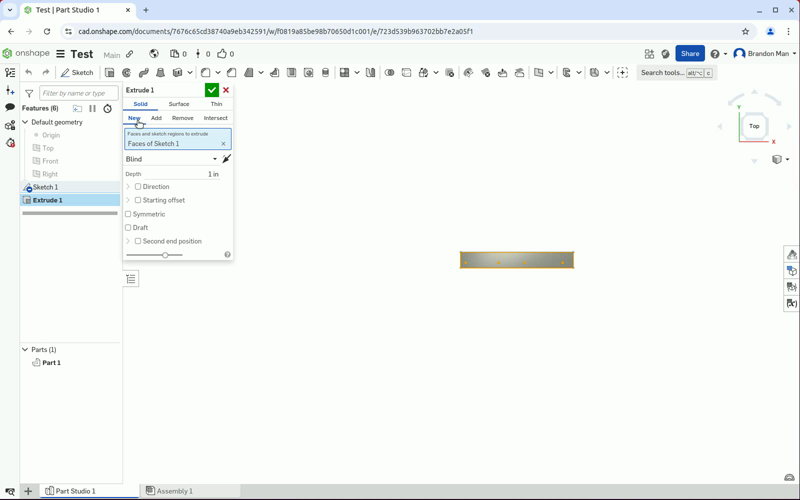
key(tab, 4)
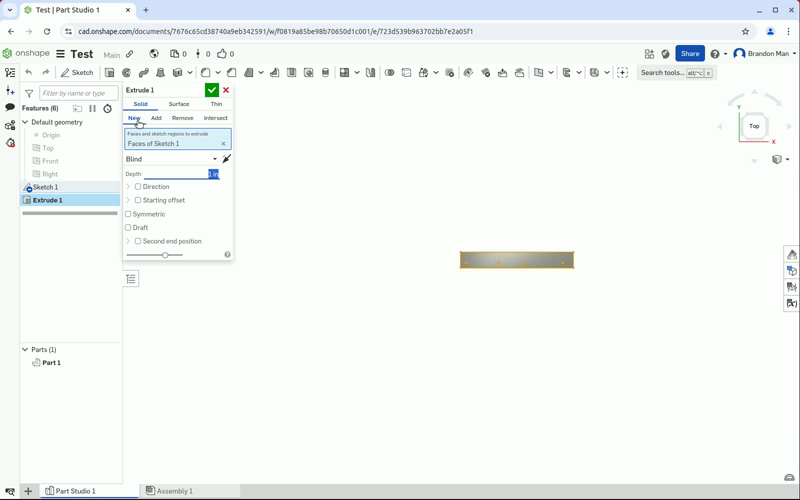
text(0.722)
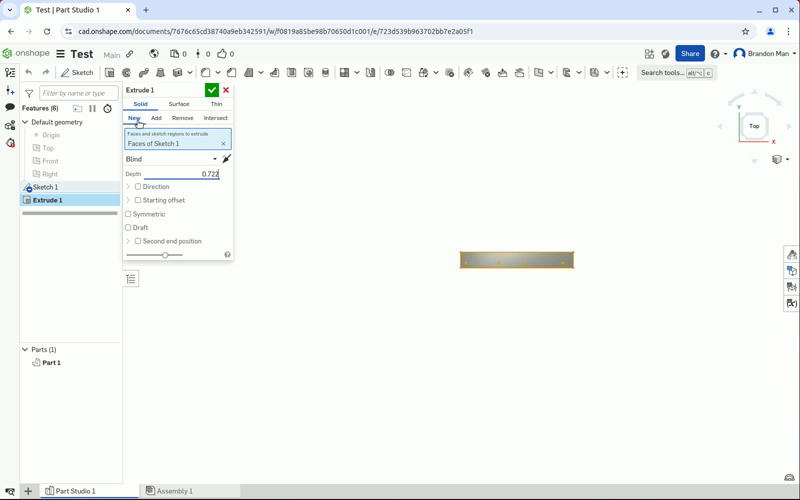
key(enter)
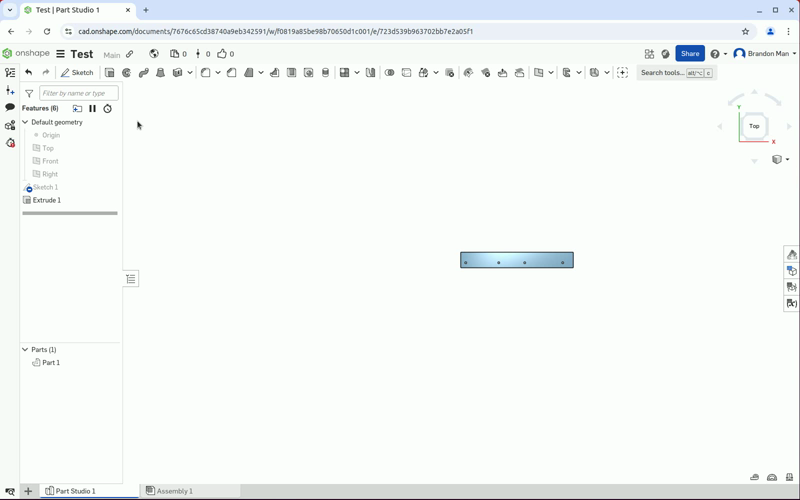
key(shift+h)
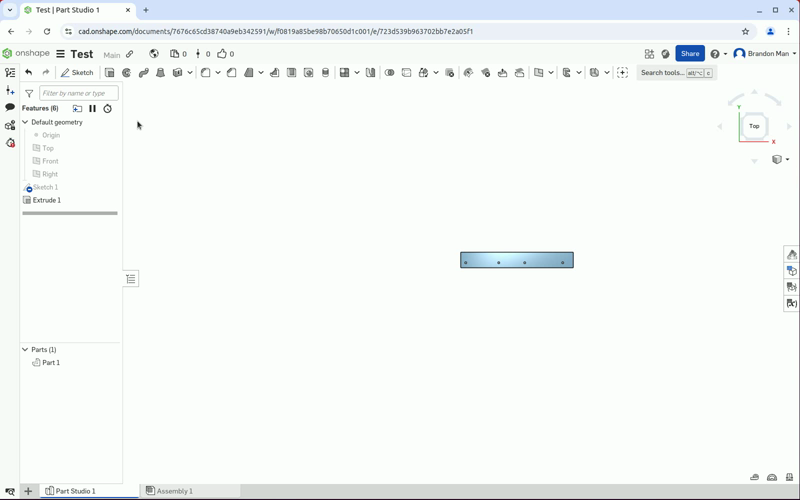
key(shift+h)
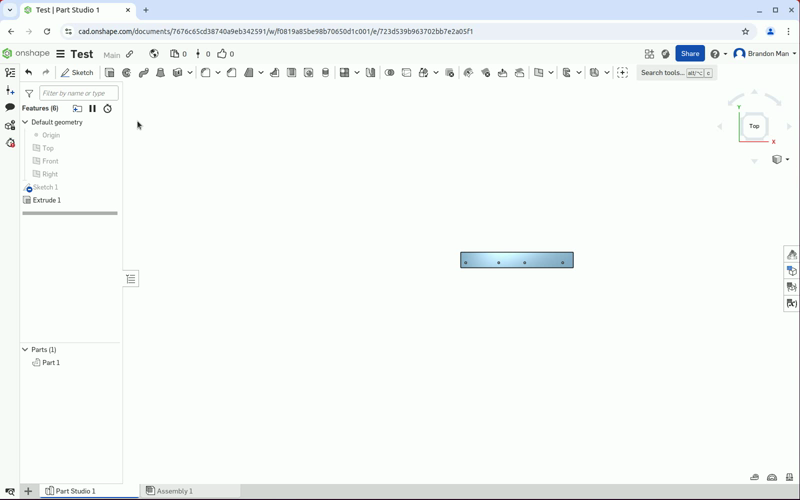
mouse_move(73, 189)
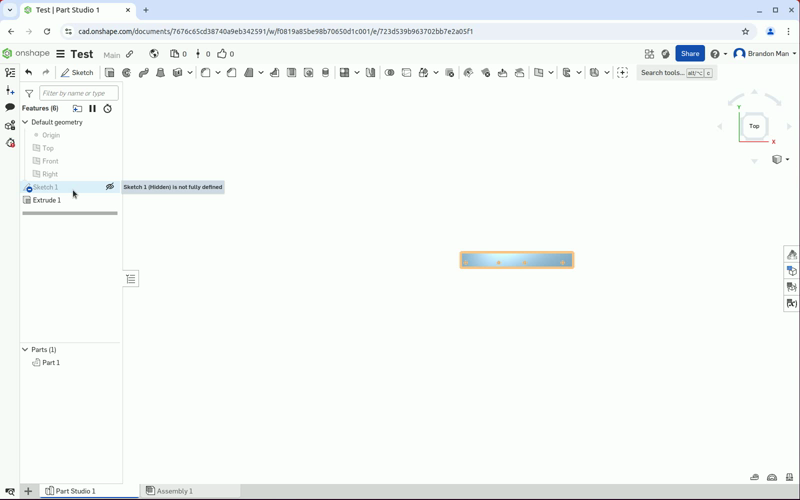
click(73, 189)
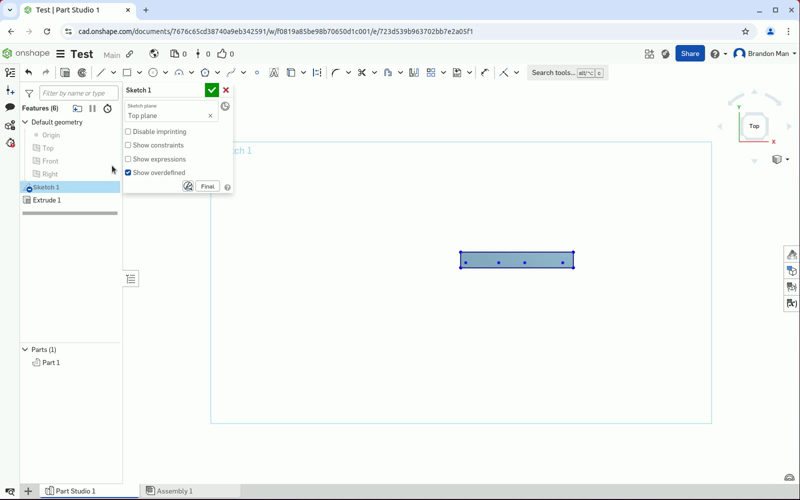
mouse_move(229, 92)
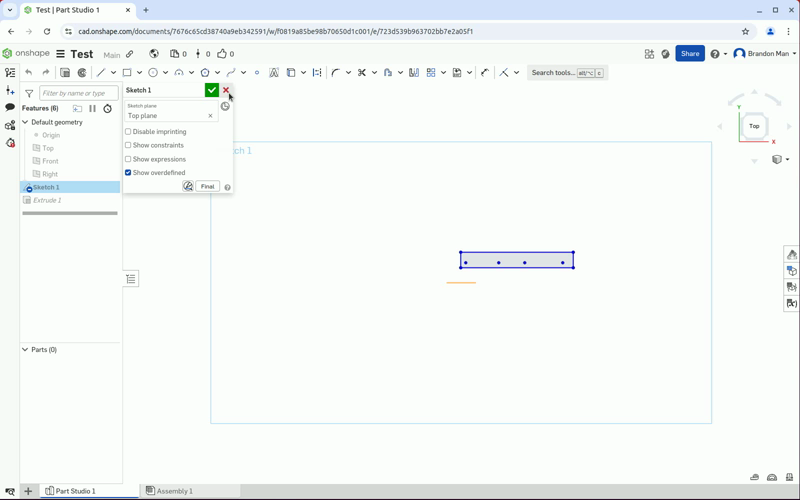
click(229, 92)
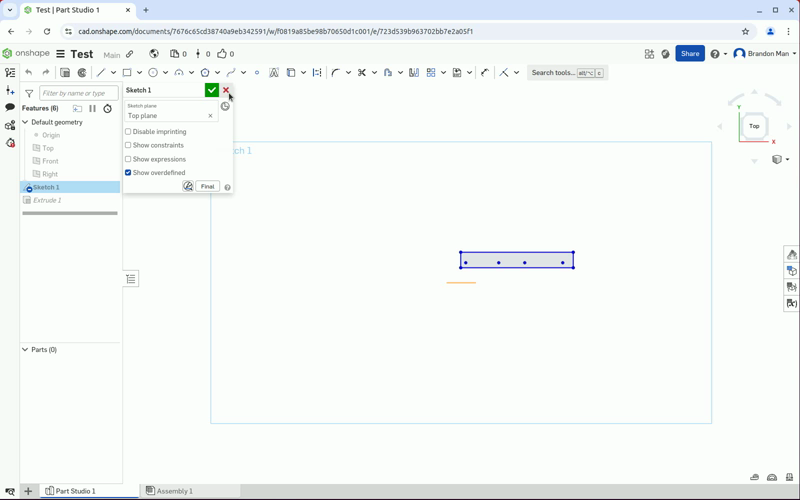
key(shift+s)
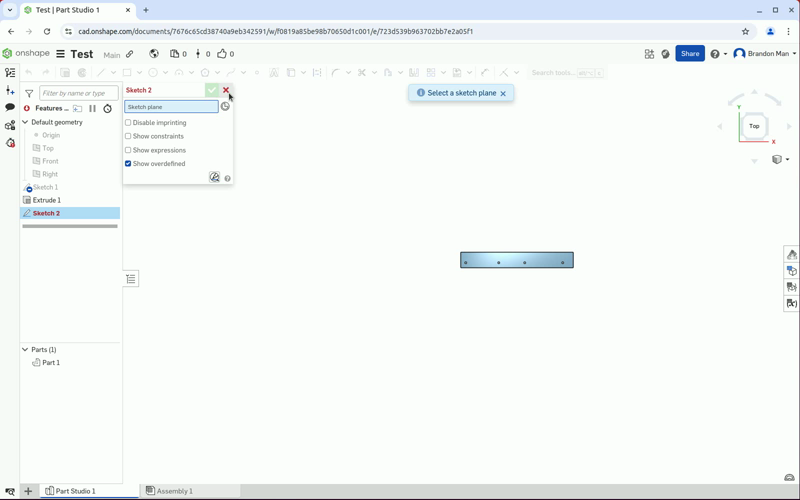
mouse_move(73, 150)
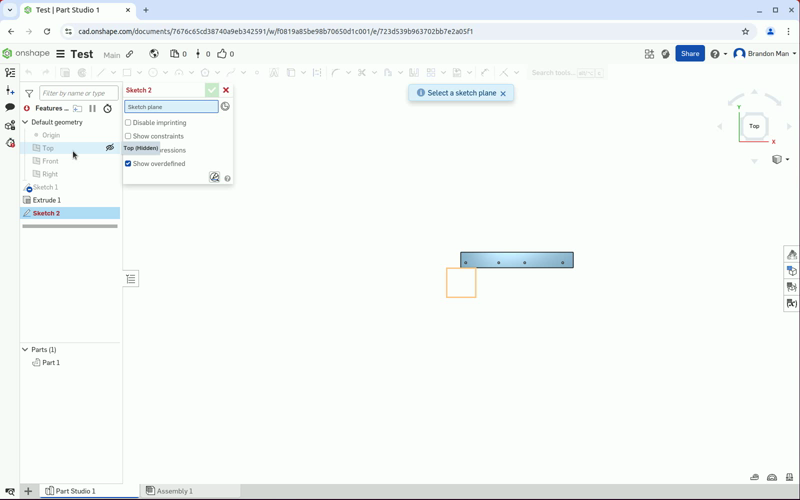
click(73, 150)
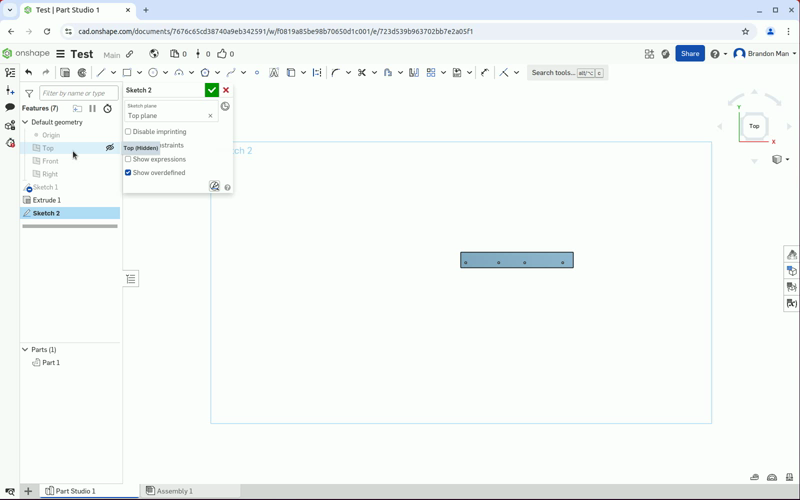
mouse_move(73, 352)
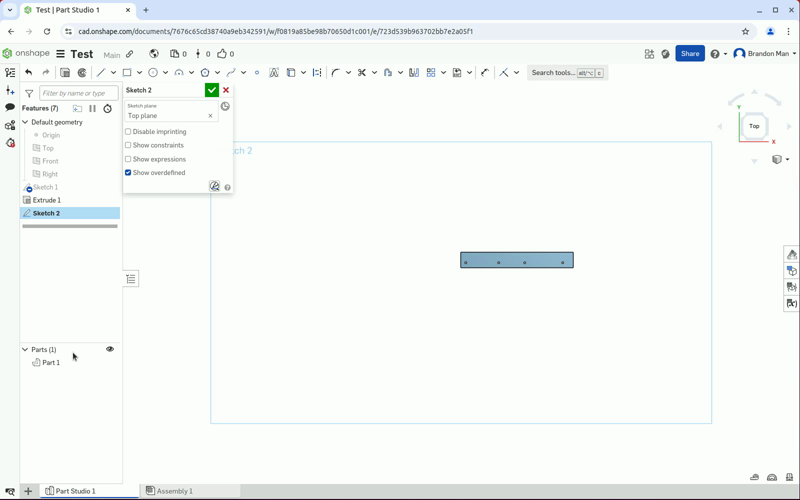
key(y)
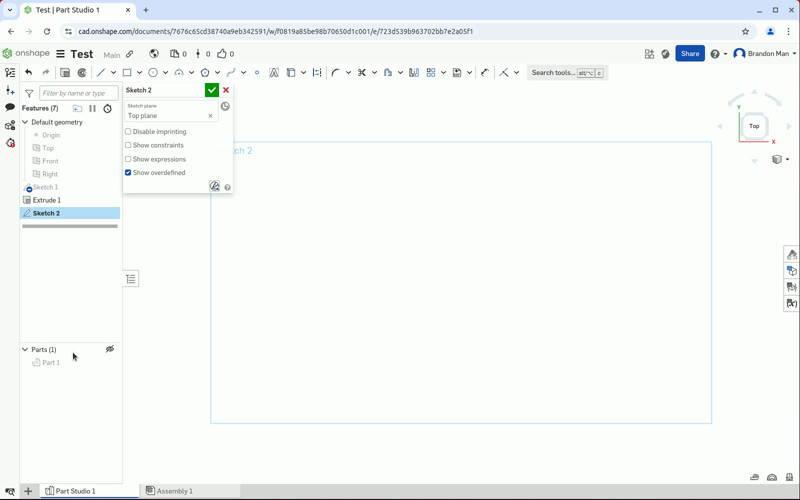
key(l)
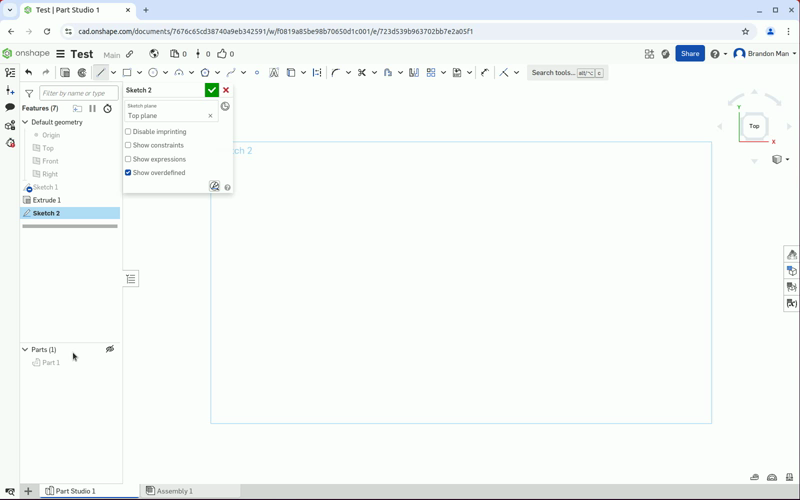
key_down(shift)
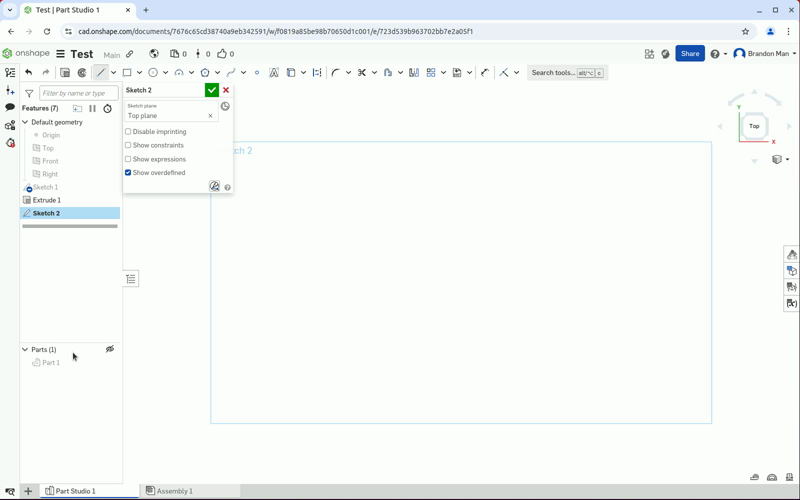
mouse_move(460, 282)
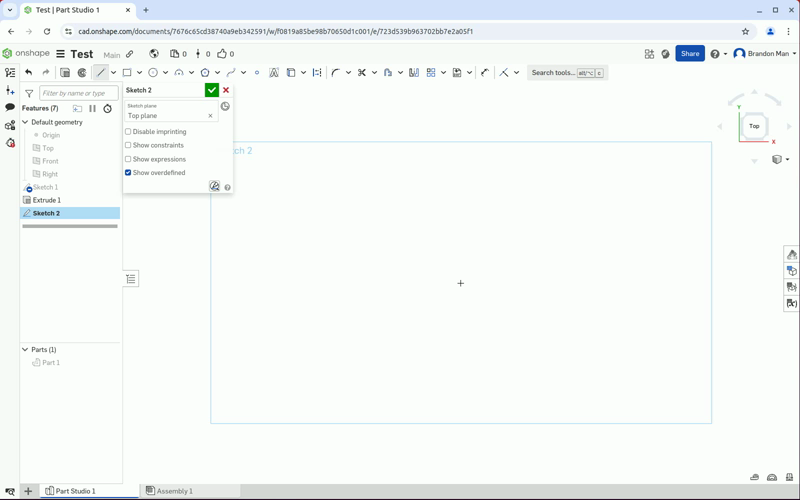
click(460, 282)
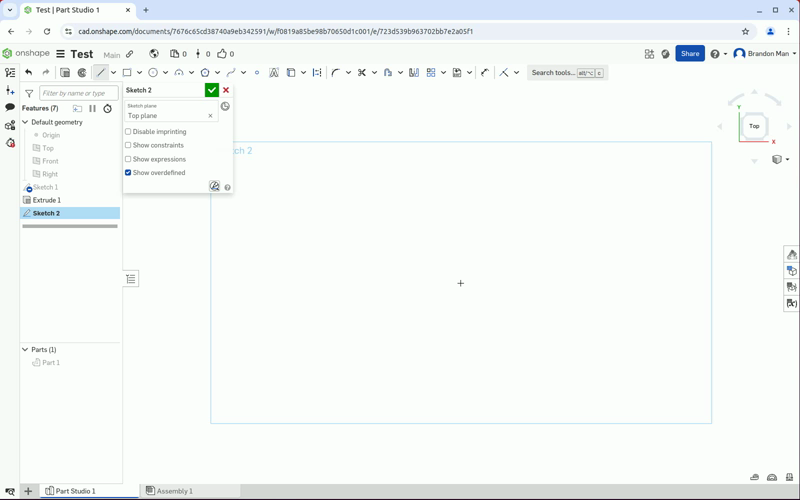
key_up(shift)
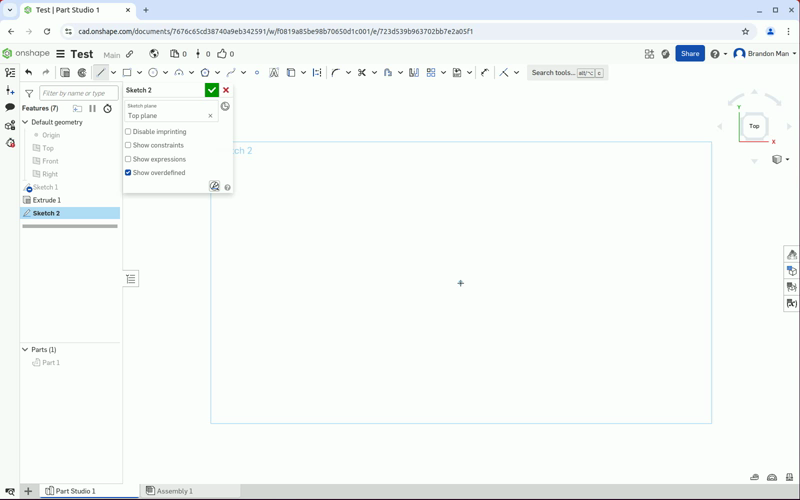
key_down(shift)
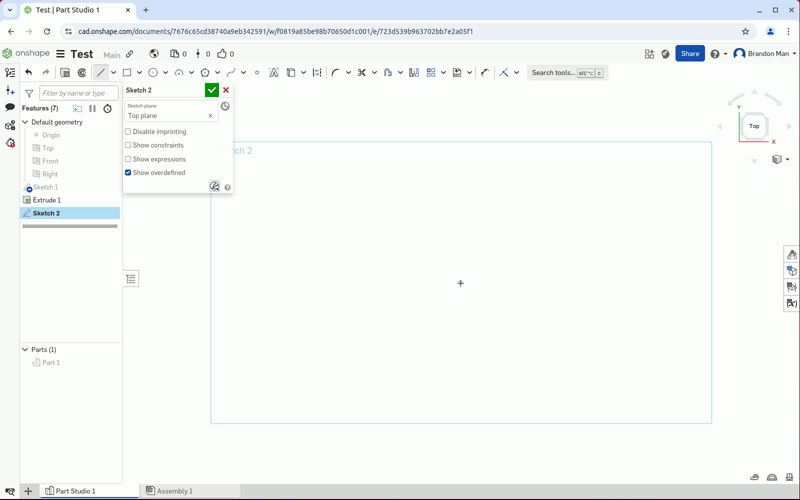
mouse_move(573, 282)
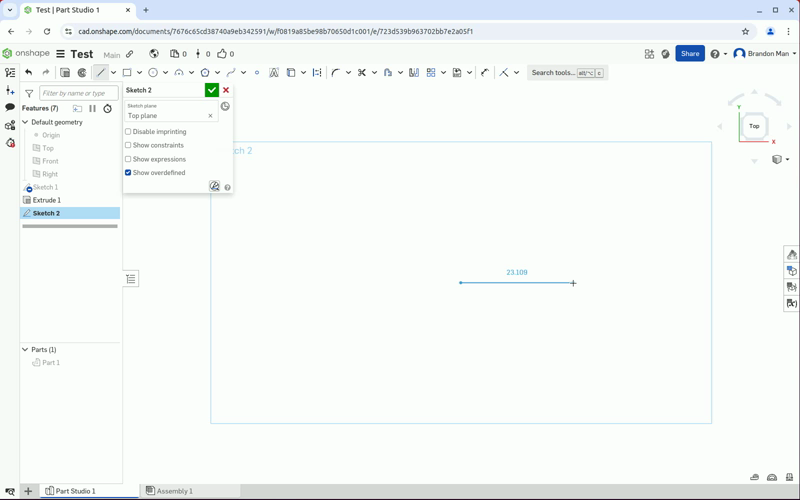
click(573, 282)
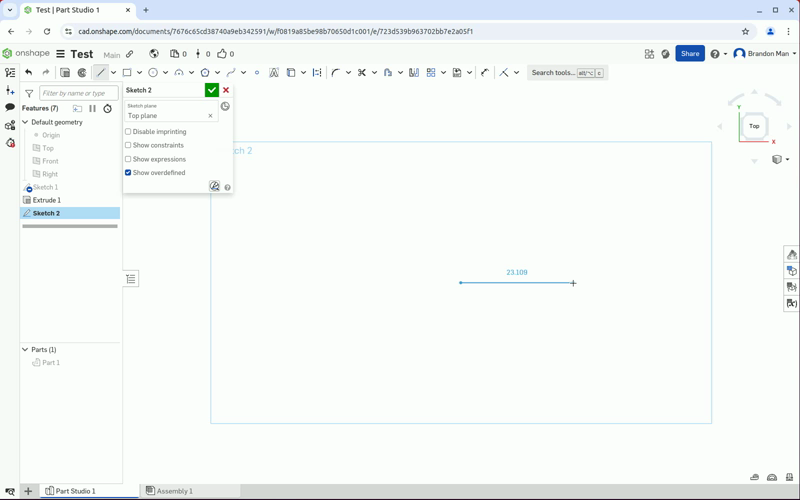
key_up(shift)
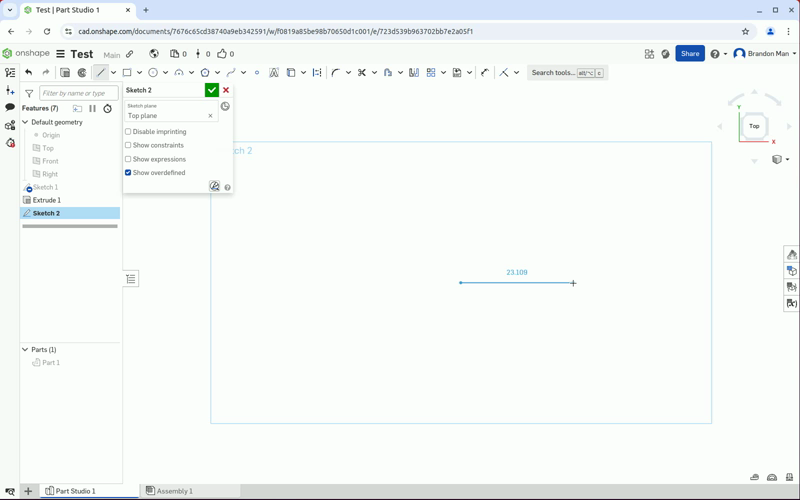
key_down(shift)
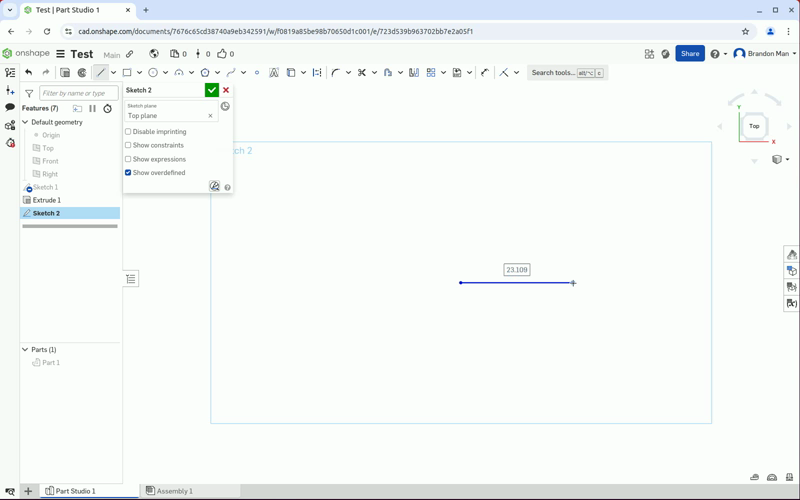
mouse_move(589, 282)
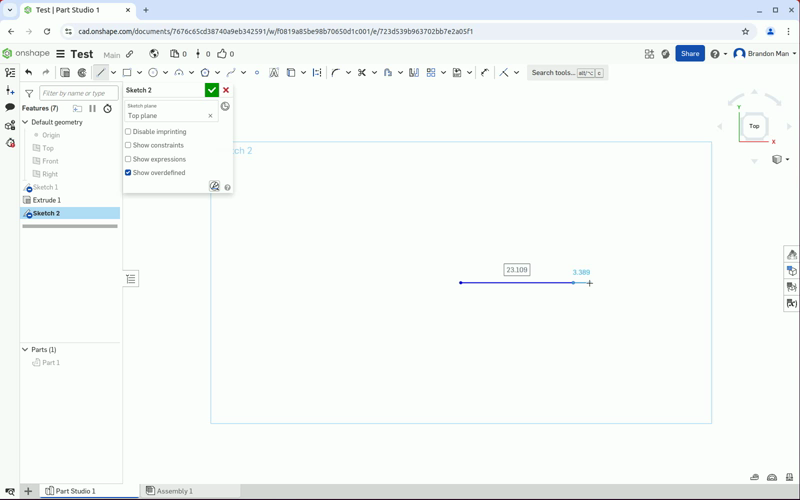
mouse_move(573, 267)
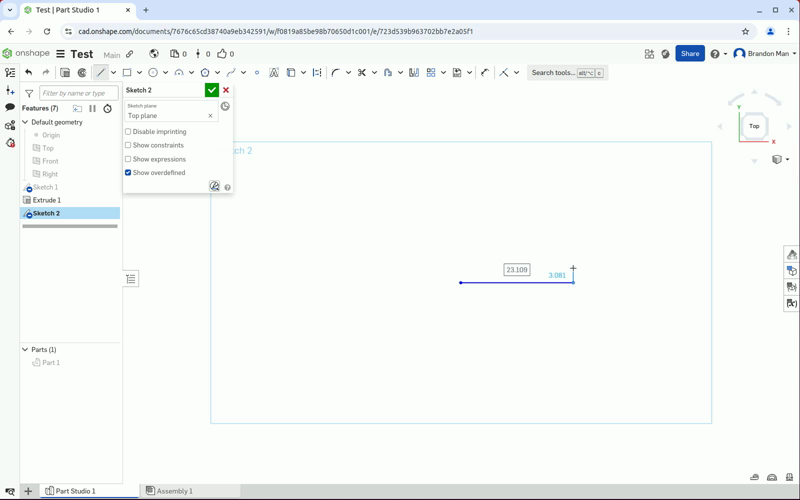
click(573, 267)
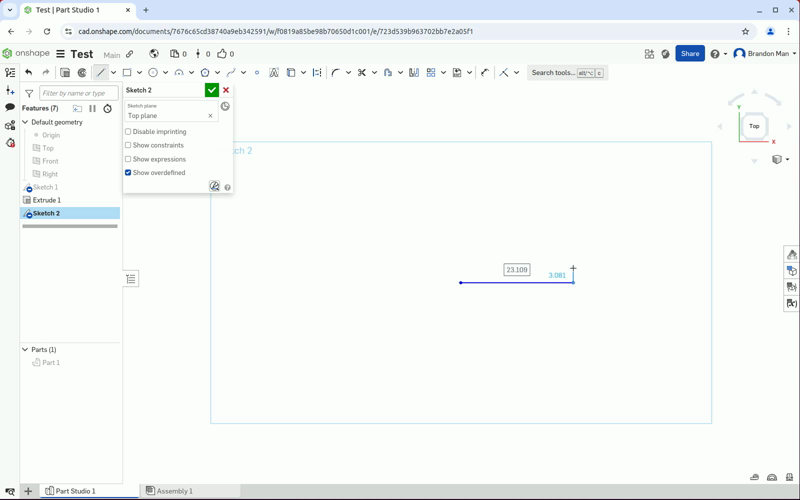
key_up(shift)
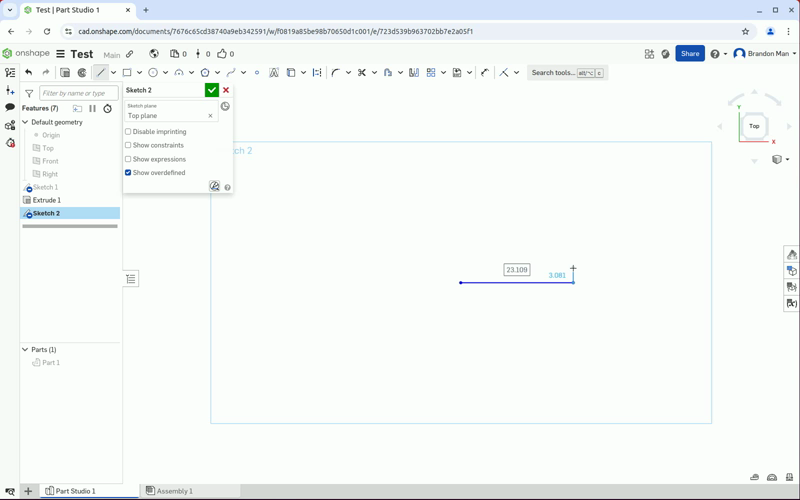
key_down(shift)
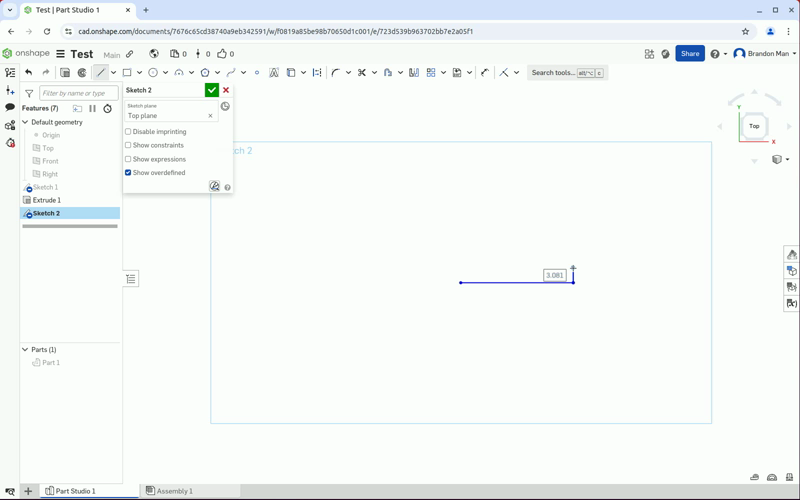
mouse_move(460, 267)
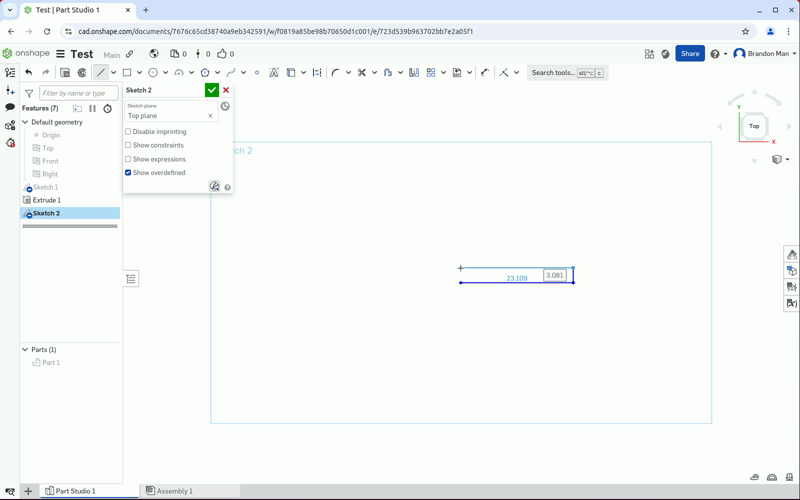
click(460, 267)
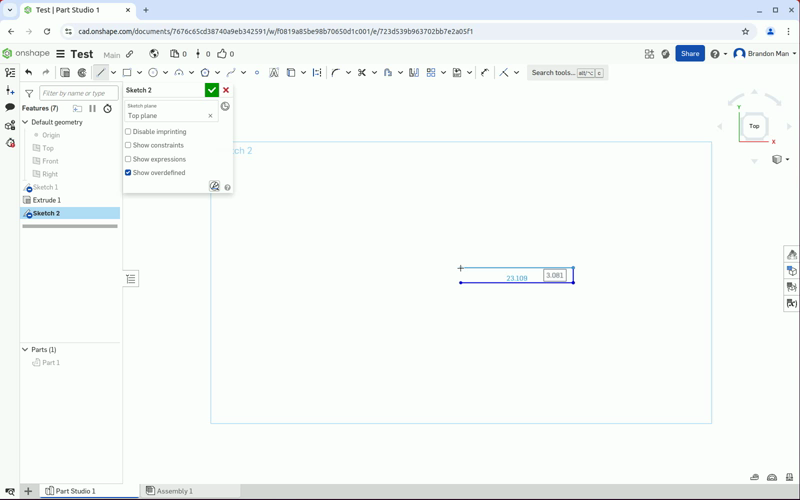
key_up(shift)
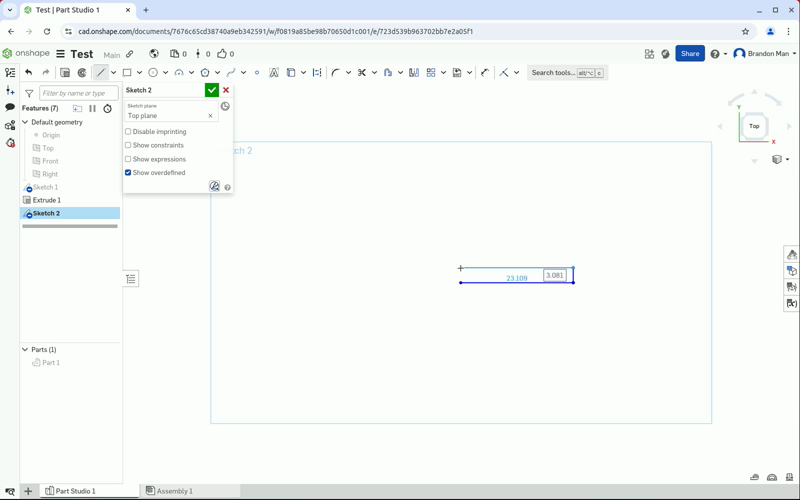
mouse_move(490, 267)
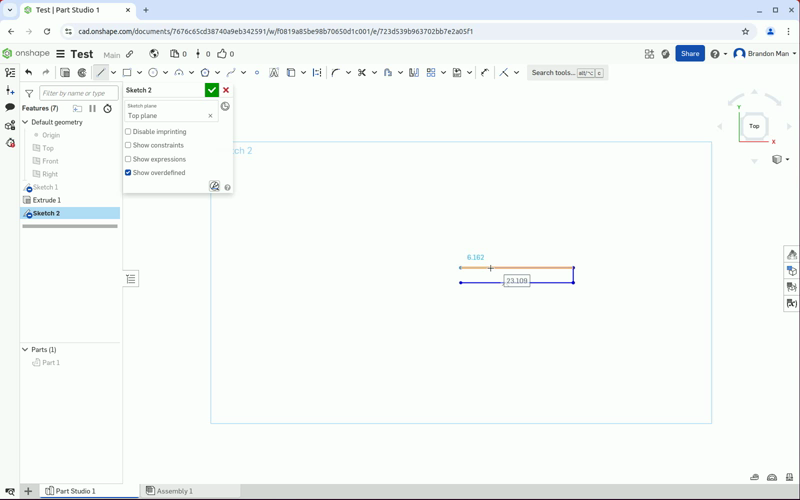
key_down(shift)
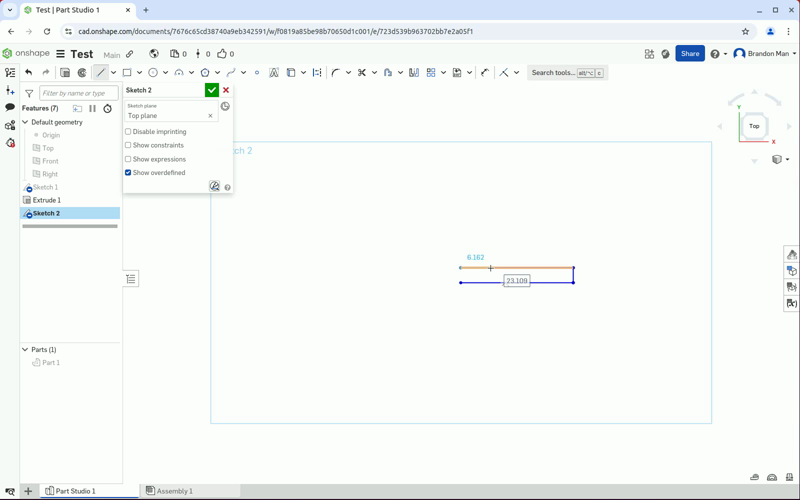
mouse_move(460, 282)
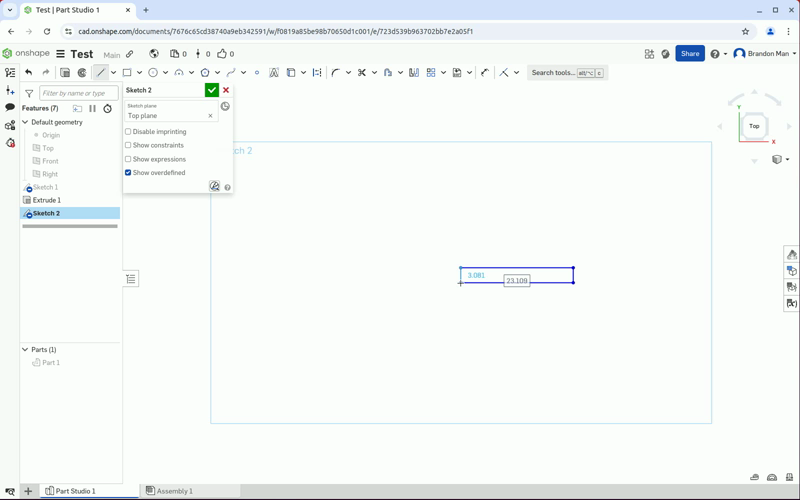
key_up(shift)
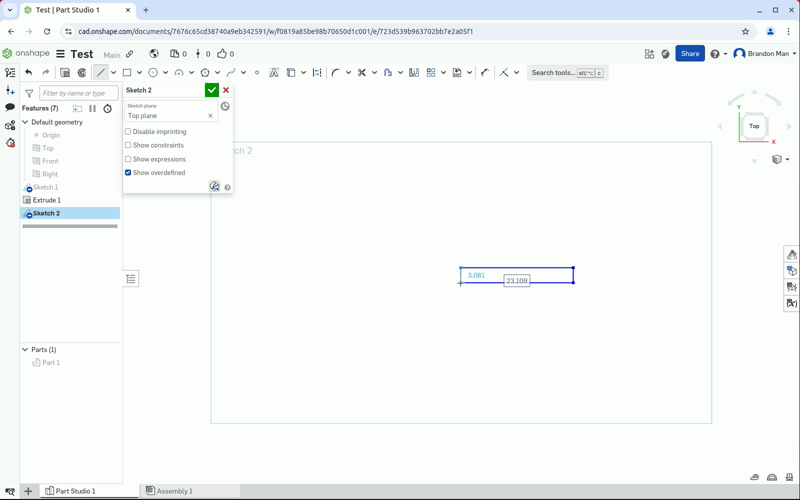
click(460, 282)
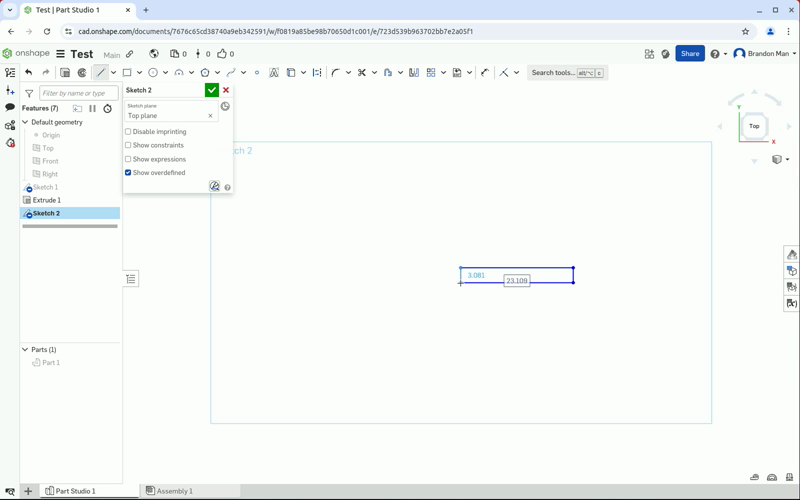
key(esc)
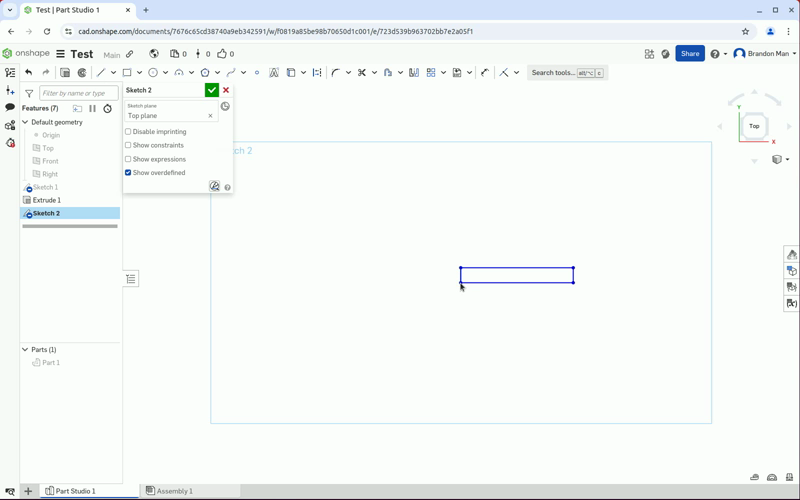
key(c)
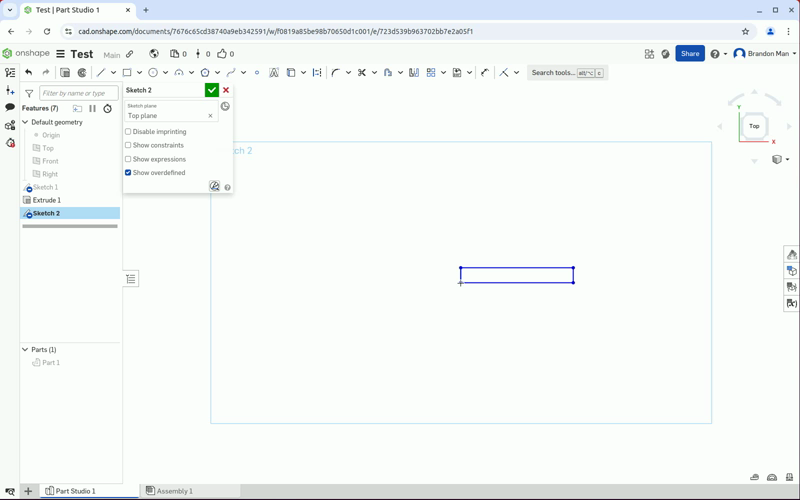
key_down(shift)
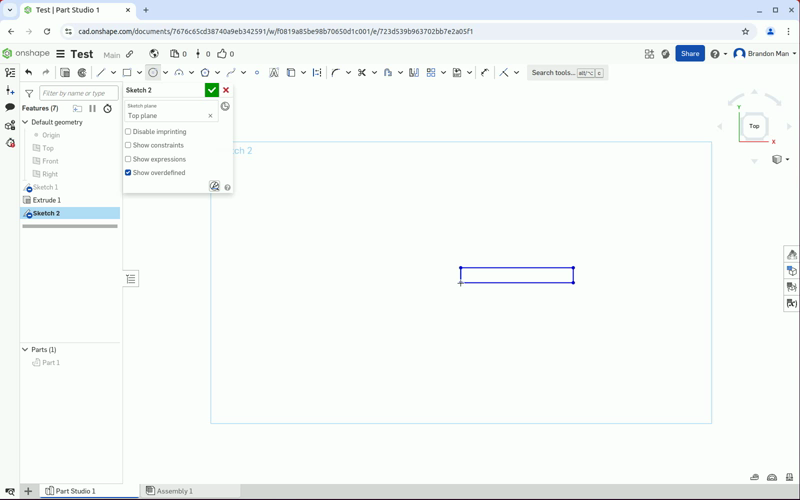
mouse_move(465, 272)
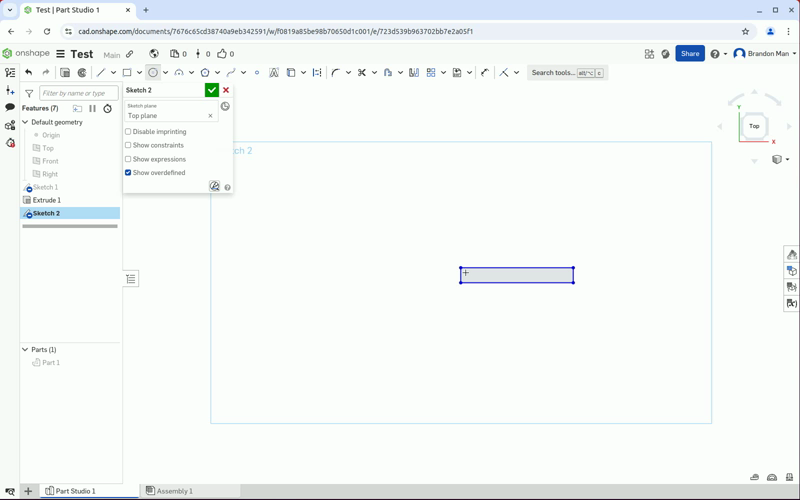
click(465, 272)
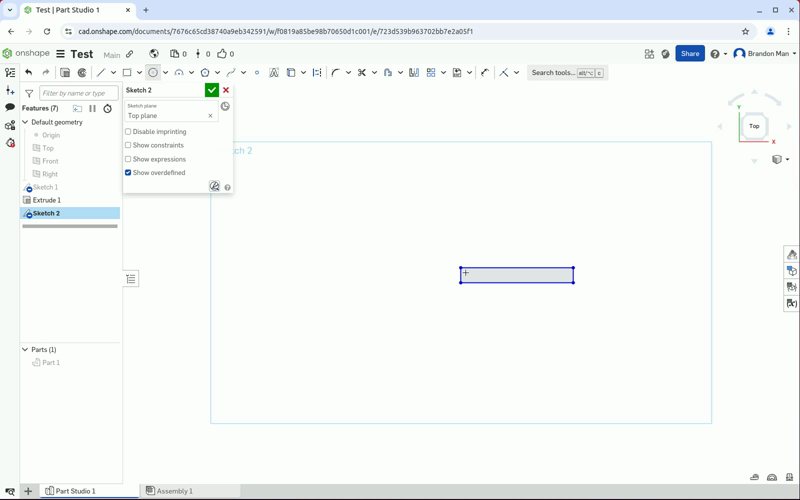
key_up(shift)
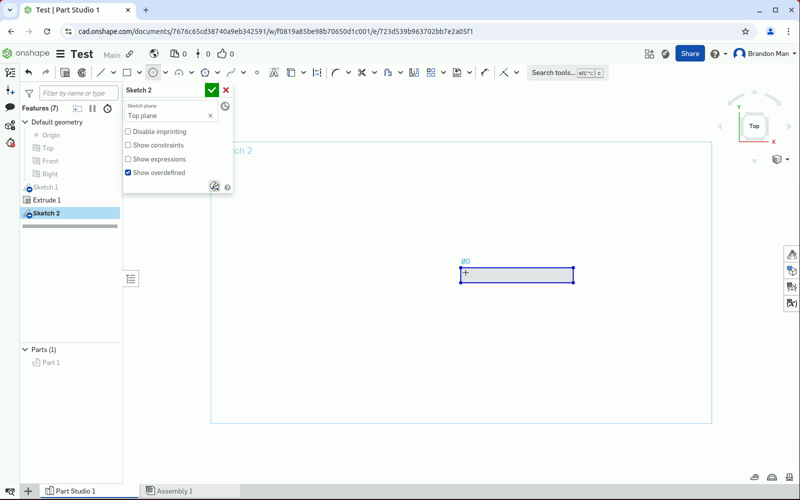
mouse_move(466, 272)
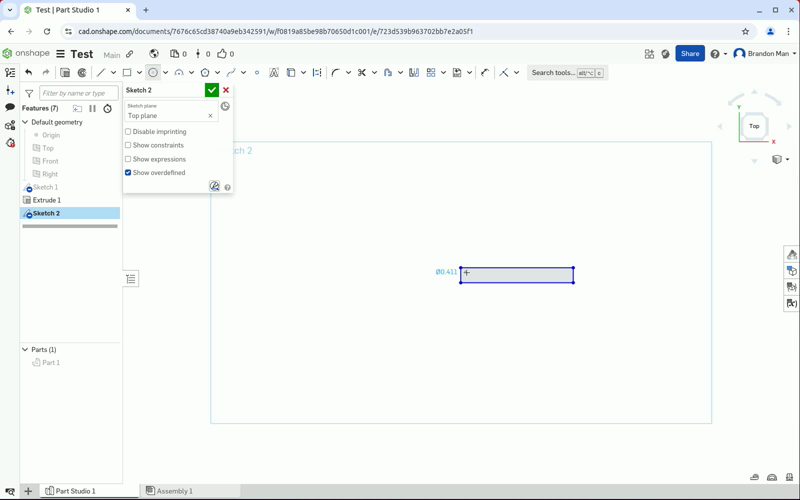
scroll(6)
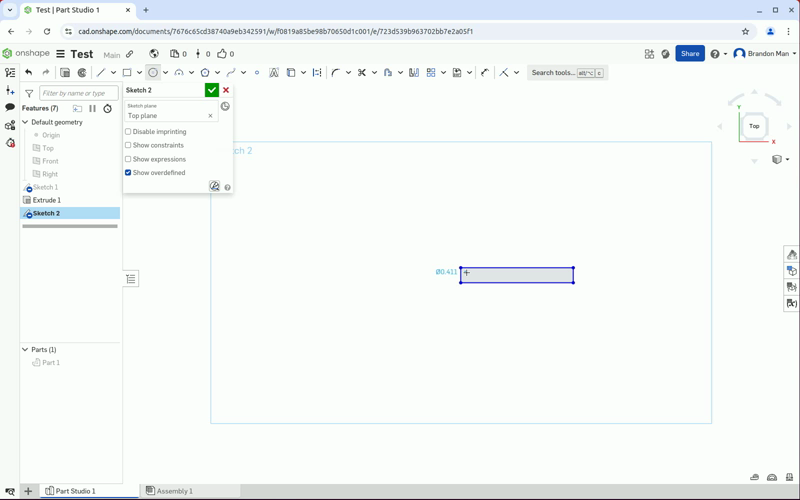
scroll(6)
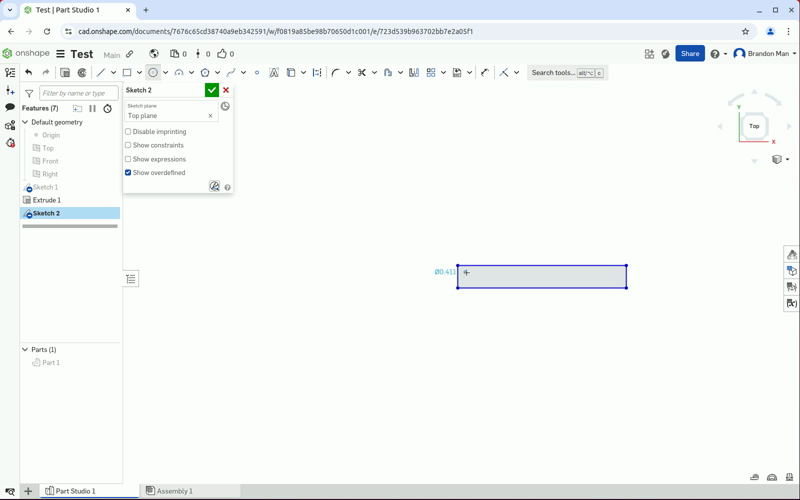
scroll(6)
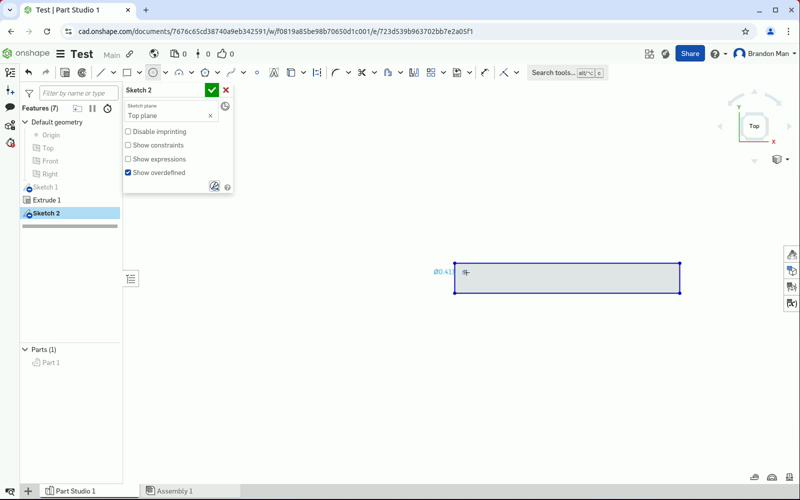
scroll(6)
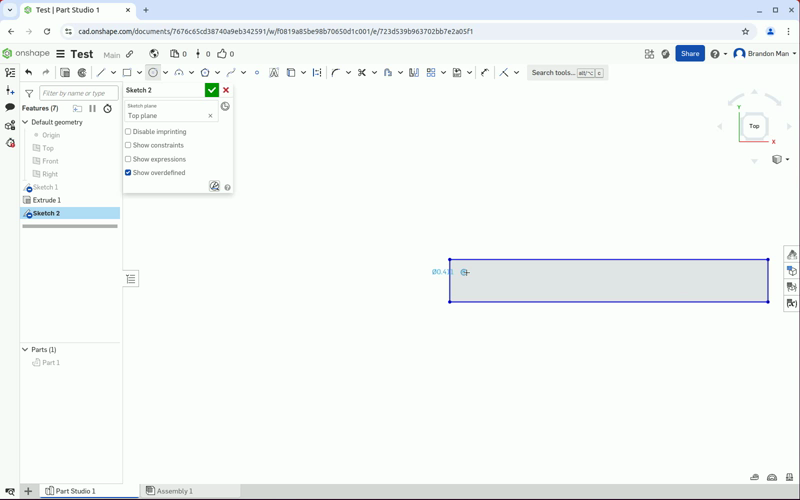
scroll(6)
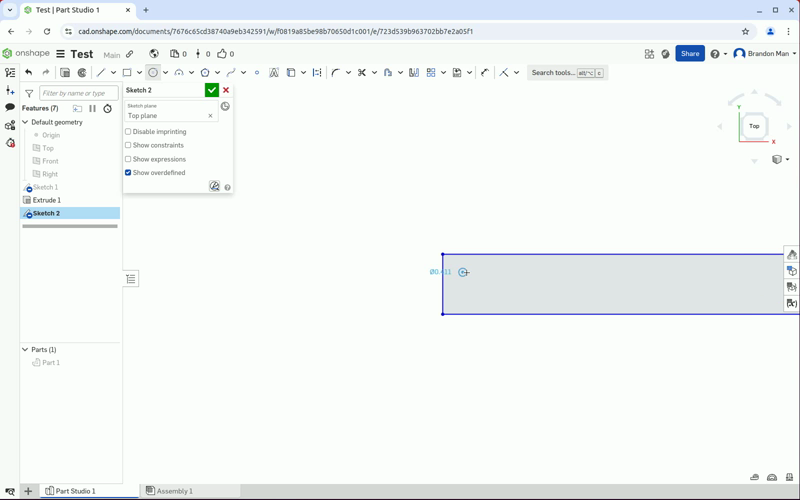
scroll(6)
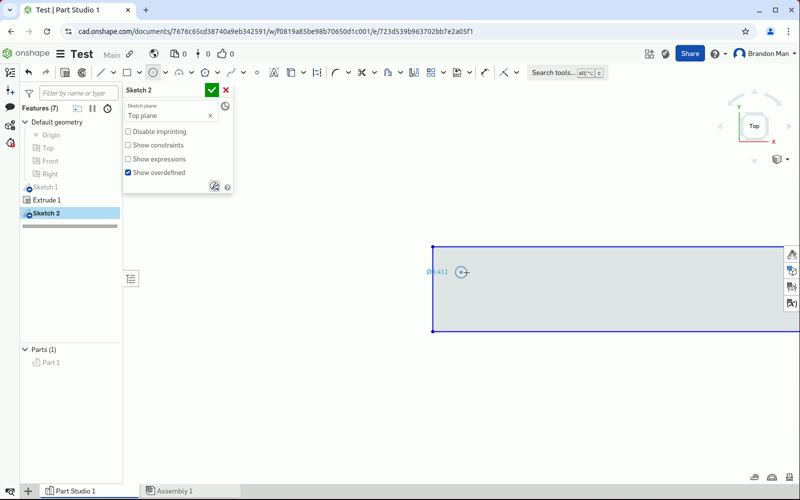
scroll(6)
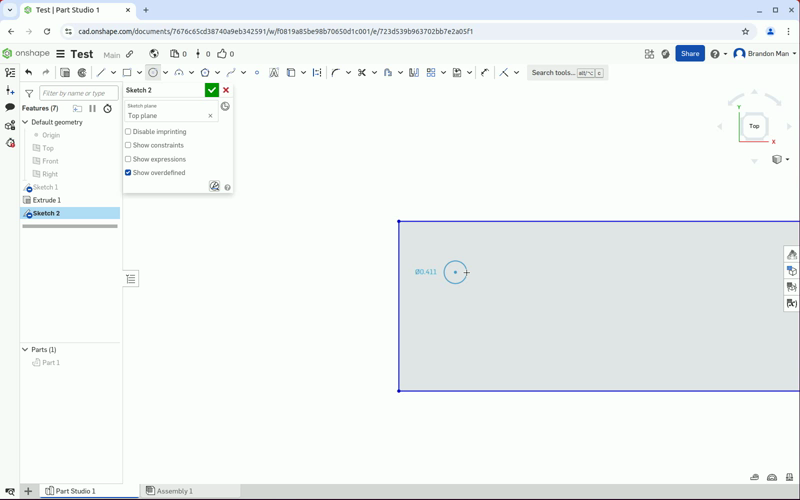
click(466, 272)
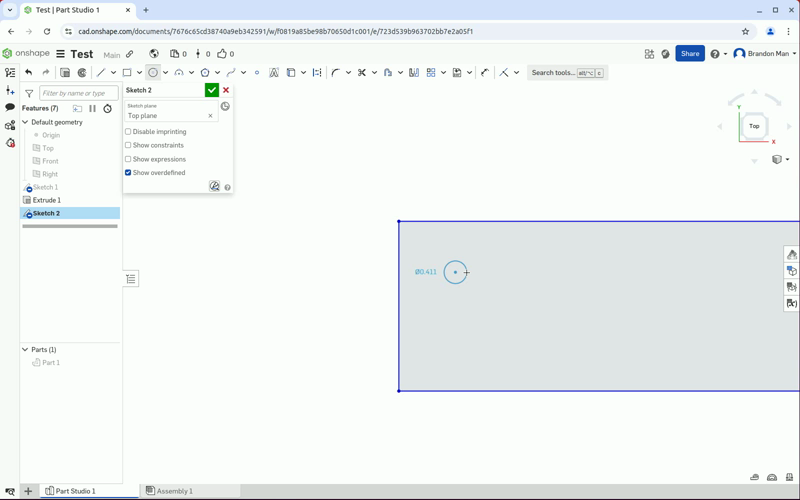
scroll(-6)
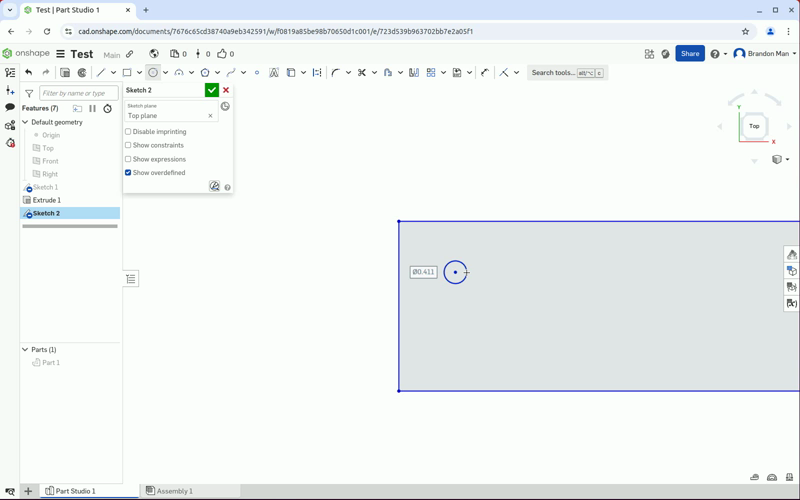
scroll(-6)
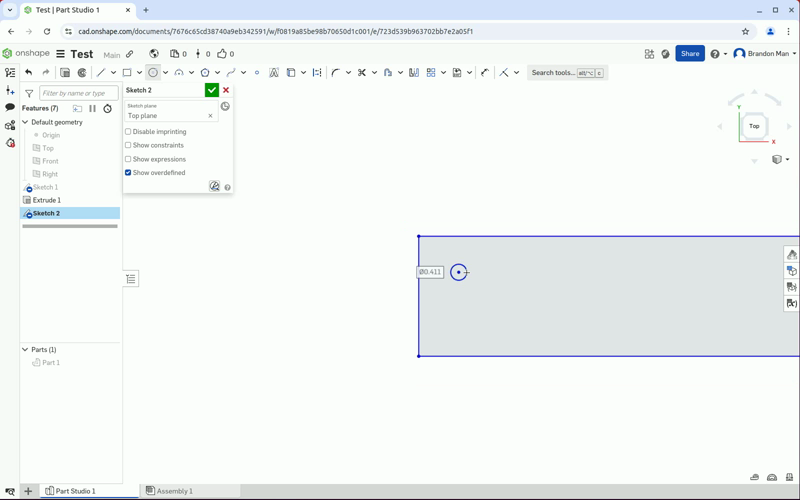
scroll(-6)
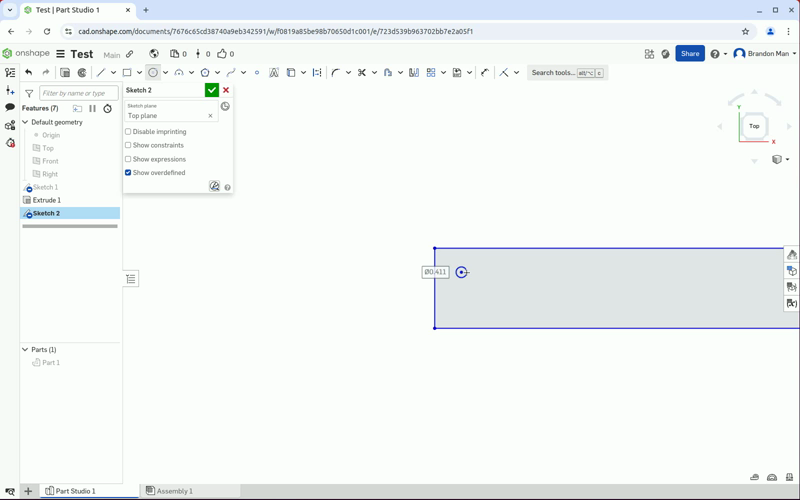
scroll(-6)
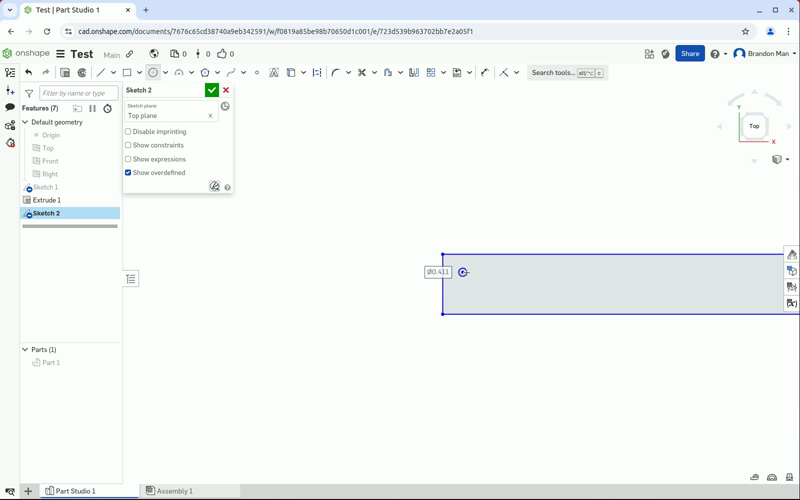
scroll(-6)
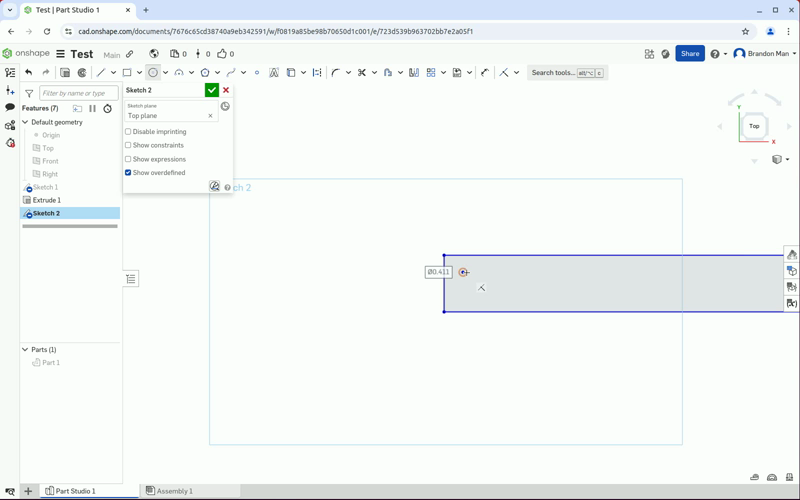
scroll(-6)
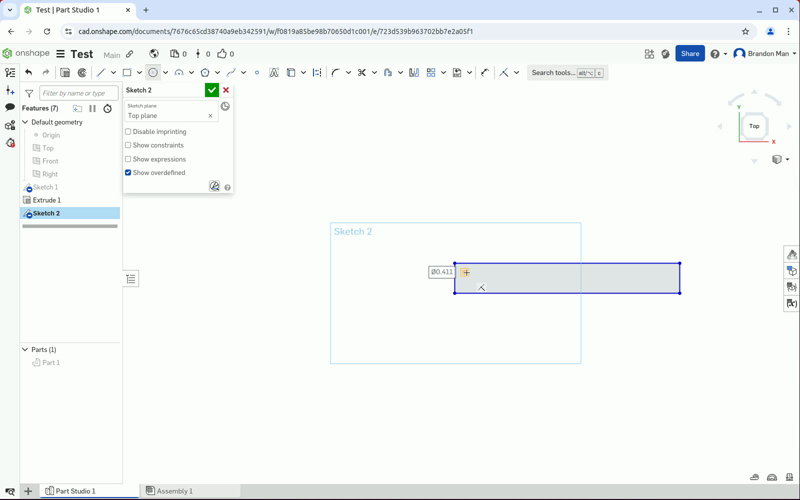
scroll(-6)
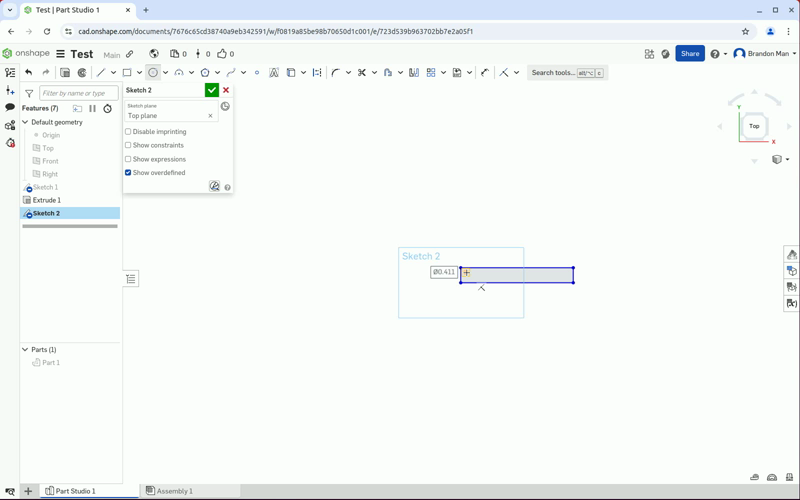
key(esc)
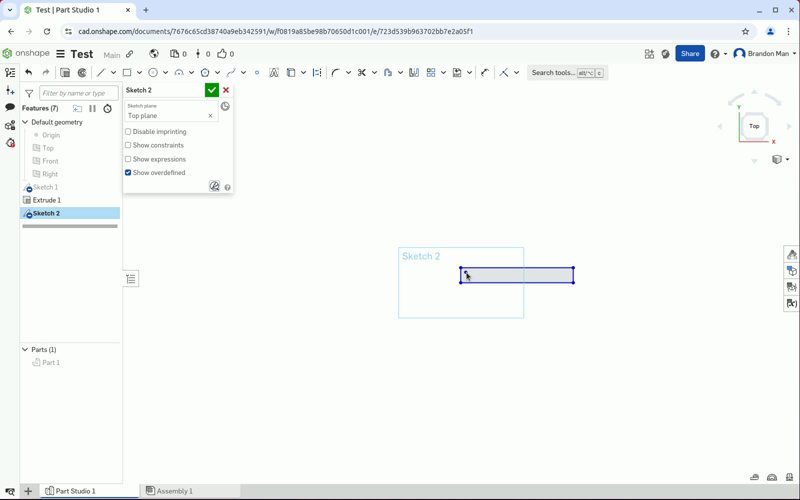
key(c)
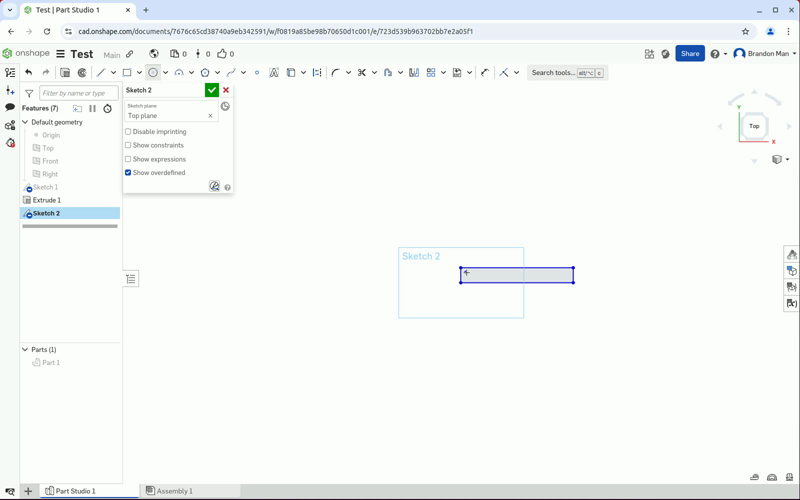
key_down(shift)
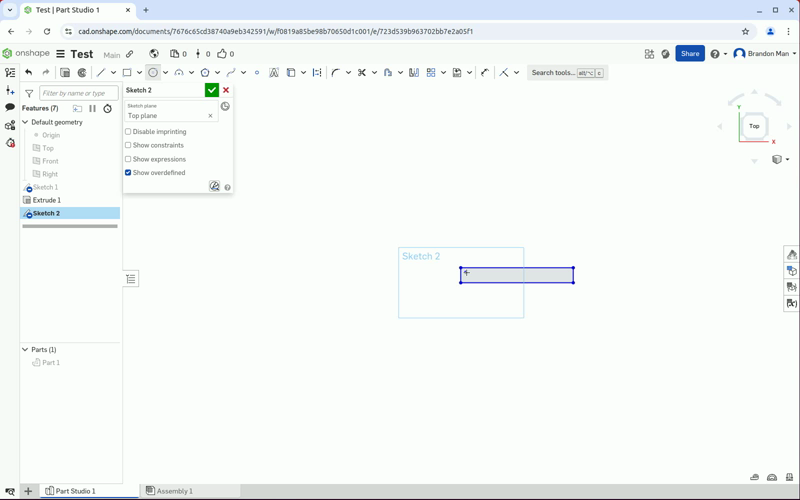
mouse_move(498, 272)
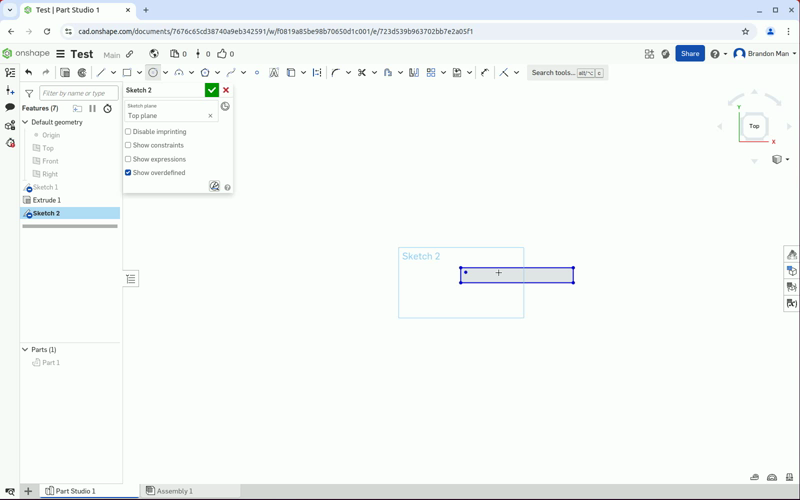
click(498, 272)
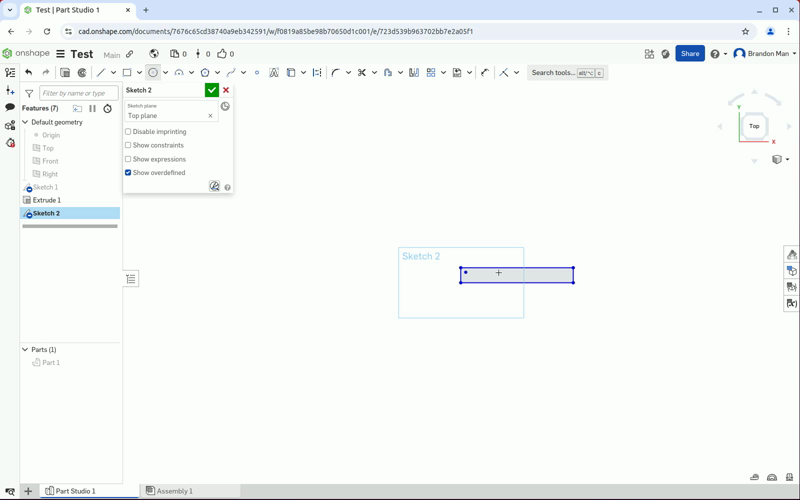
key_up(shift)
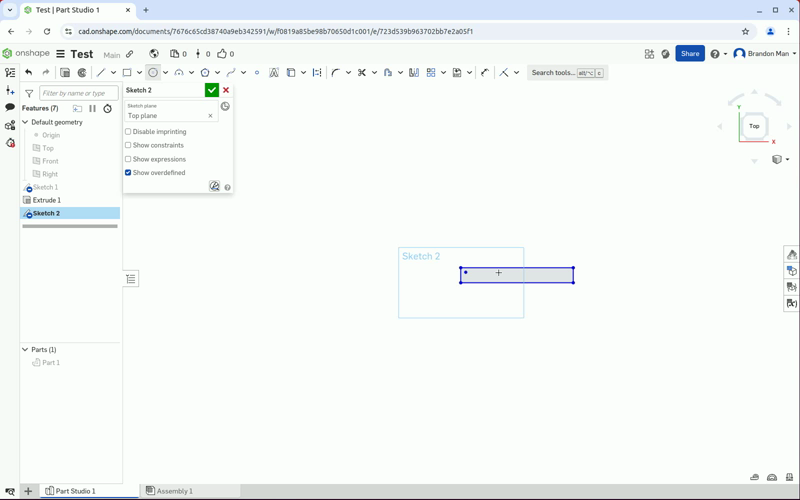
mouse_move(499, 272)
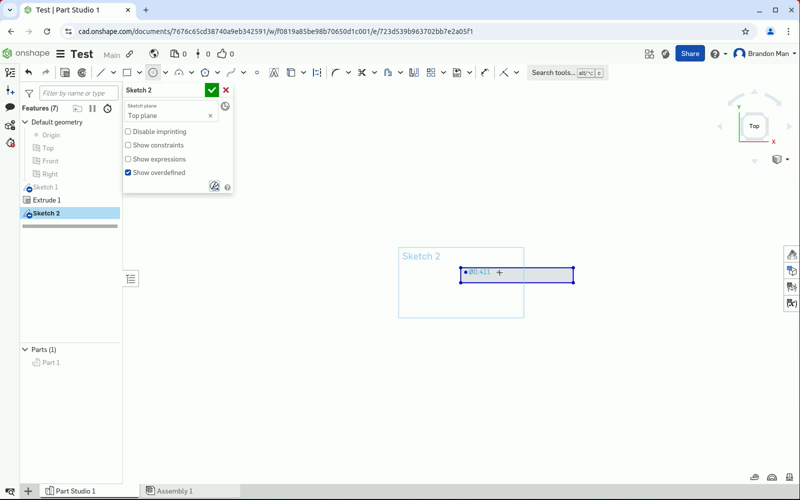
scroll(6)
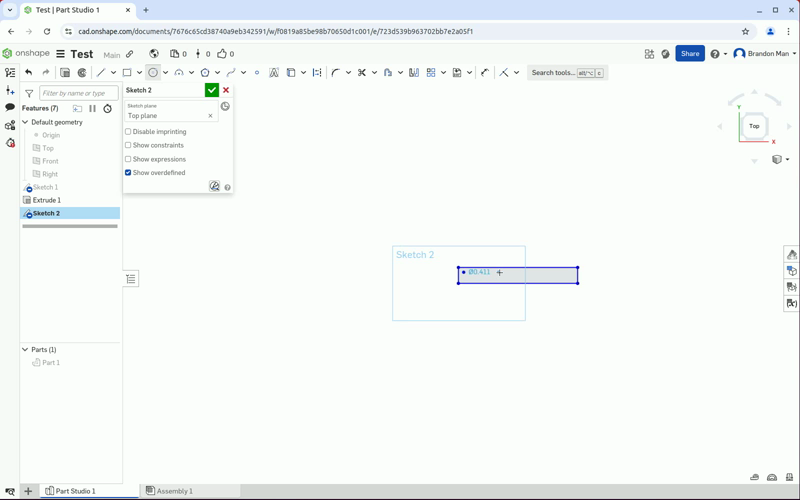
scroll(6)
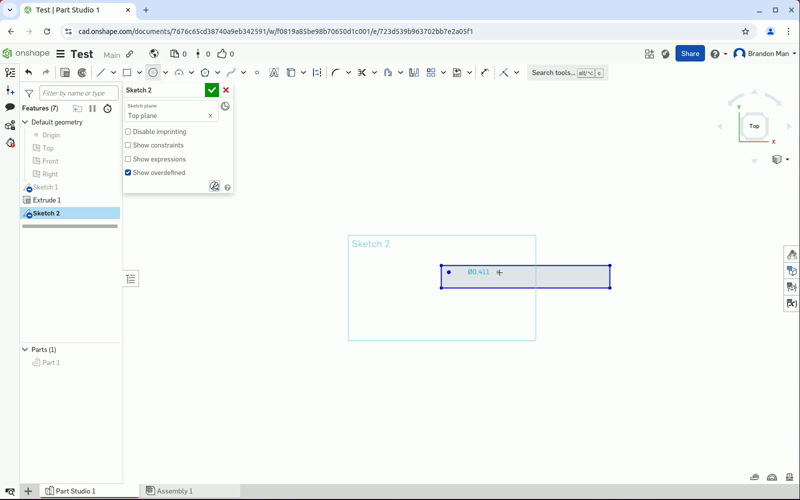
scroll(6)
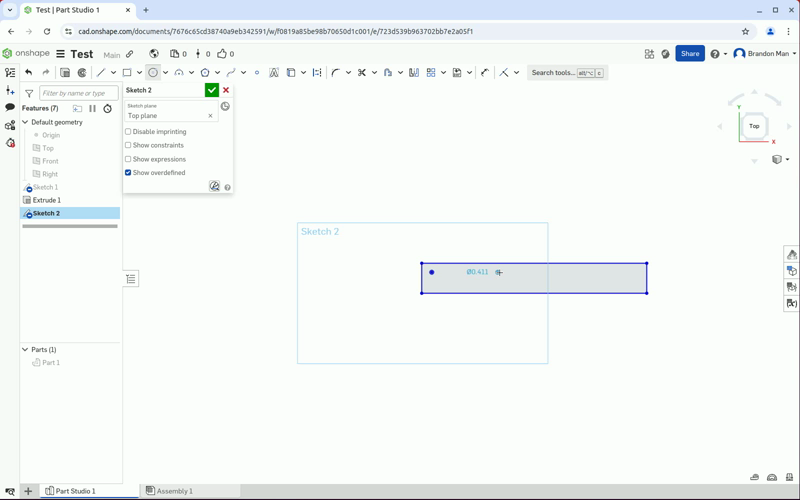
scroll(6)
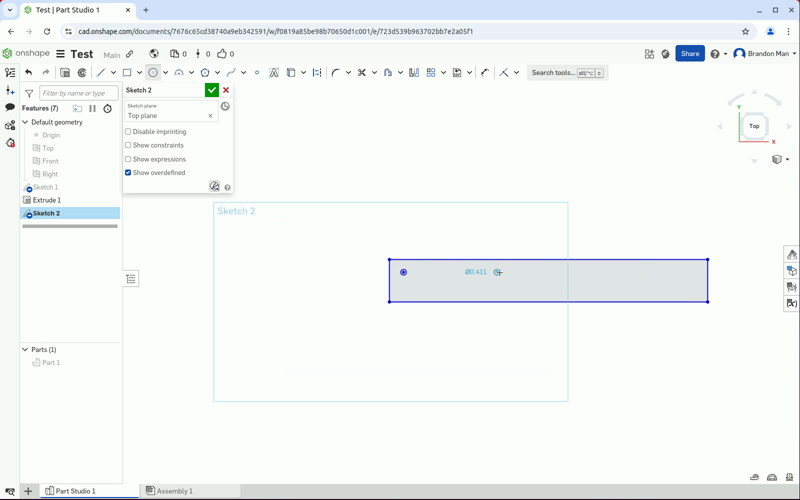
scroll(6)
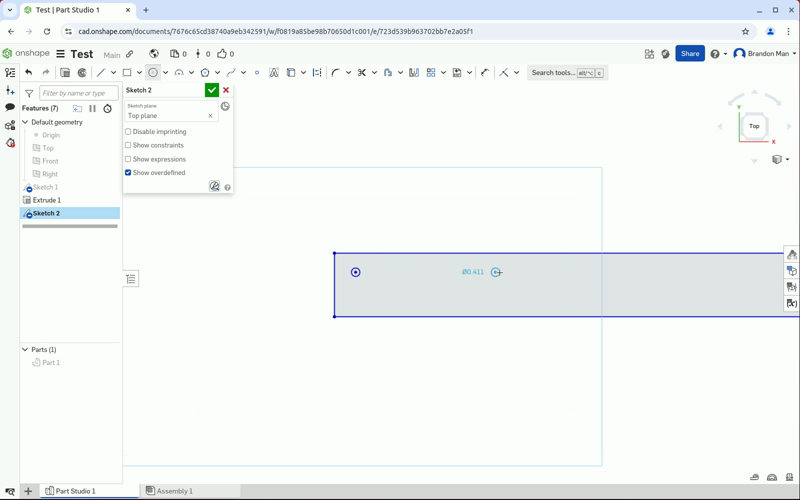
scroll(6)
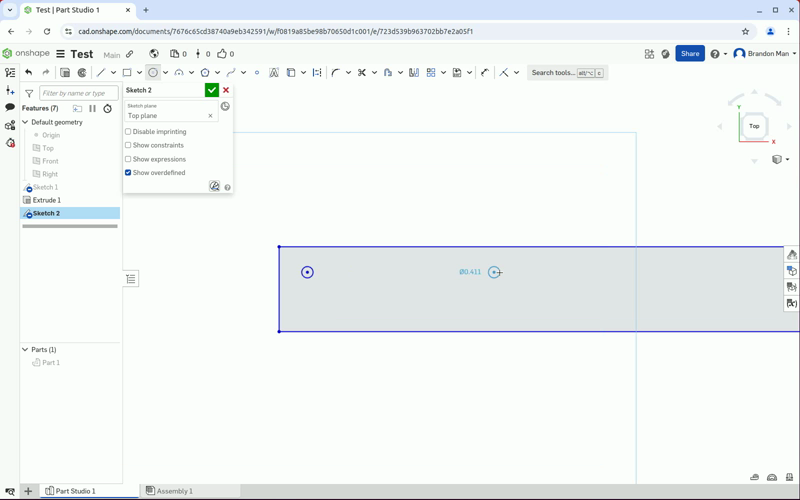
scroll(6)
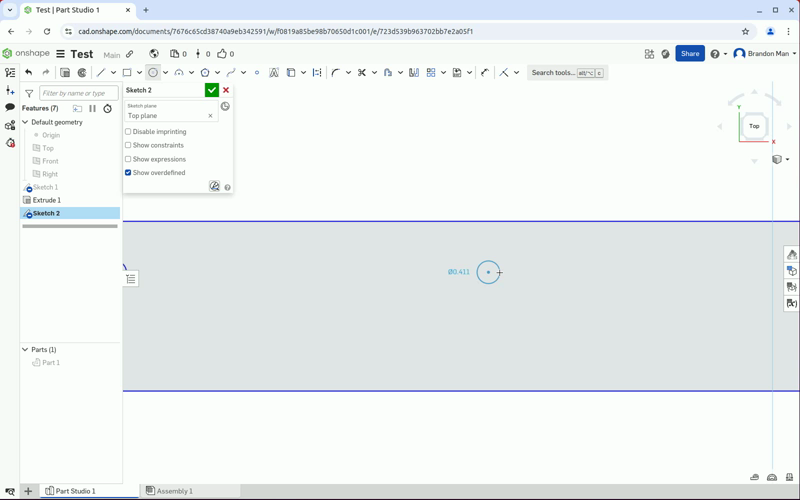
click(499, 272)
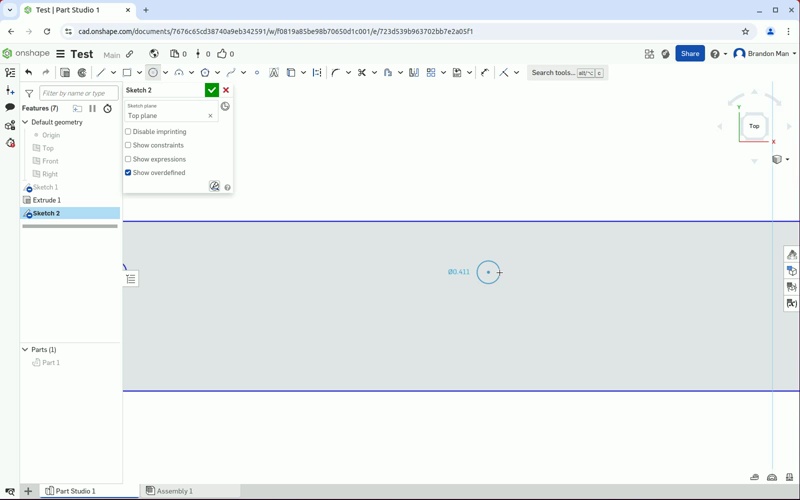
scroll(-6)
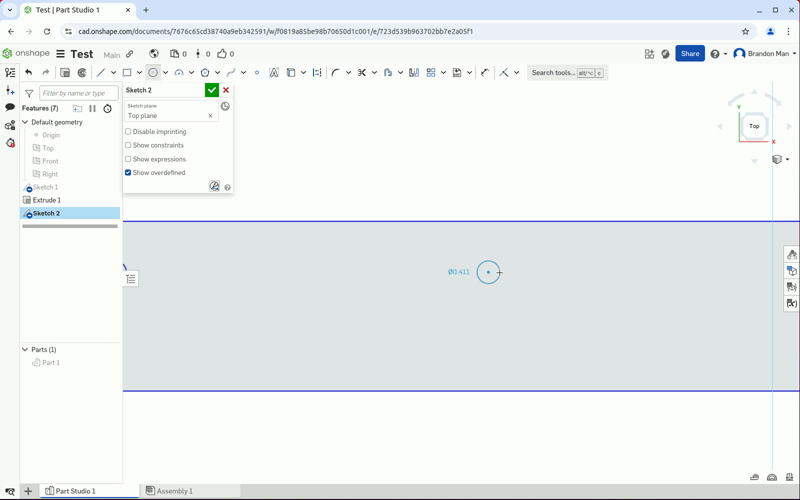
scroll(-6)
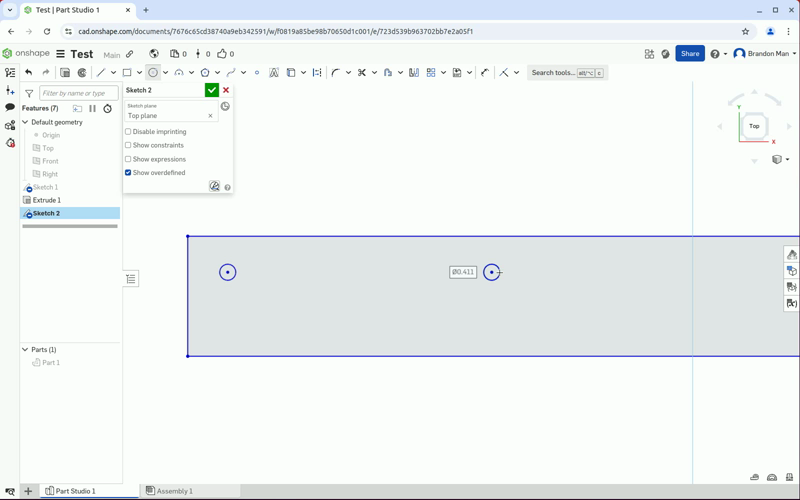
scroll(-6)
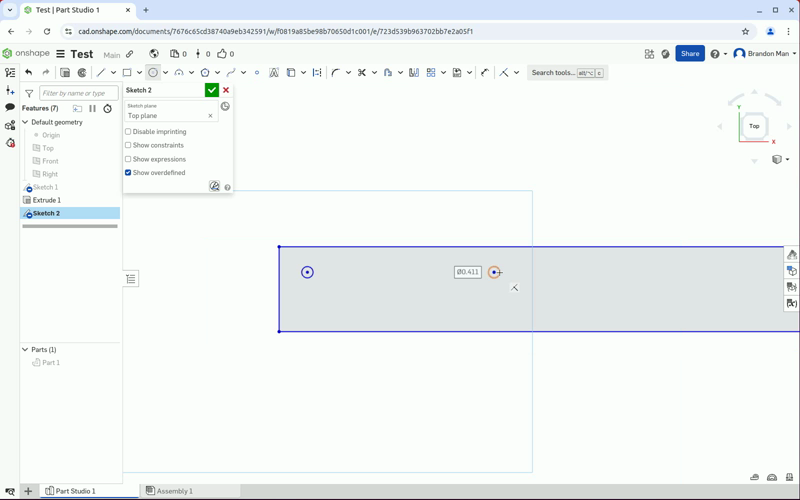
scroll(-6)
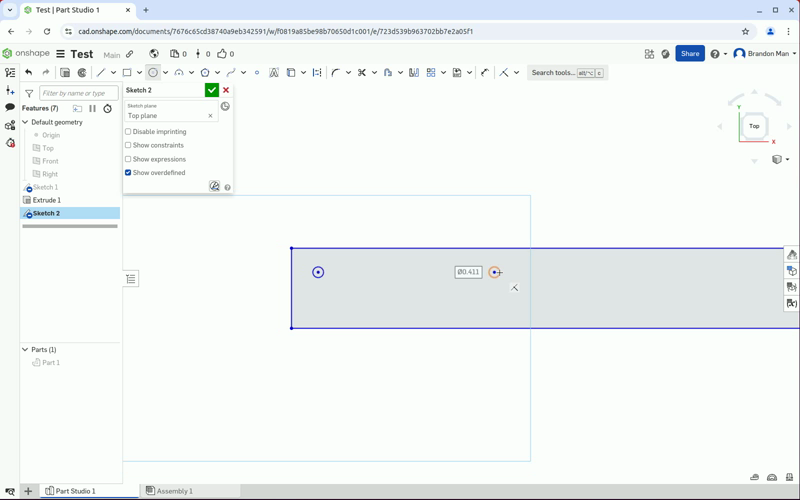
scroll(-6)
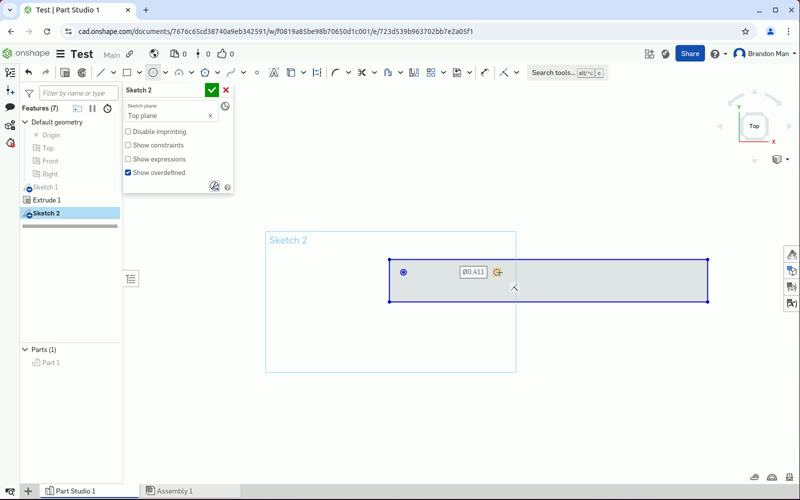
scroll(-6)
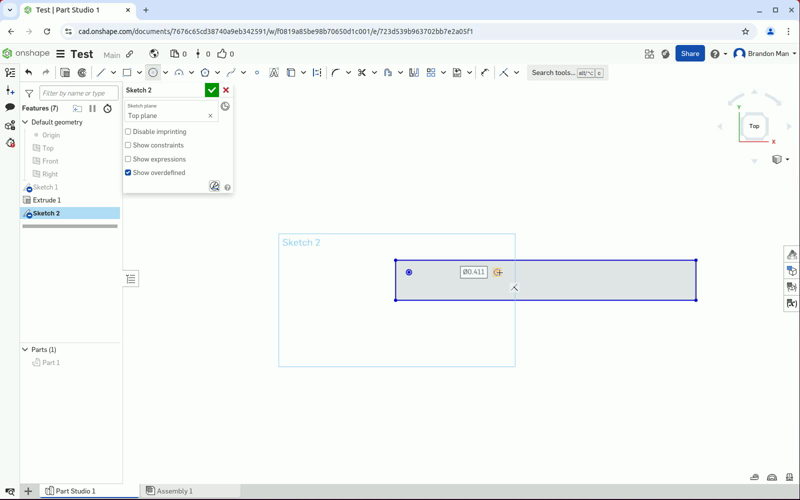
scroll(-6)
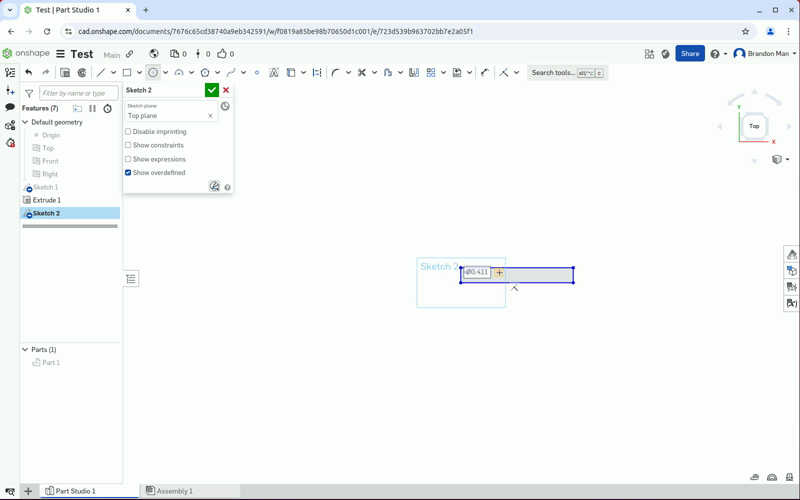
key(esc)
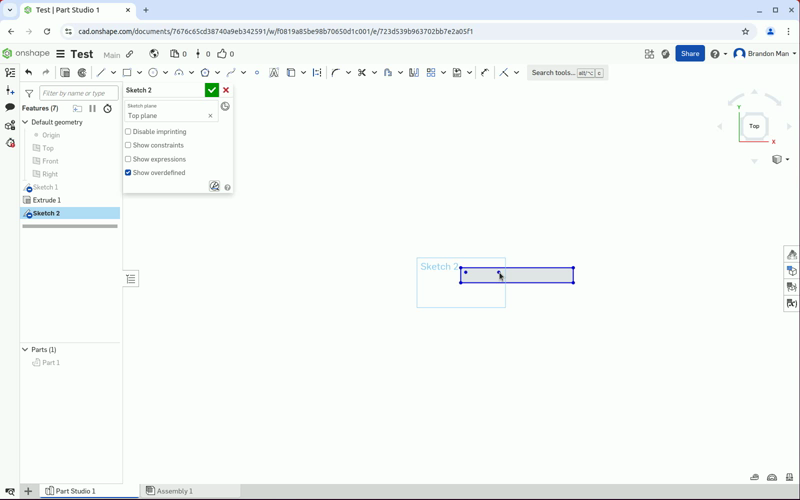
key(c)
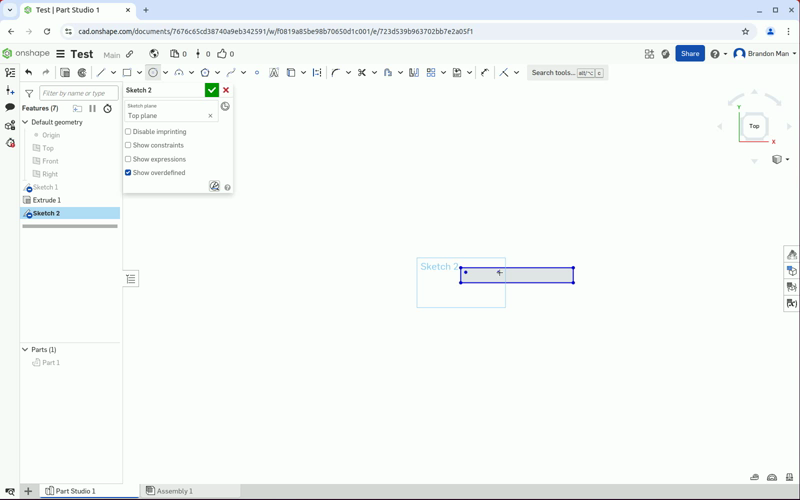
key_down(shift)
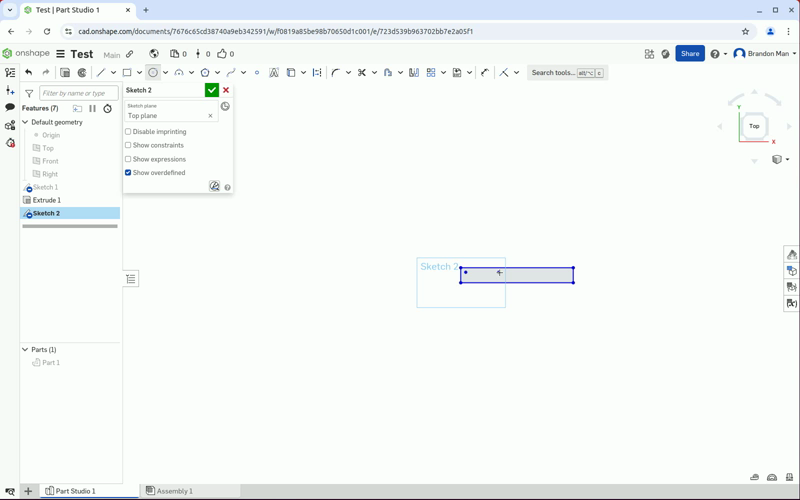
mouse_move(524, 272)
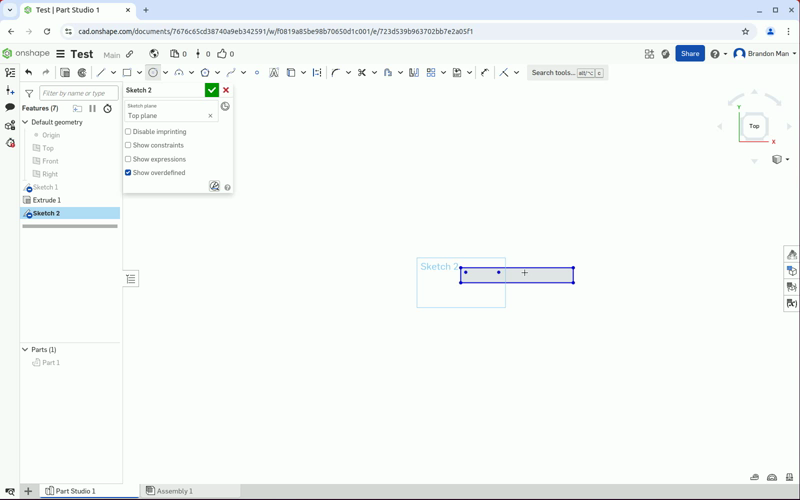
click(524, 272)
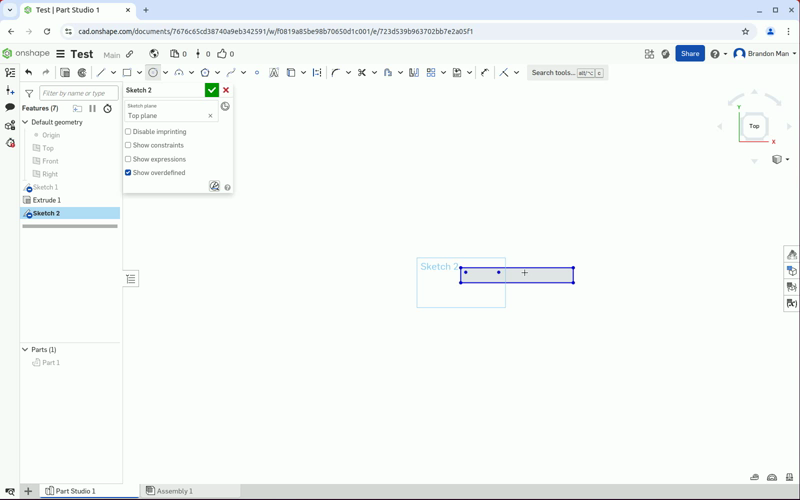
key_up(shift)
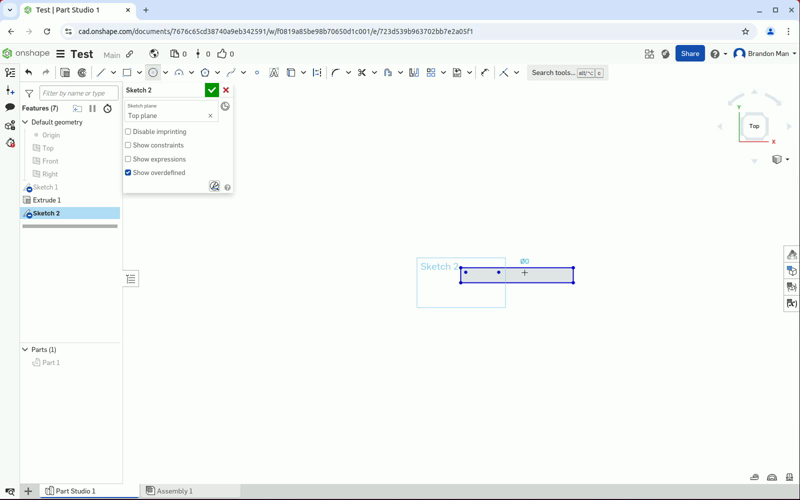
mouse_move(525, 272)
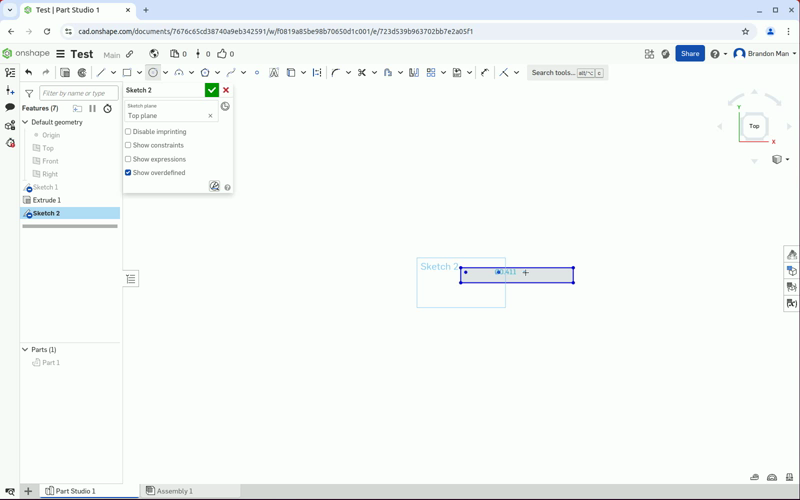
scroll(6)
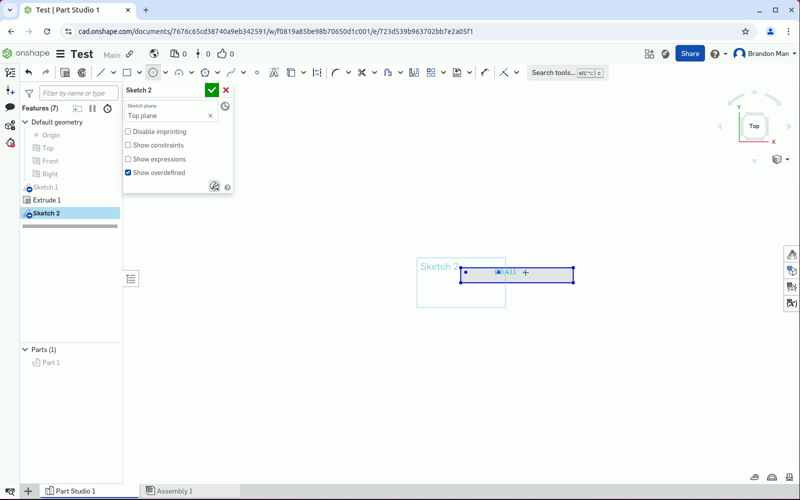
scroll(6)
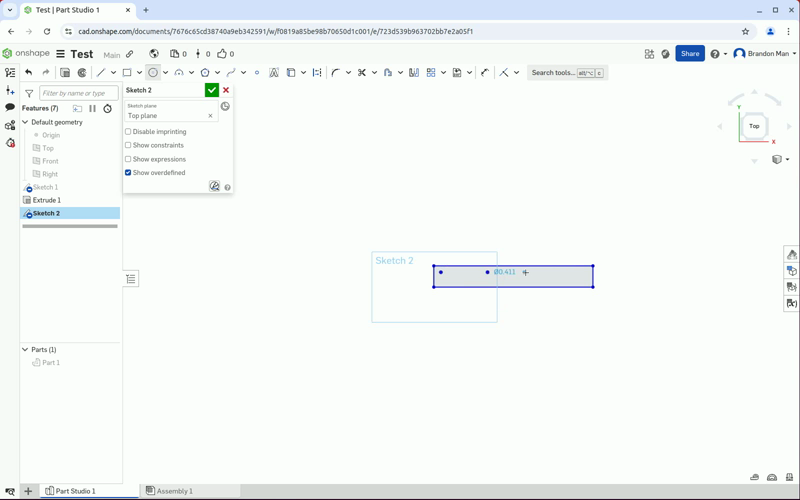
scroll(6)
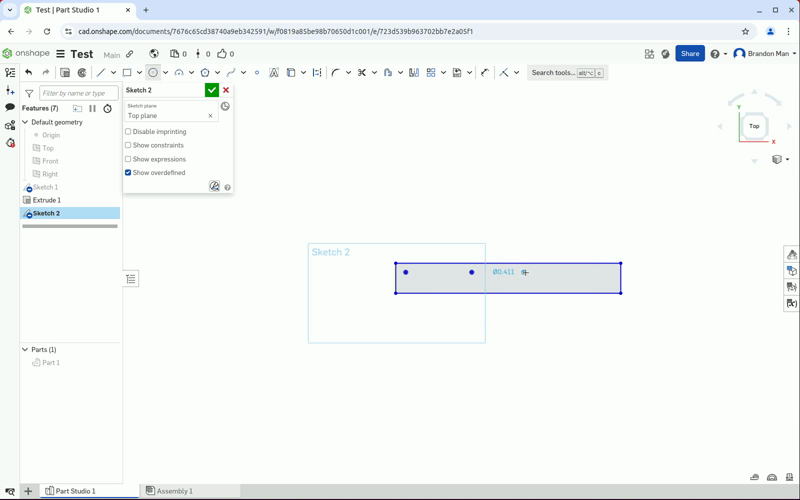
scroll(6)
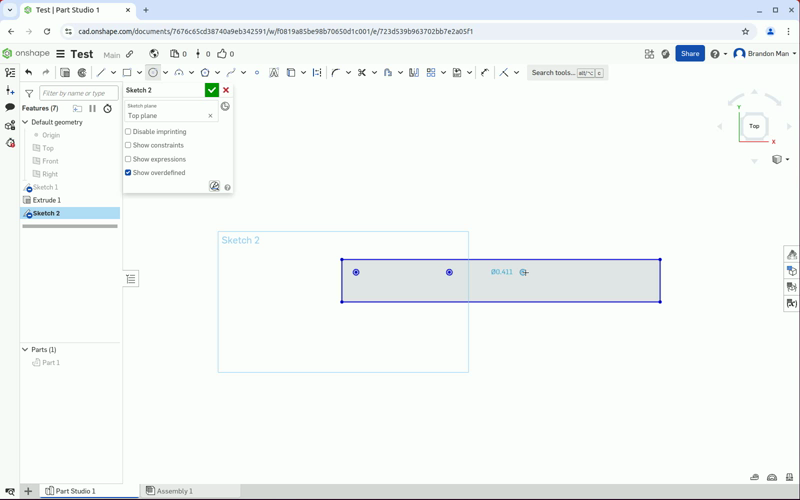
scroll(6)
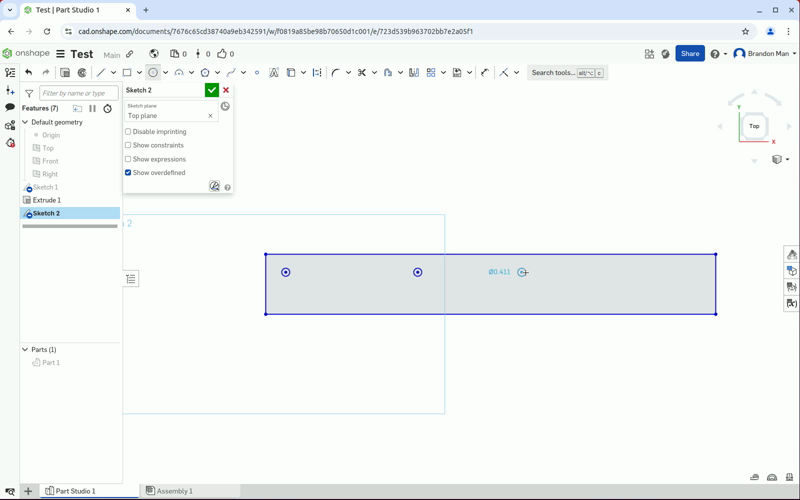
scroll(6)
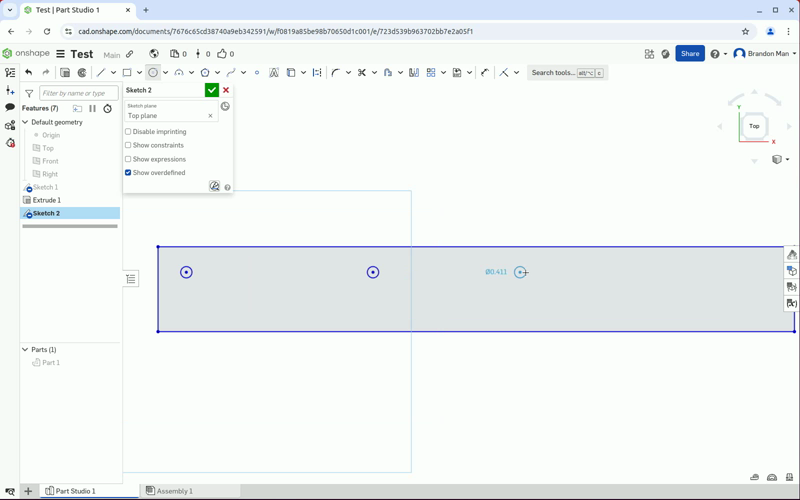
scroll(6)
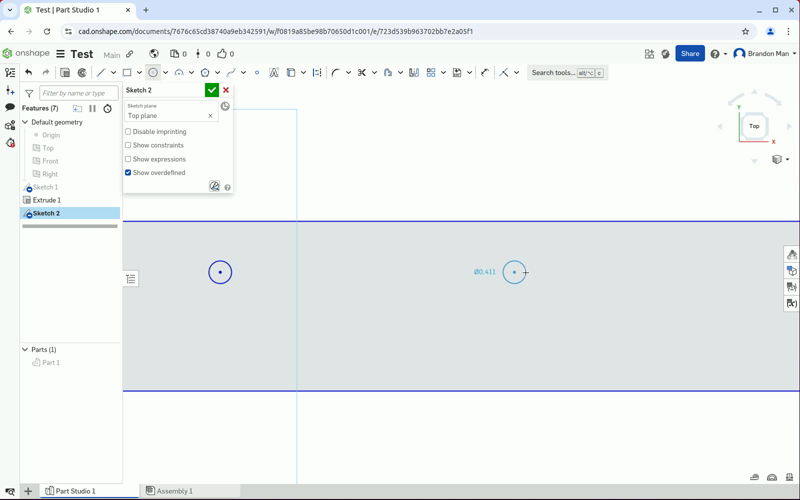
click(525, 272)
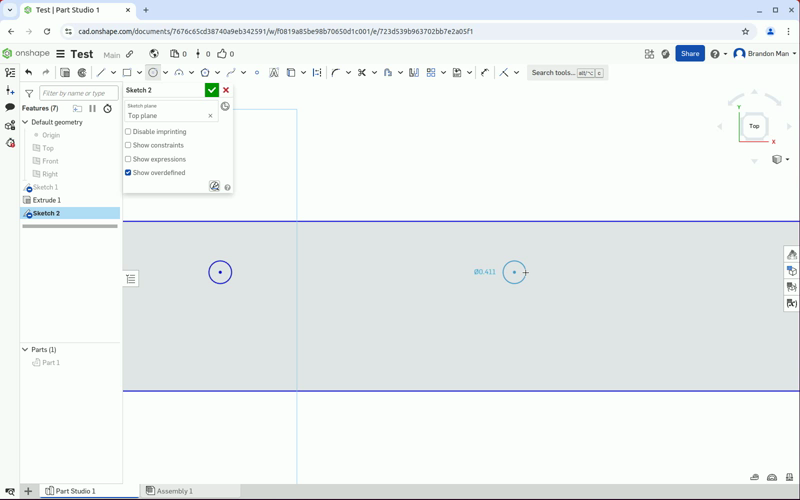
scroll(-6)
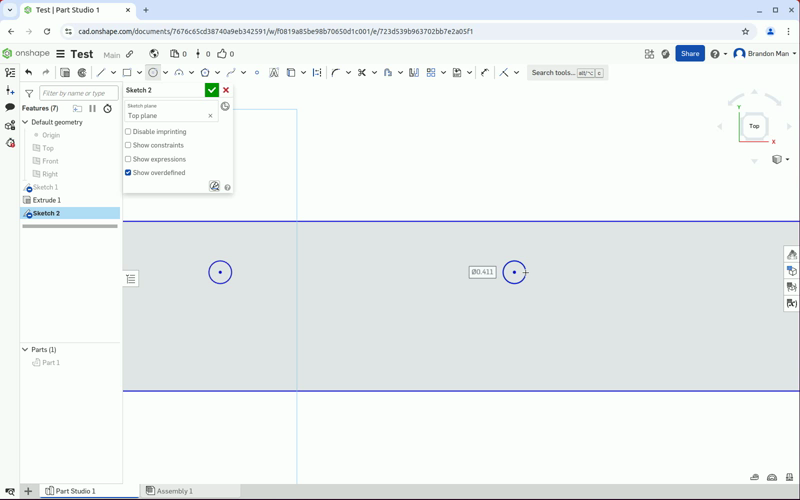
scroll(-6)
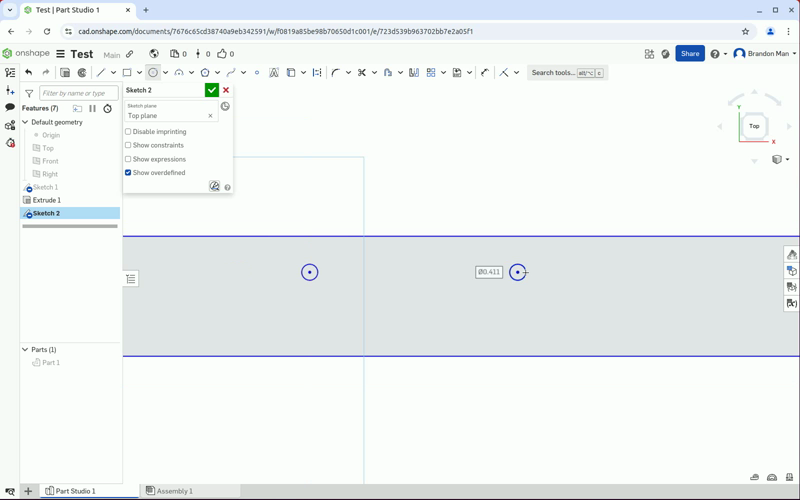
scroll(-6)
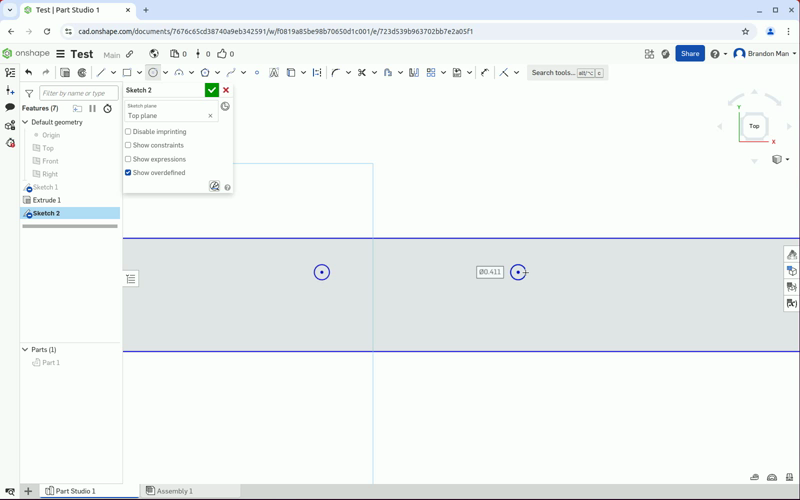
scroll(-6)
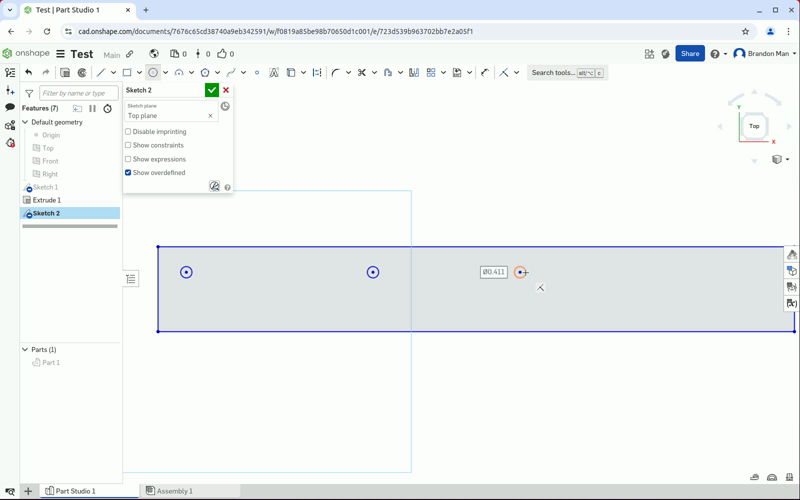
scroll(-6)
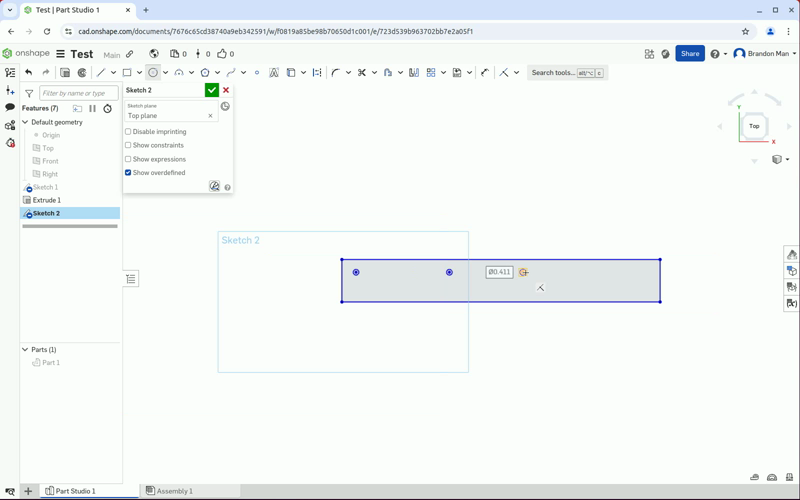
scroll(-6)
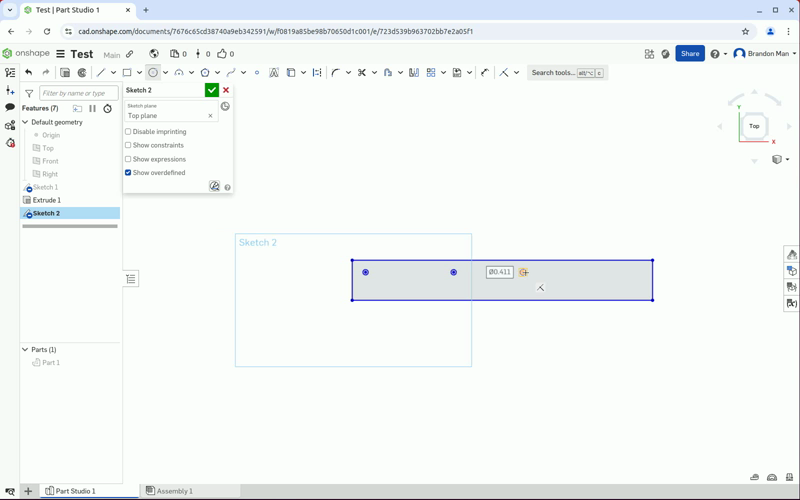
scroll(-6)
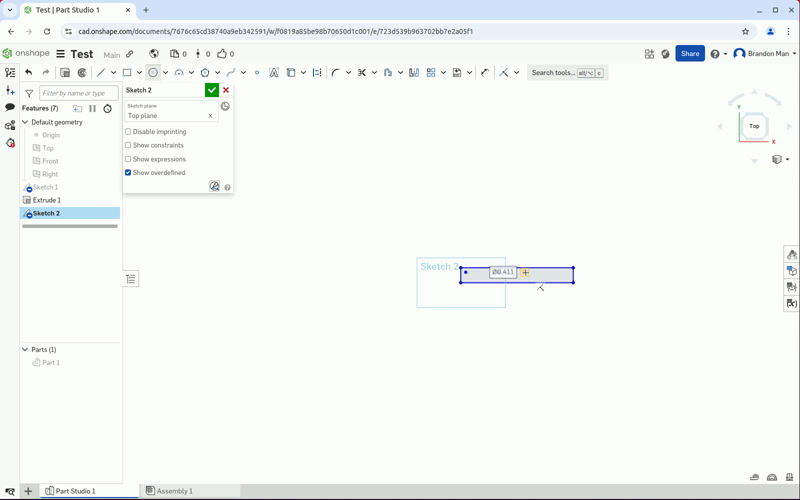
key(esc)
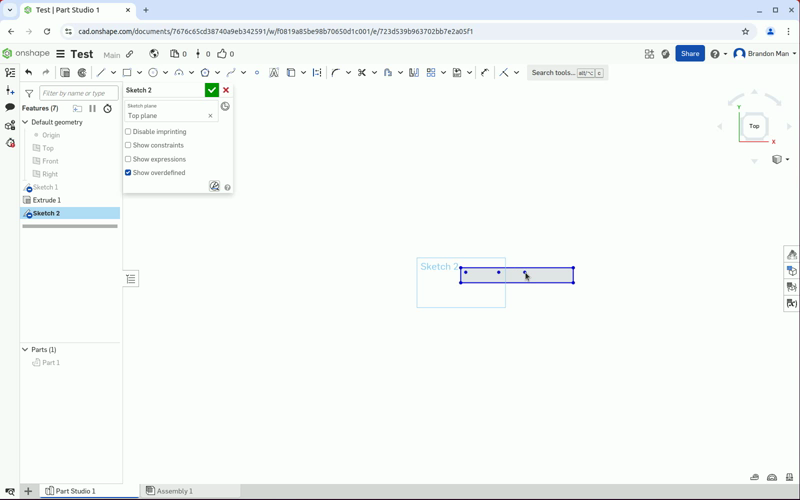
key(c)
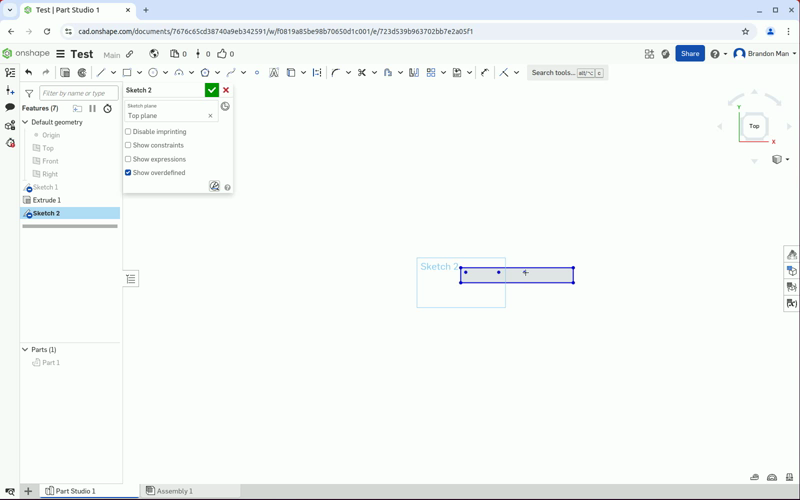
key_down(shift)
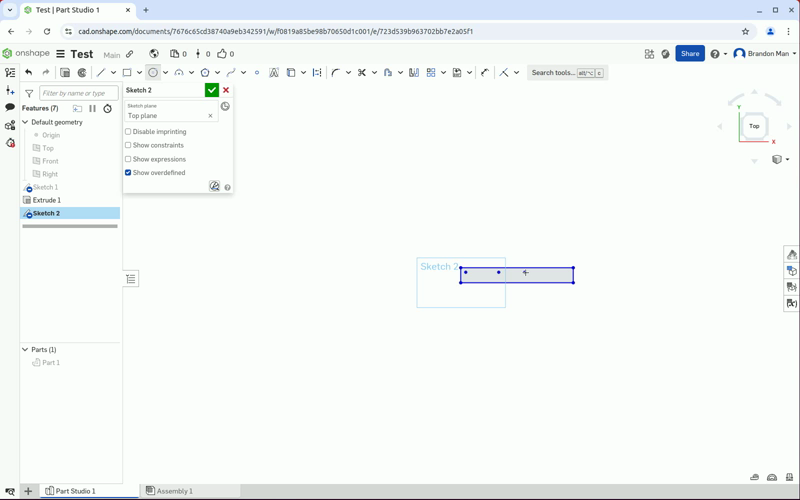
mouse_move(562, 272)
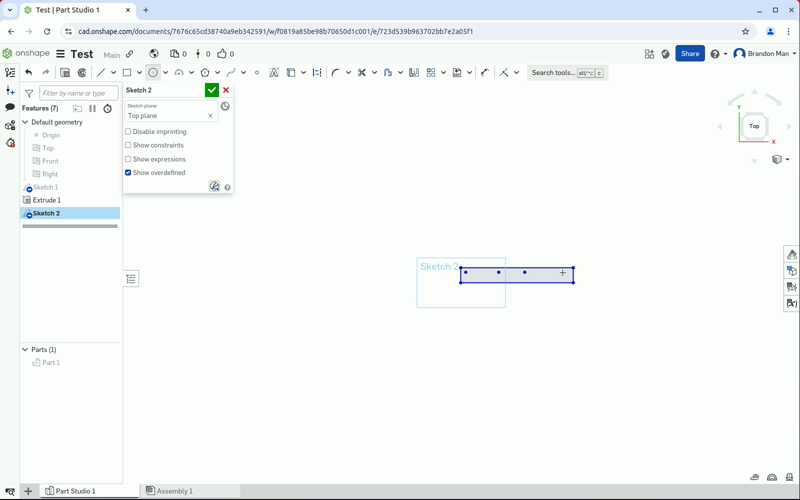
click(562, 272)
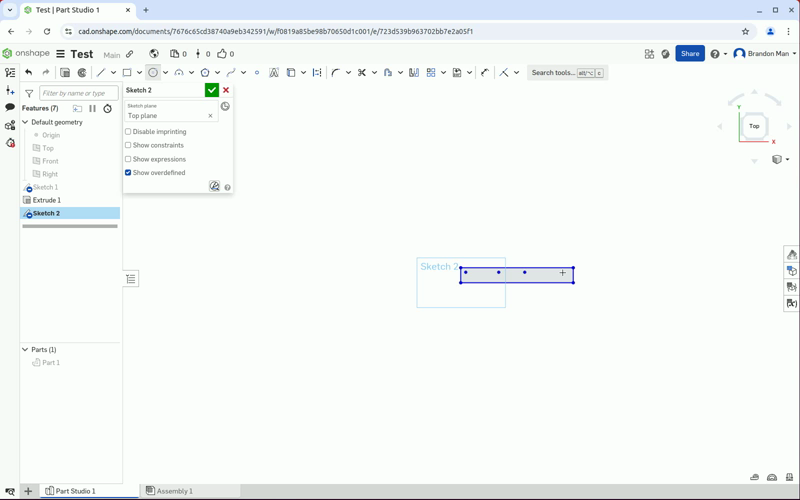
key_up(shift)
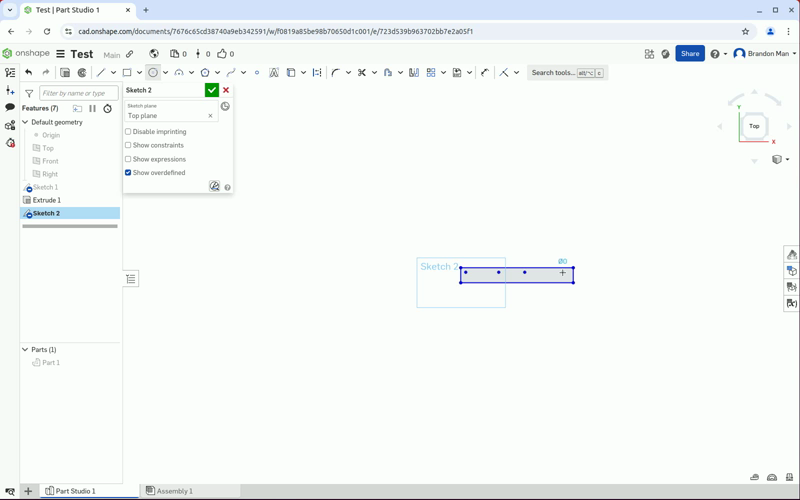
mouse_move(563, 272)
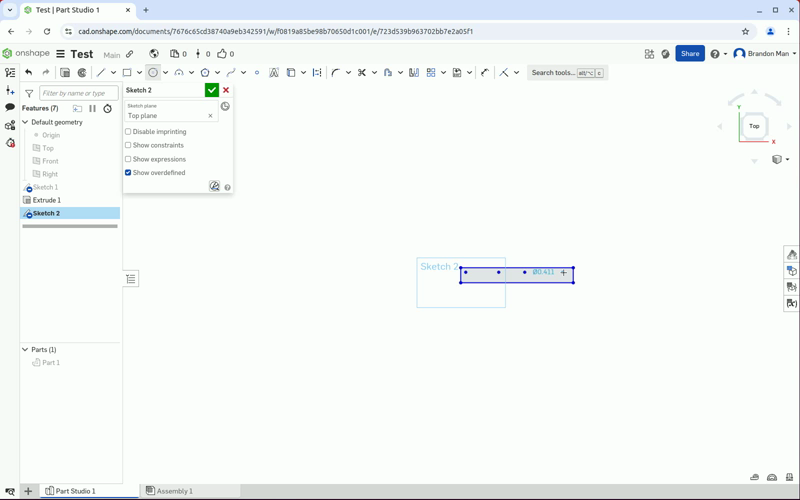
scroll(6)
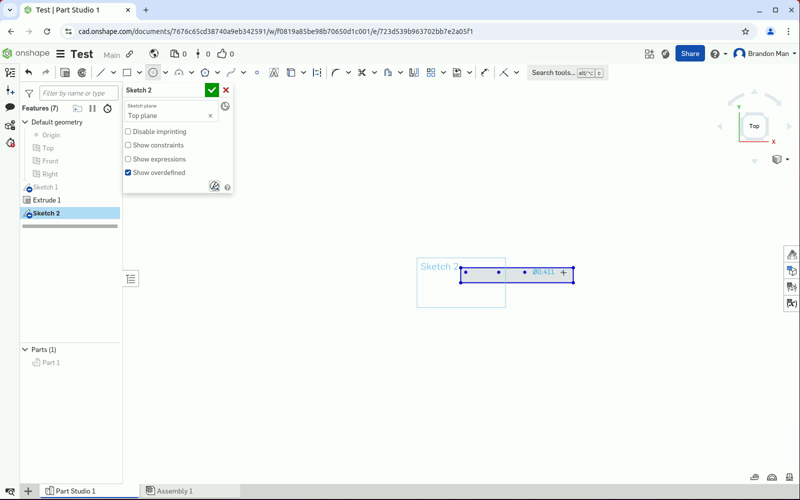
scroll(6)
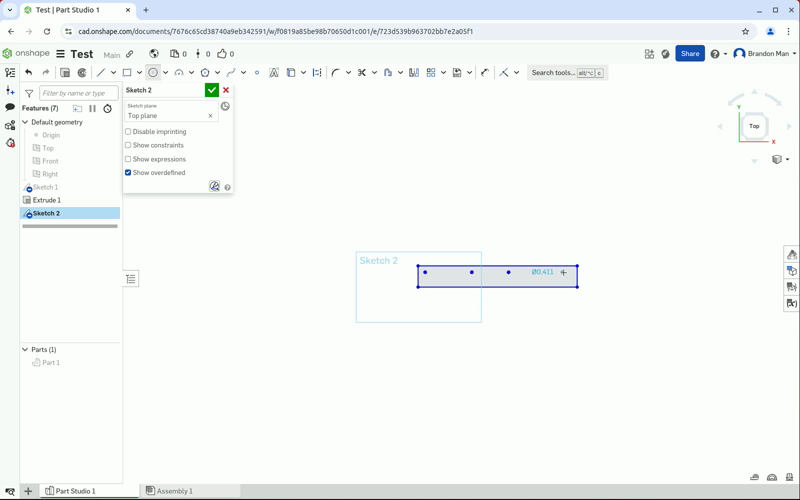
scroll(6)
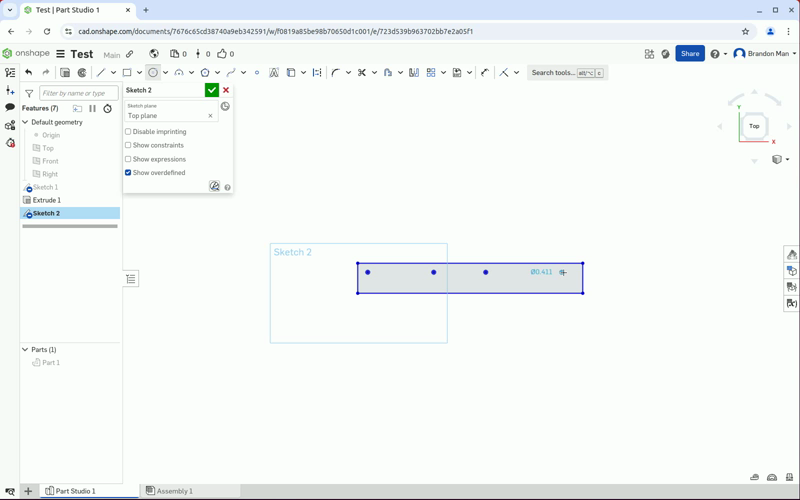
scroll(6)
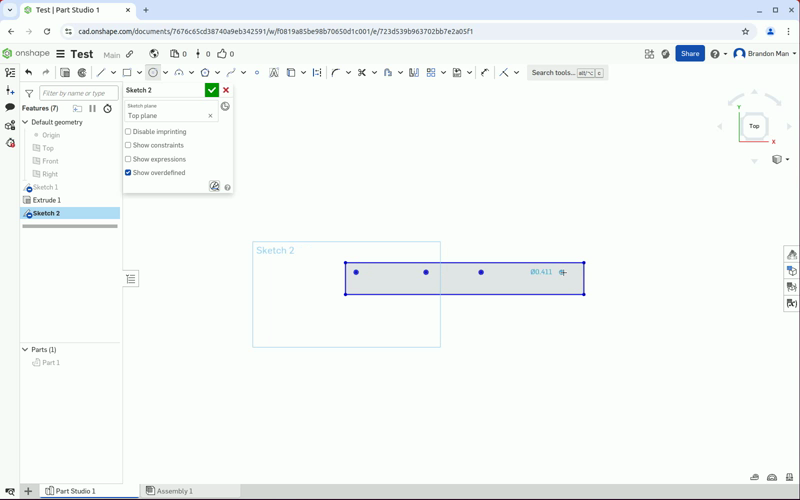
scroll(6)
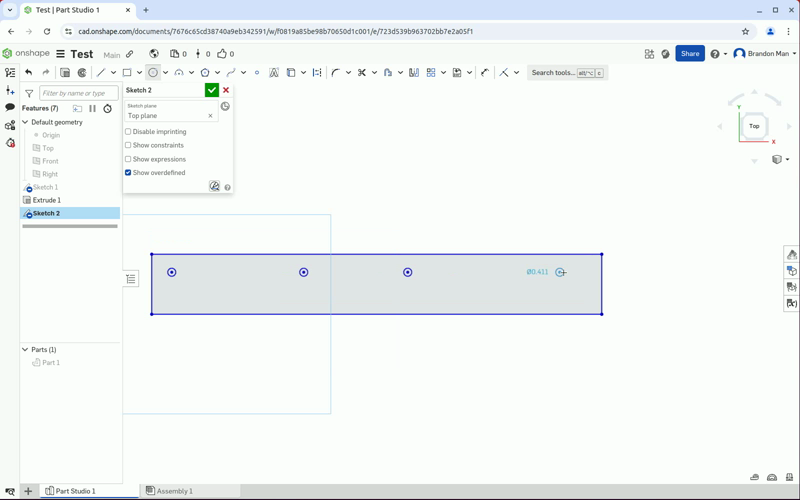
scroll(6)
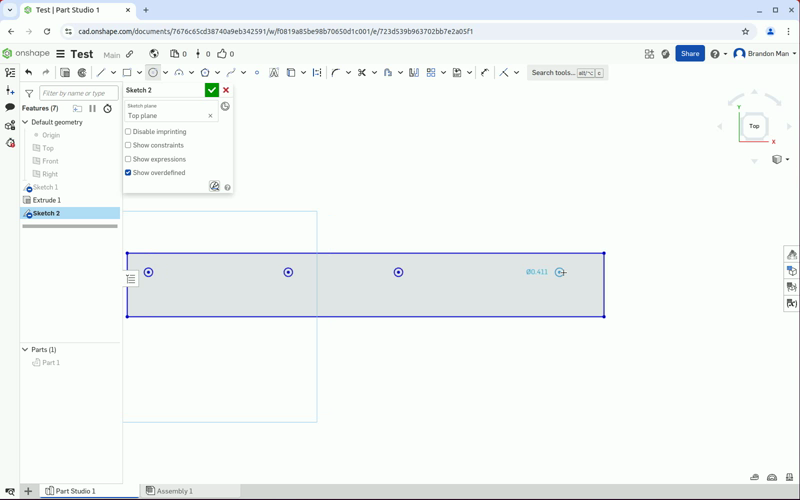
scroll(6)
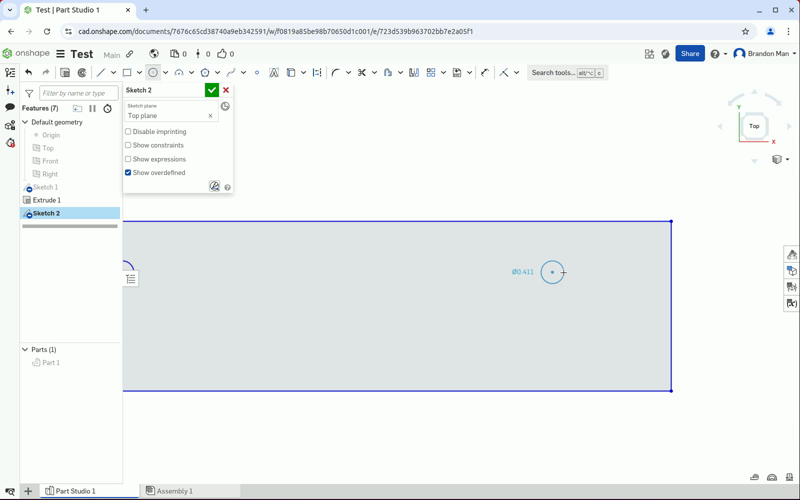
click(563, 272)
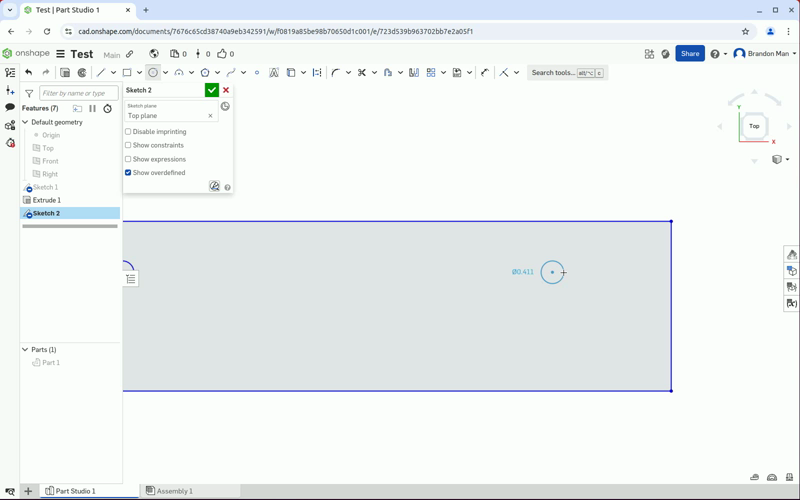
scroll(-6)
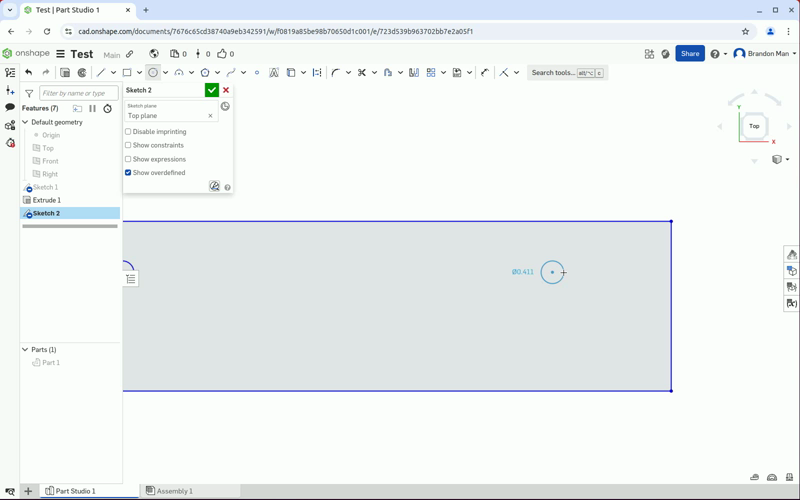
scroll(-6)
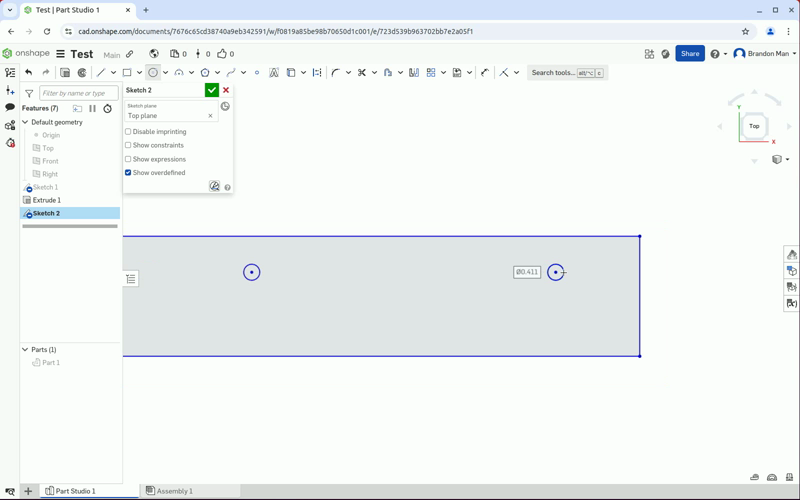
scroll(-6)
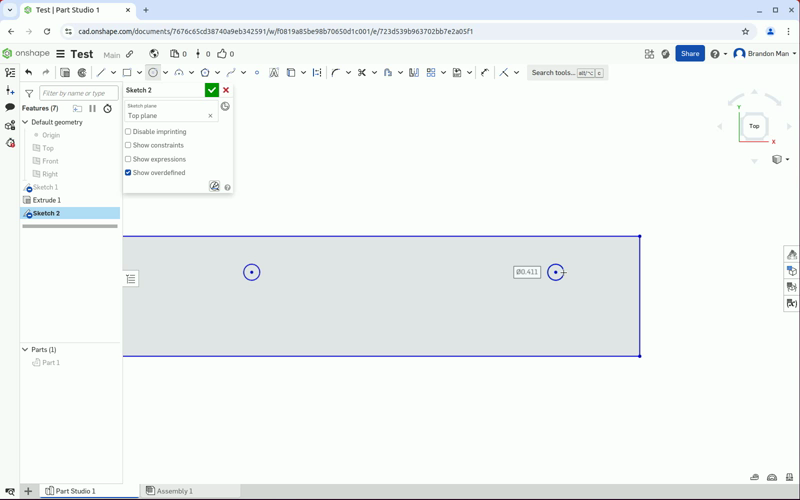
scroll(-6)
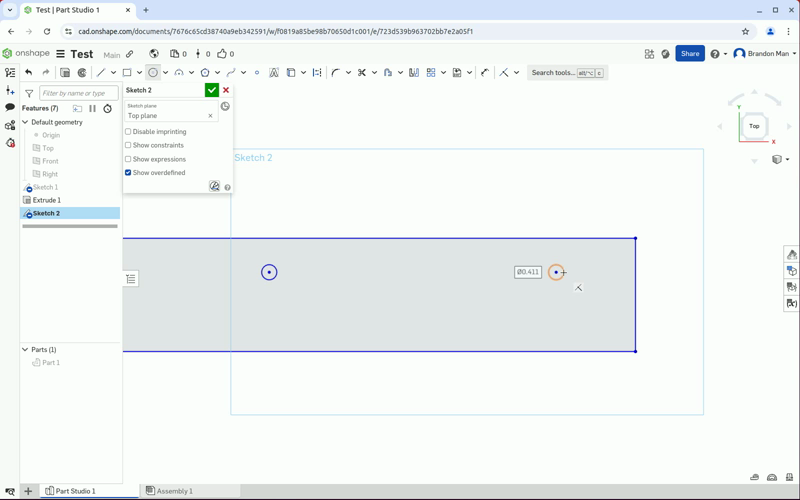
scroll(-6)
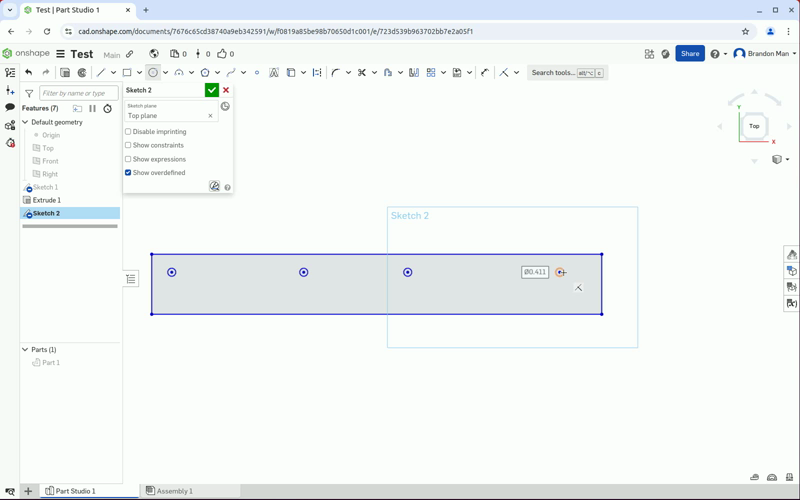
scroll(-6)
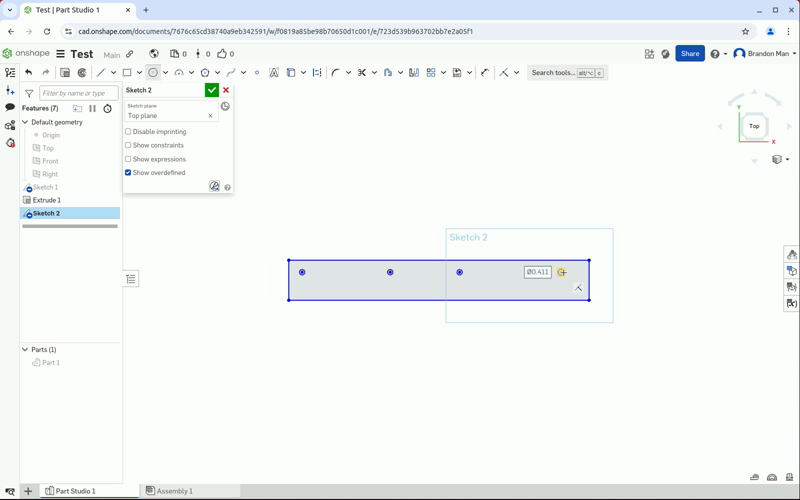
scroll(-6)
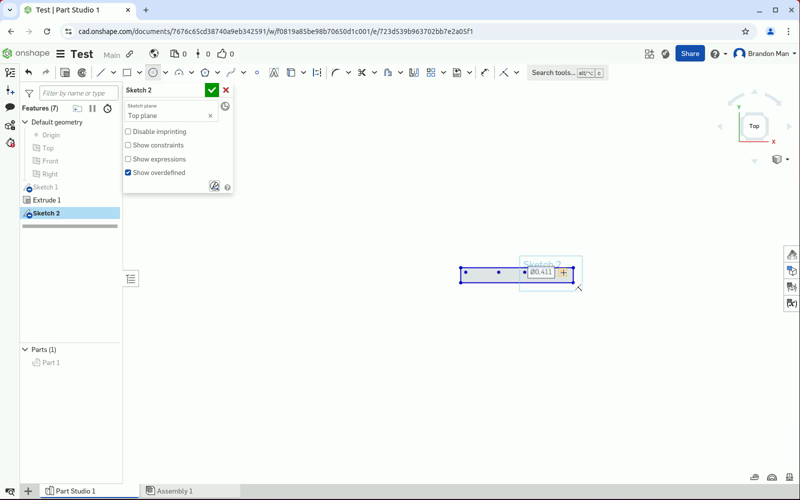
key(esc)
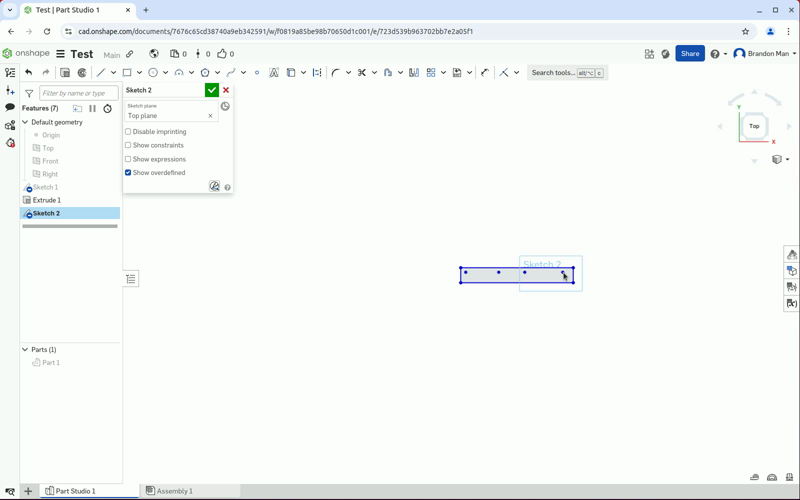
mouse_move(471, 273)
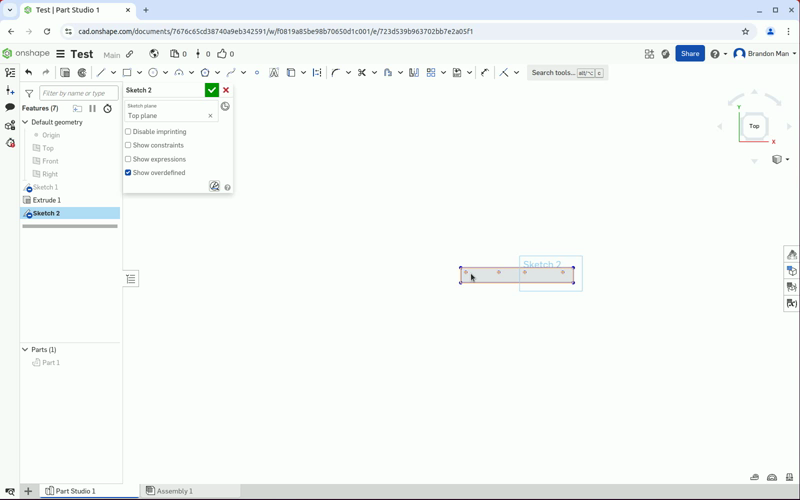
scroll(6)
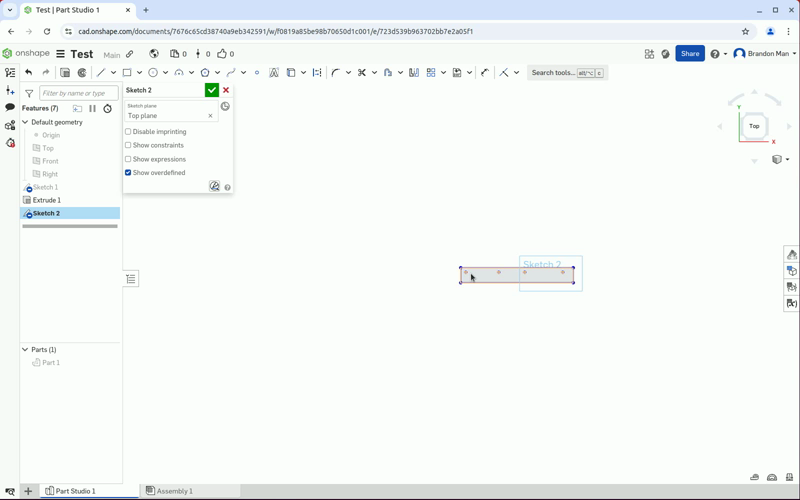
scroll(6)
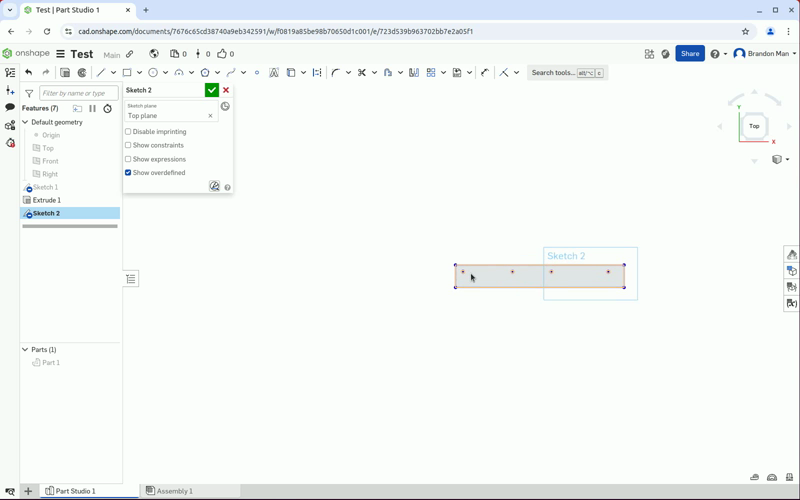
scroll(6)
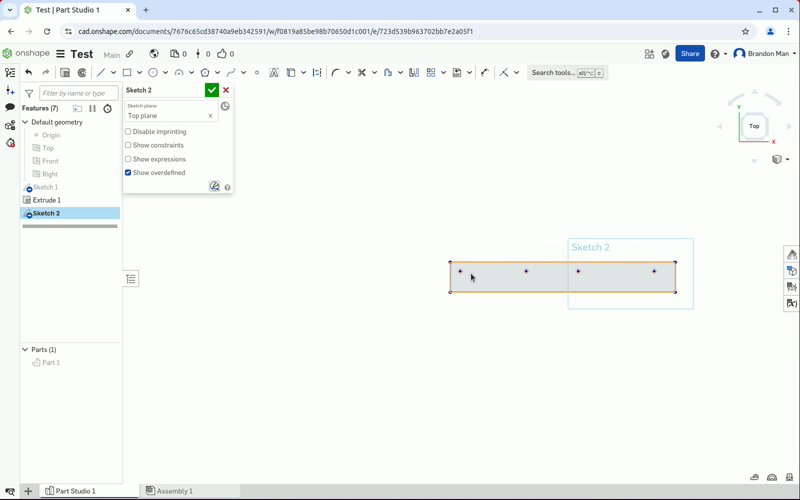
scroll(6)
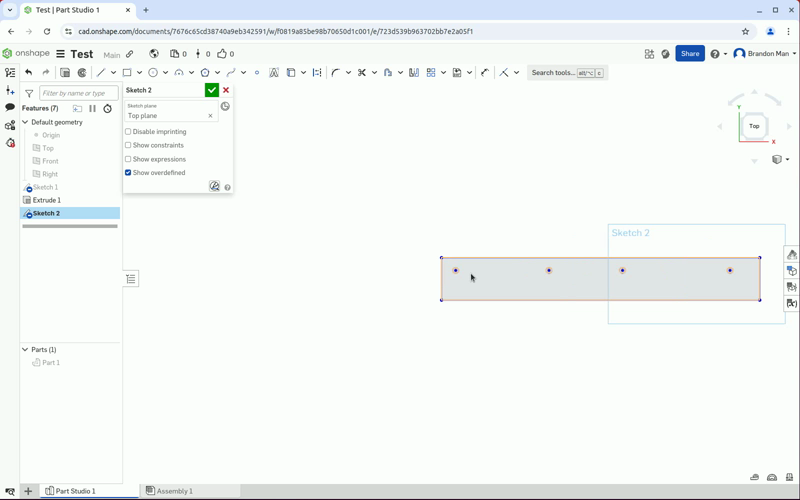
scroll(6)
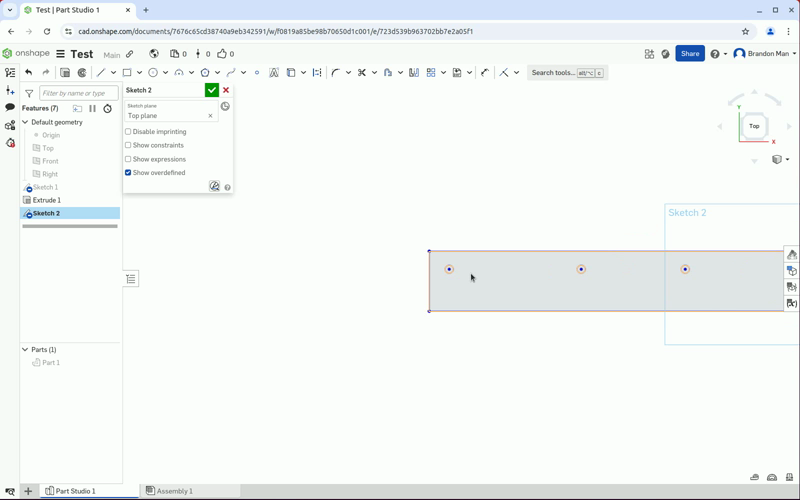
scroll(6)
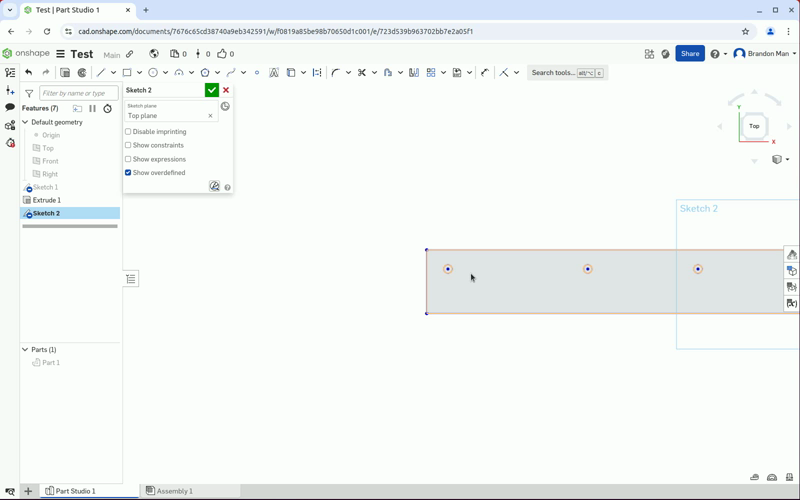
scroll(6)
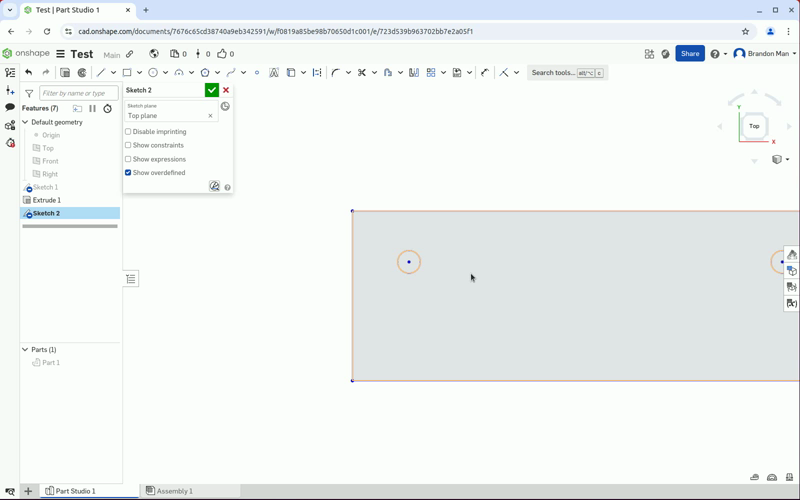
click(471, 273)
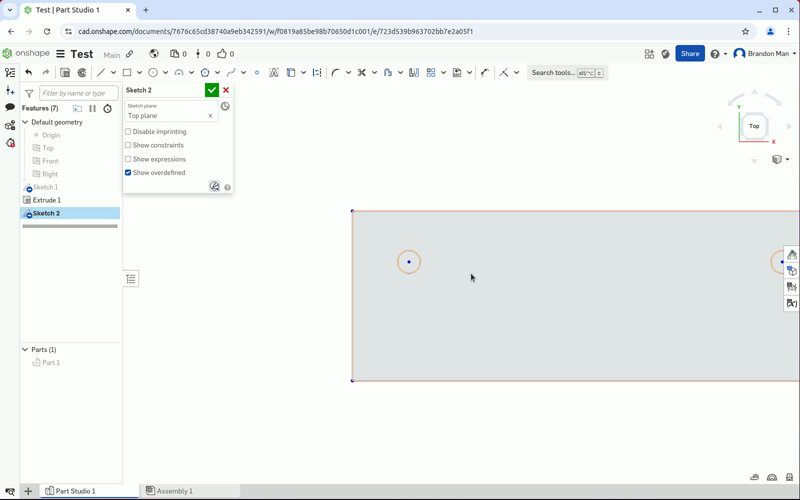
scroll(-6)
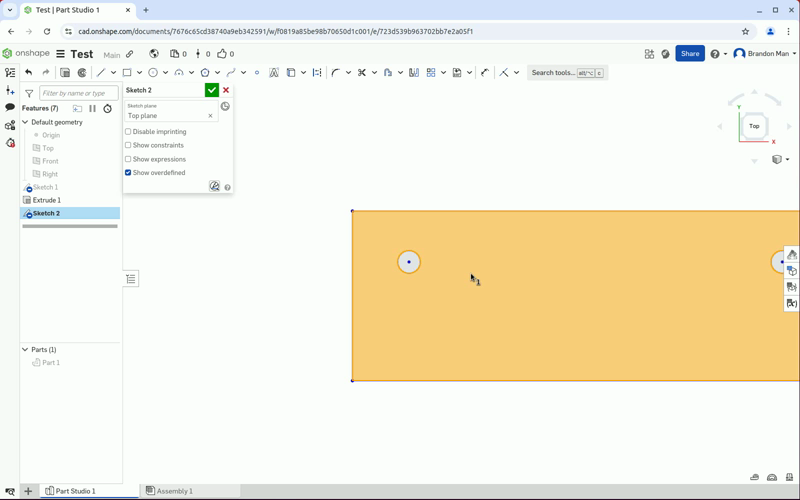
scroll(-6)
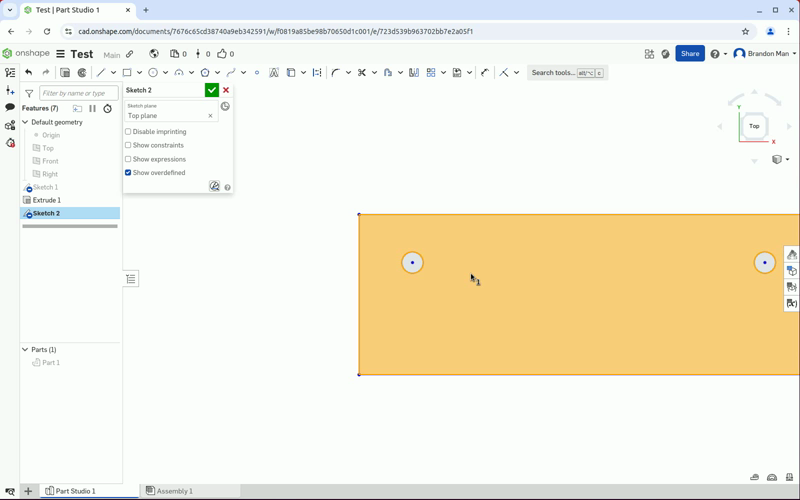
scroll(-6)
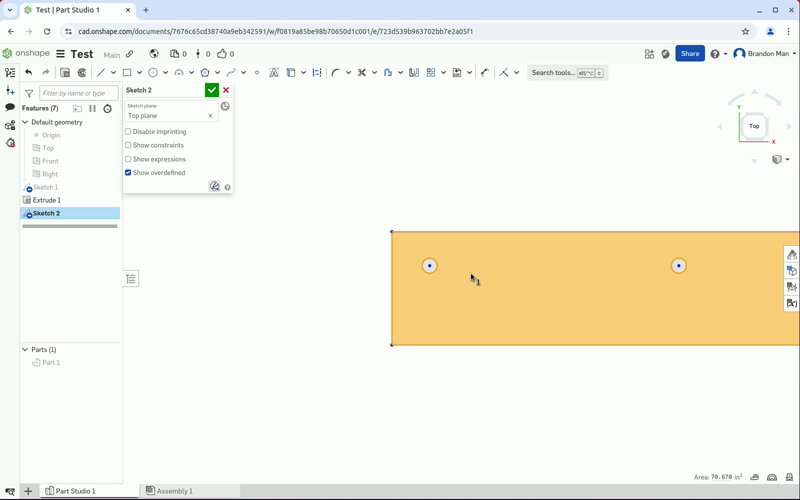
scroll(-6)
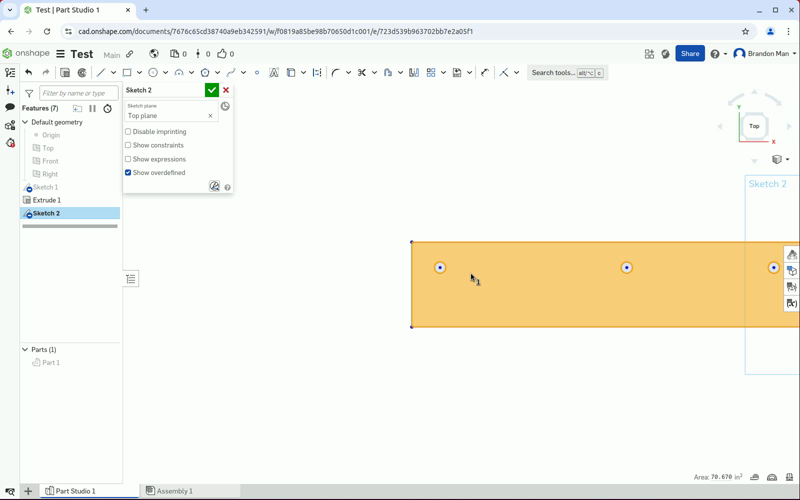
scroll(-6)
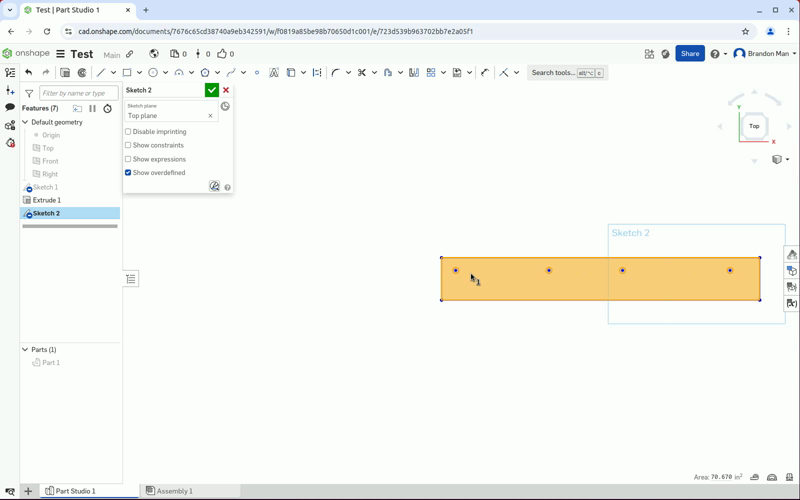
scroll(-6)
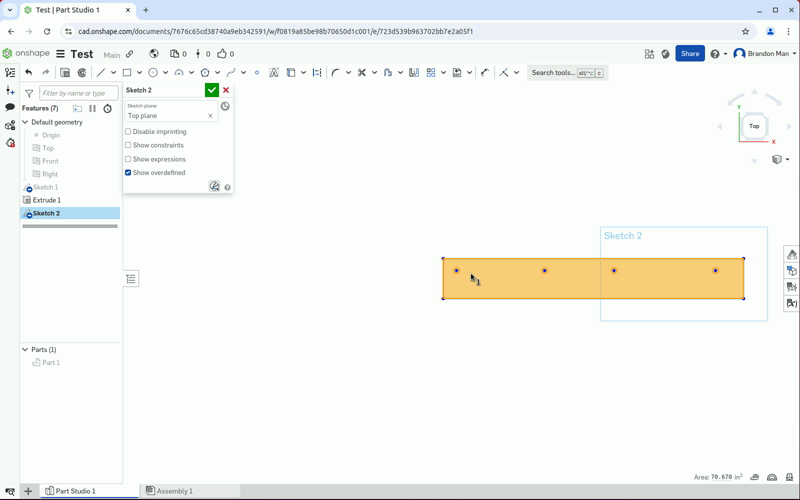
scroll(-6)
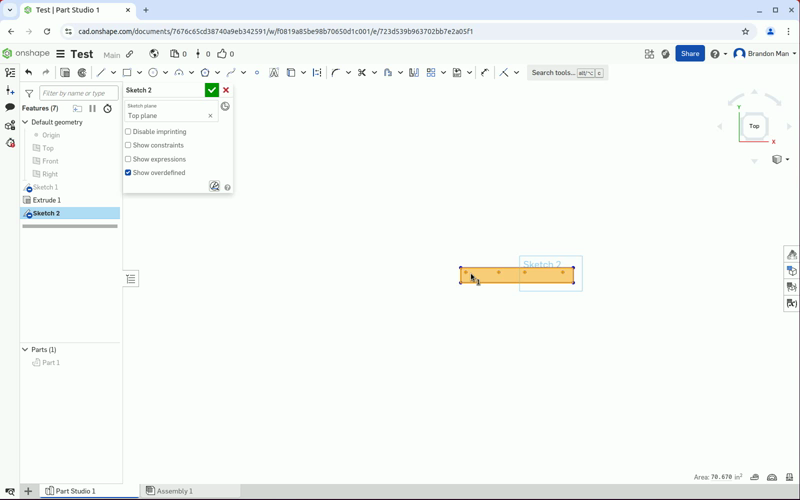
mouse_move(73, 352)
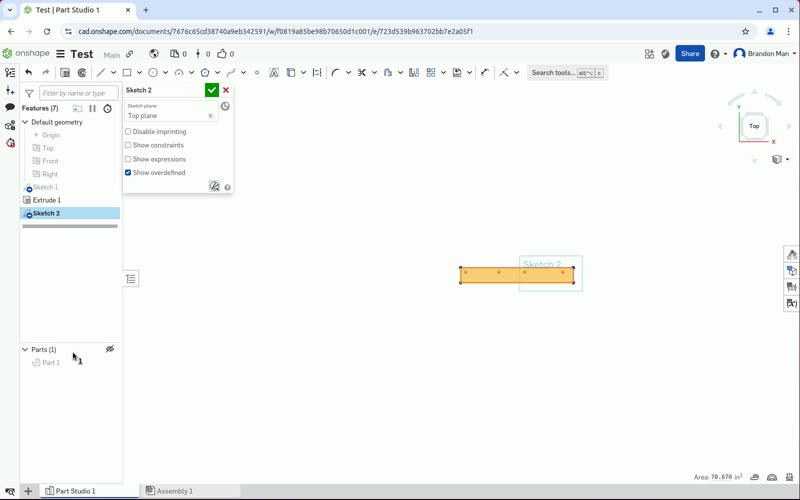
key(shift+y)
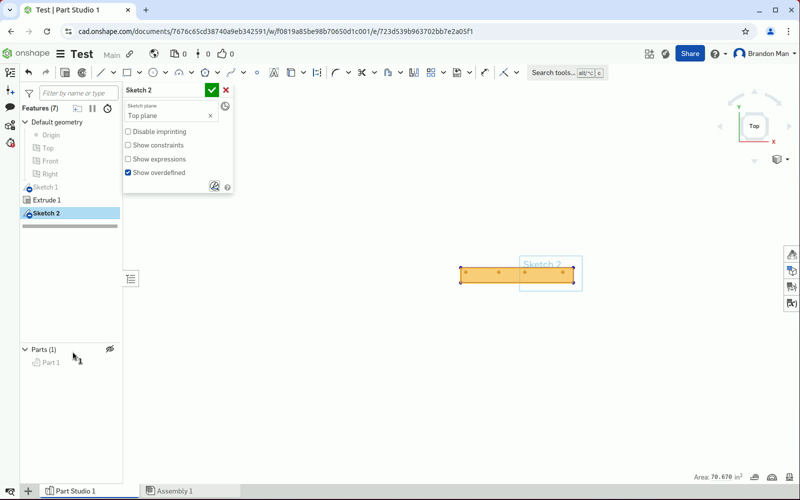
key(shift+e)
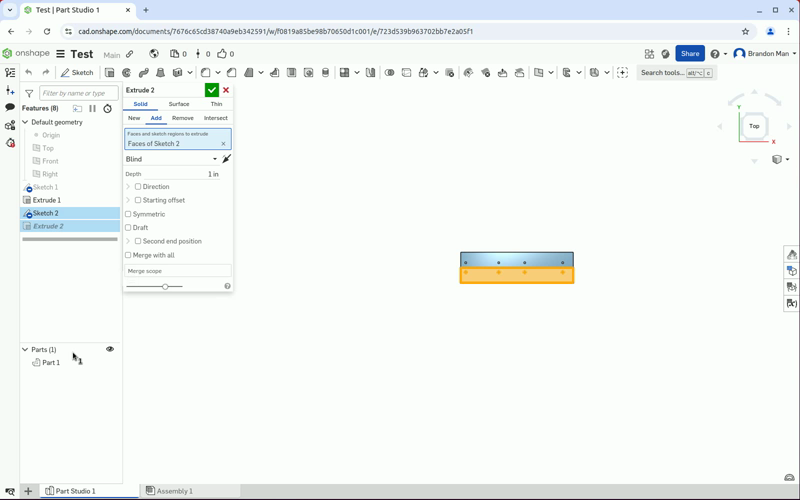
mouse_move(143, 106)
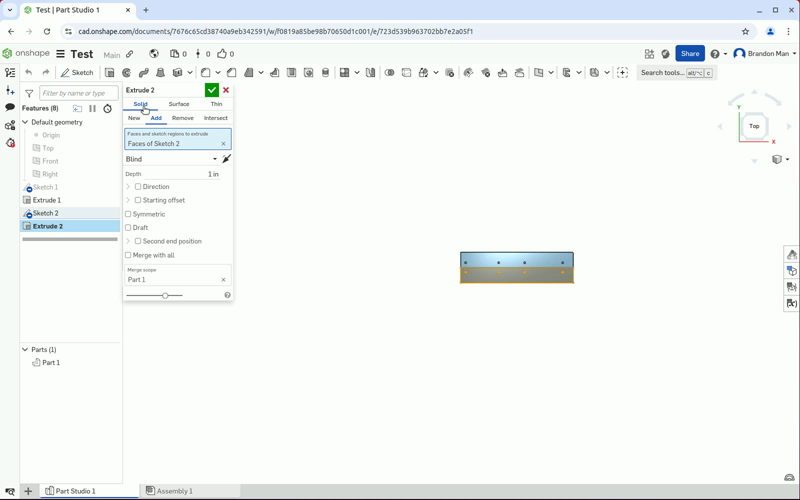
click(143, 106)
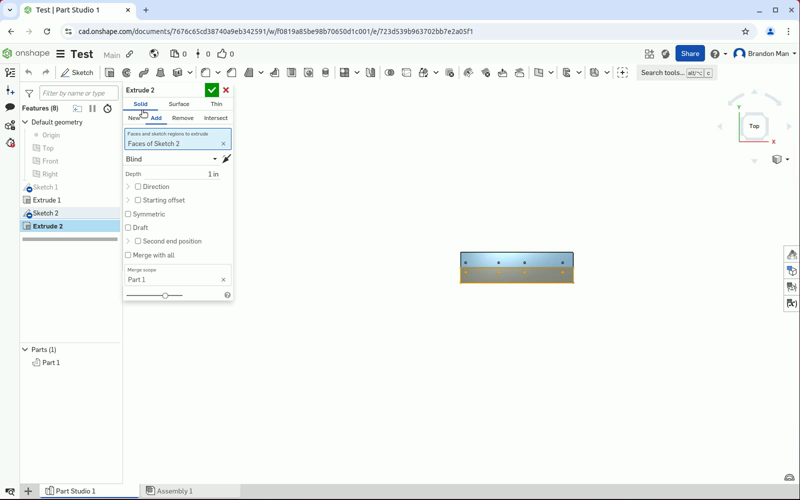
mouse_move(137, 120)
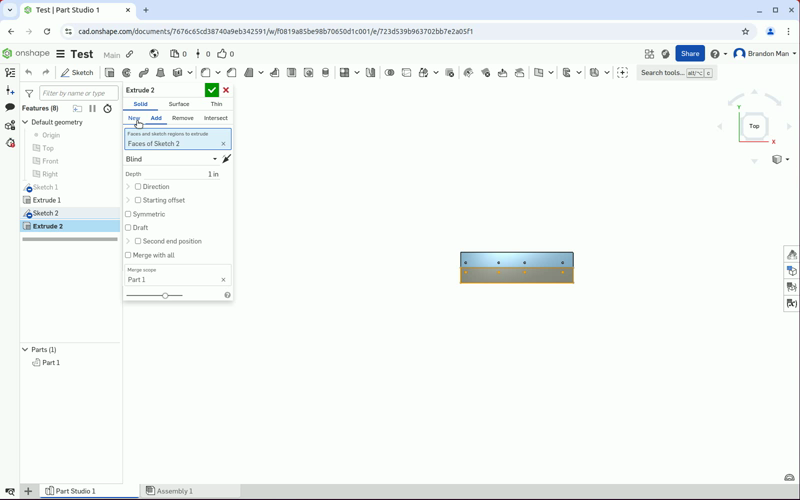
click(137, 120)
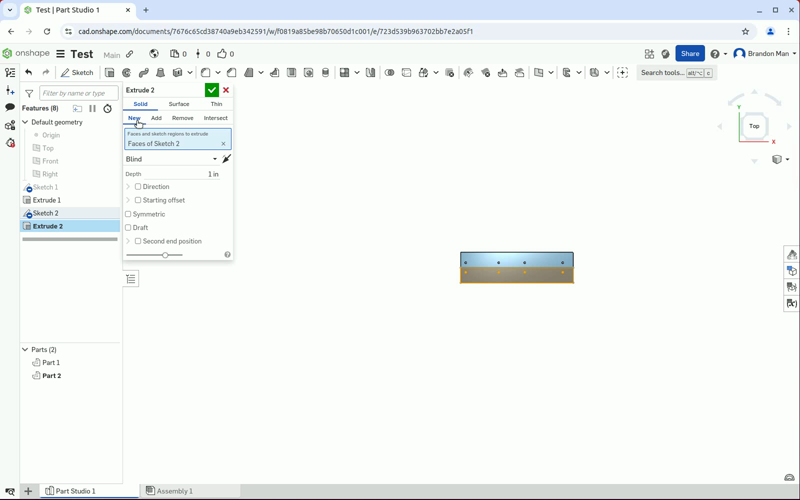
key(tab, 4)
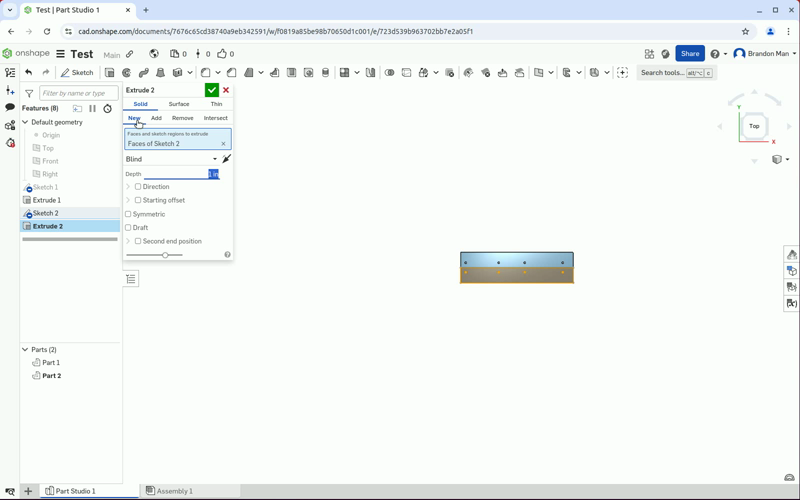
text(0.722)
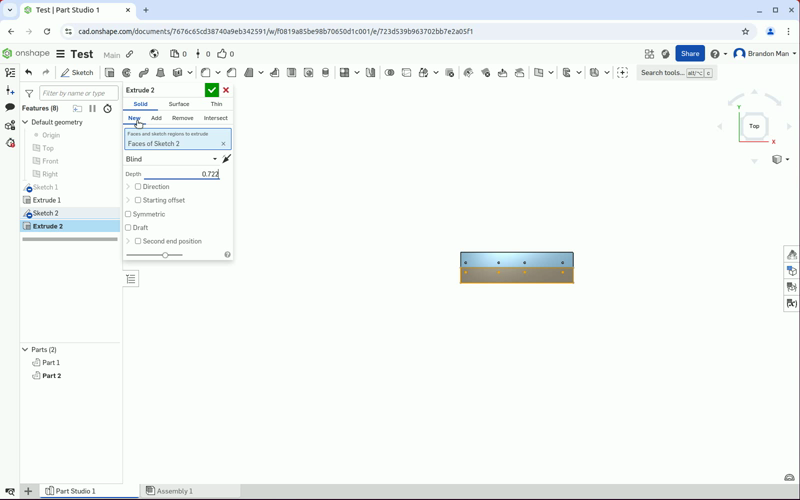
key(enter)
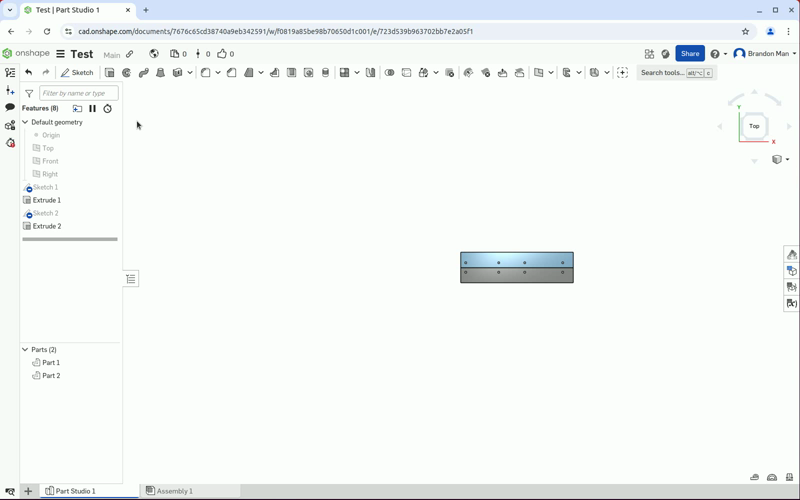
key(shift+h)
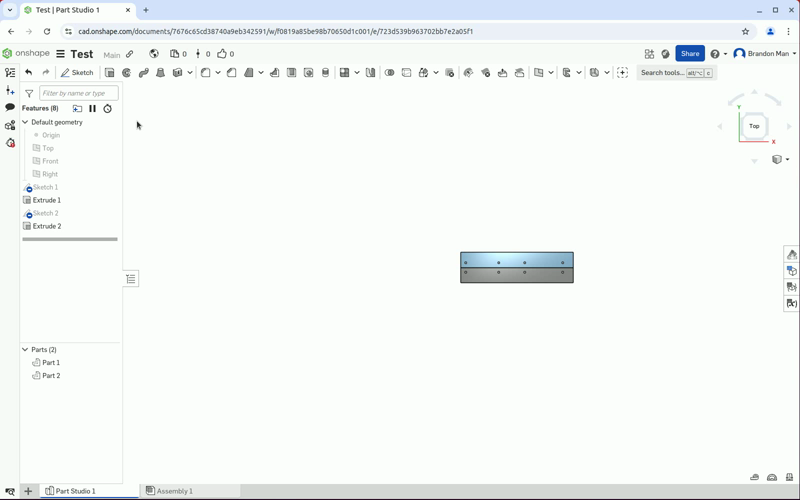
key(shift+h)
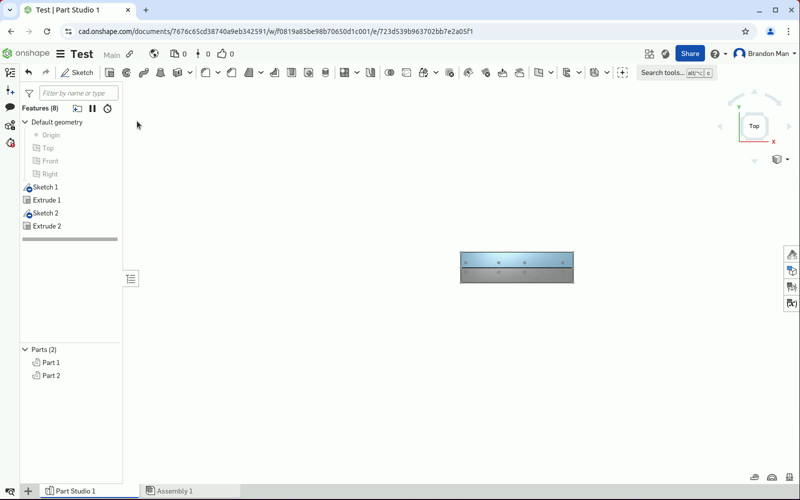
key(shift+7)
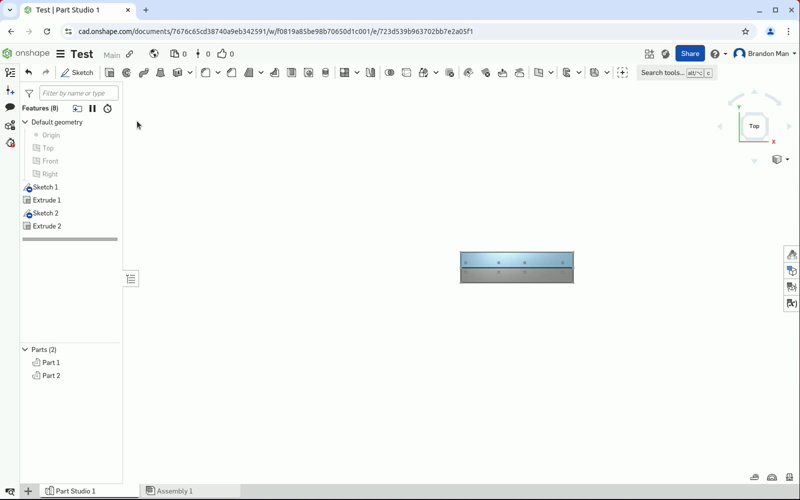
key(up, 3)
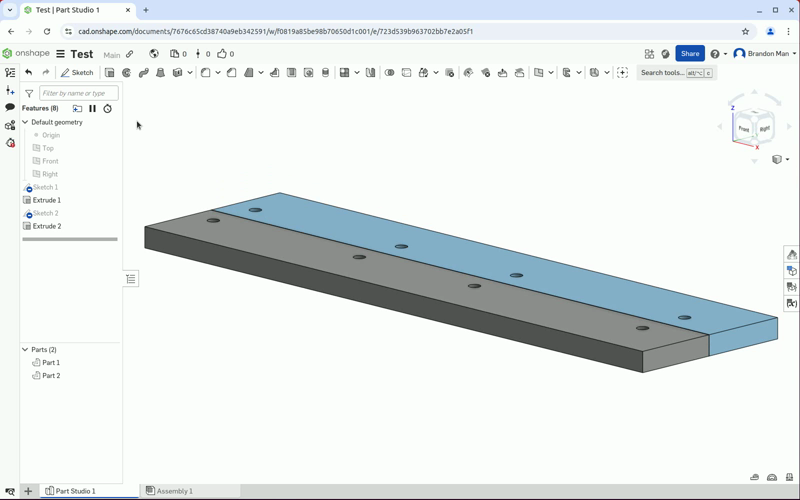
key(left, 3)
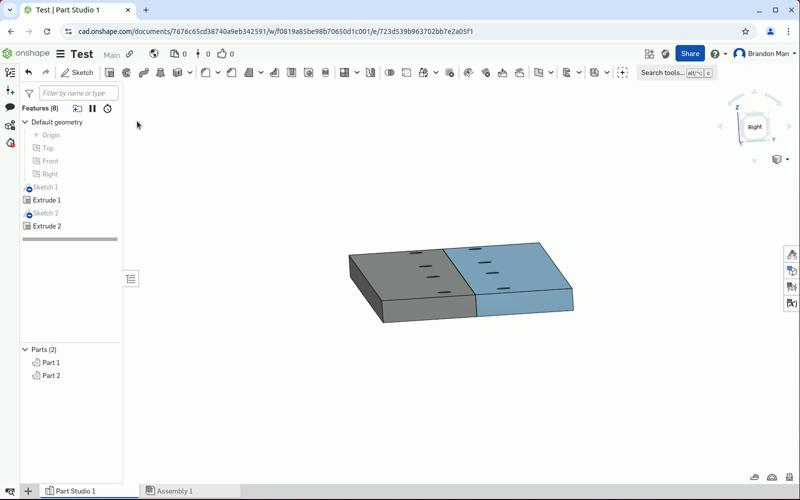
key(right, 3)
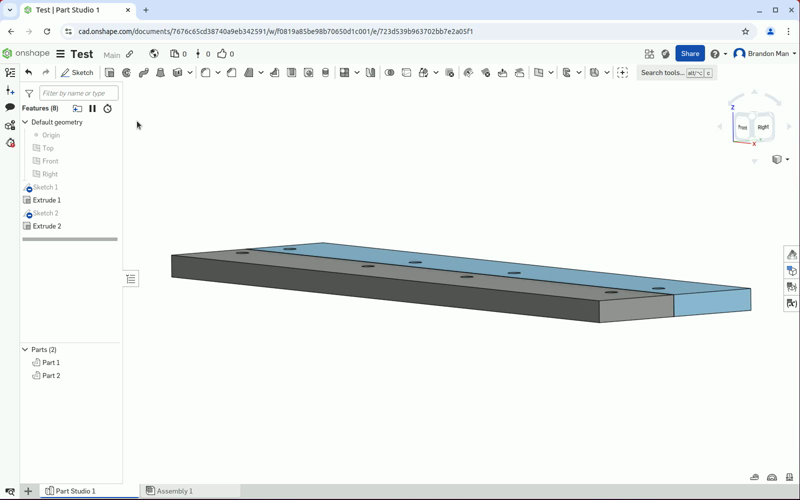
key(down, 3)
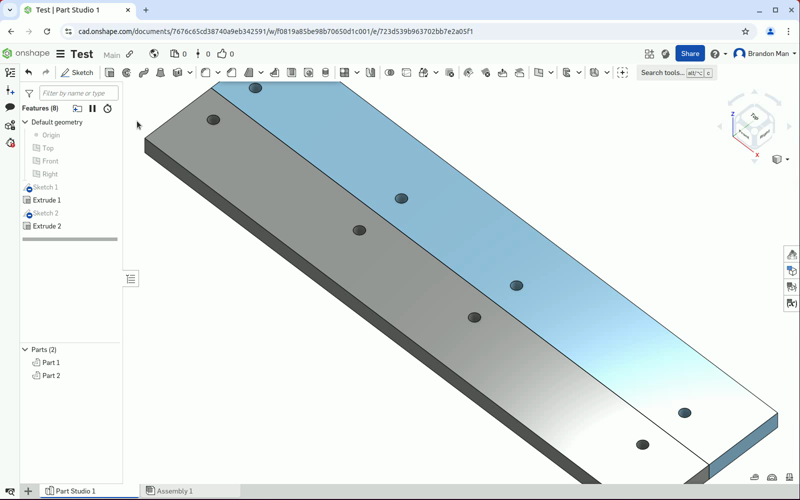
mouse_move(73, 189)
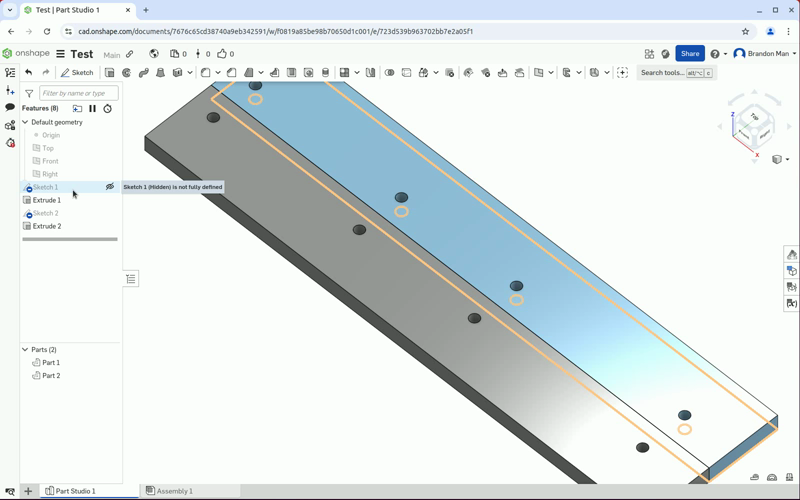
click(73, 189)